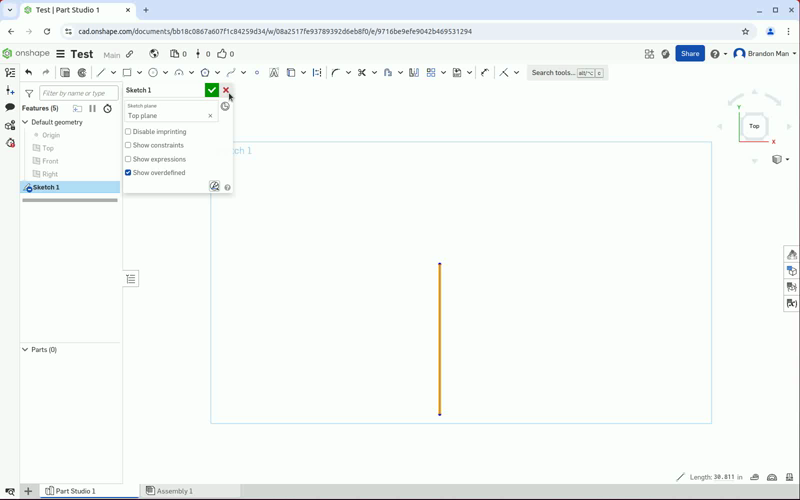
key(shift+h)
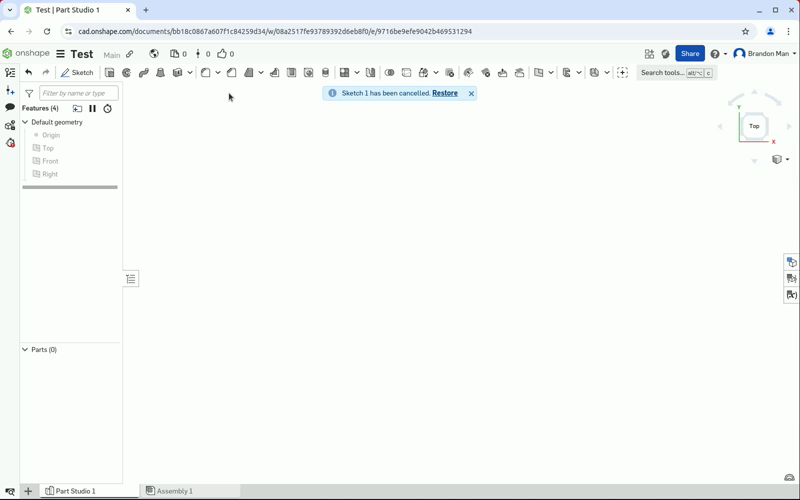
mouse_move(73, 352)
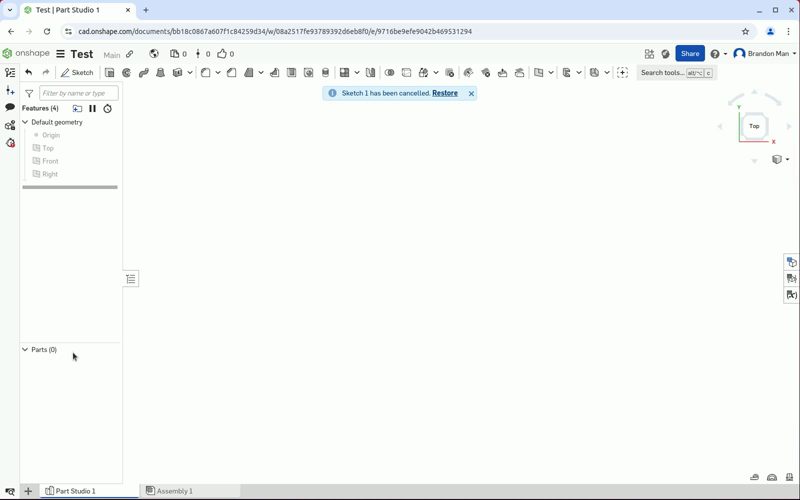
key(y)
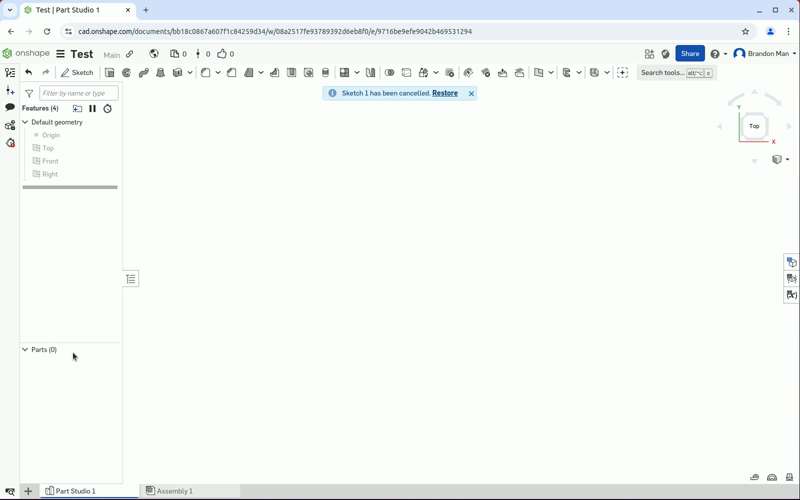
key(shift+p)
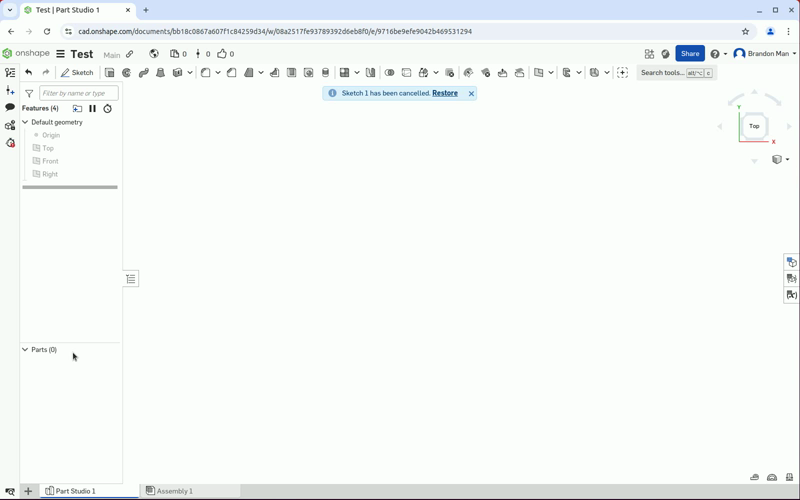
key(space)
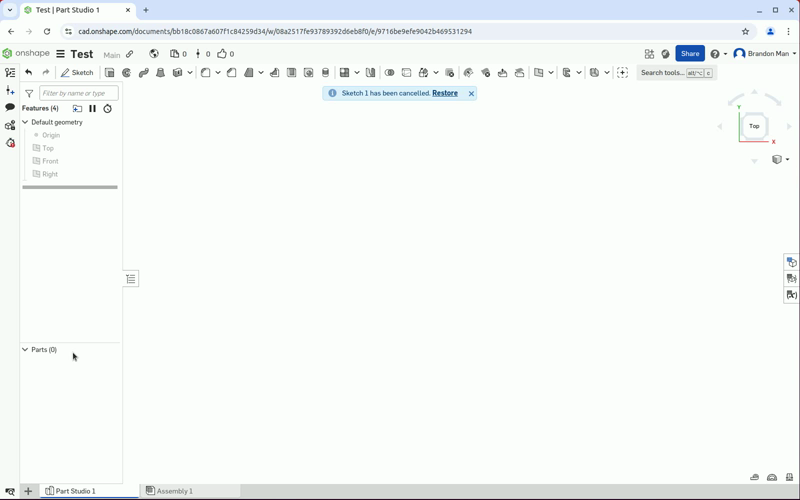
key_down(shift)
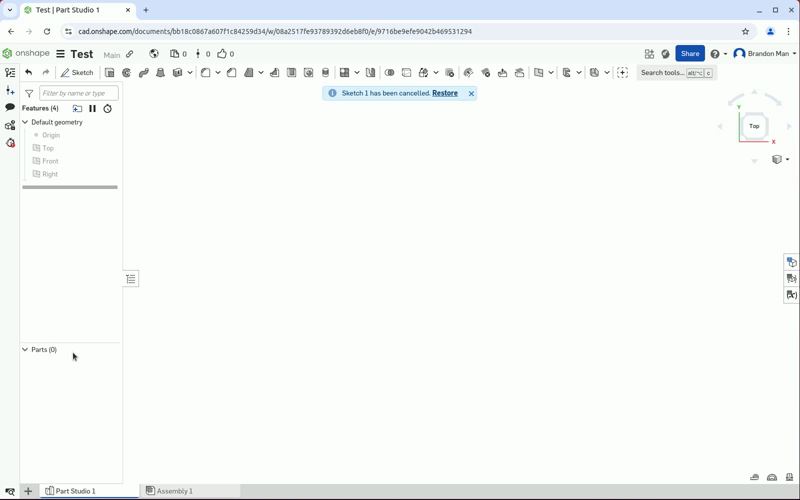
key(up)
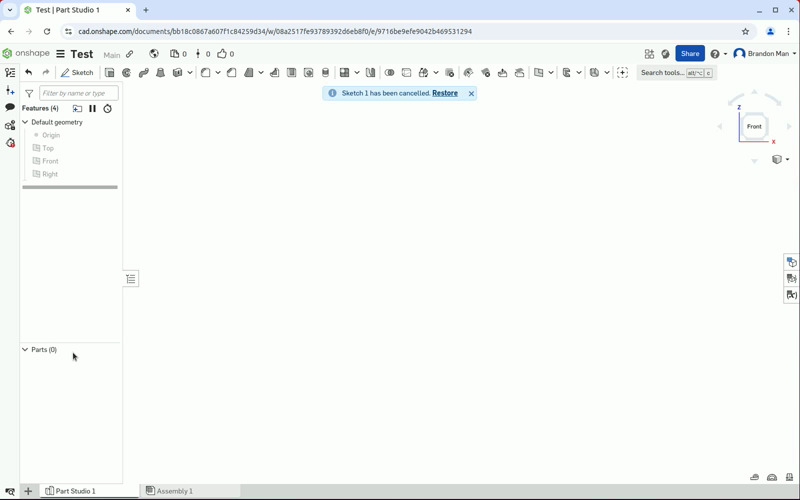
key_up(shift)
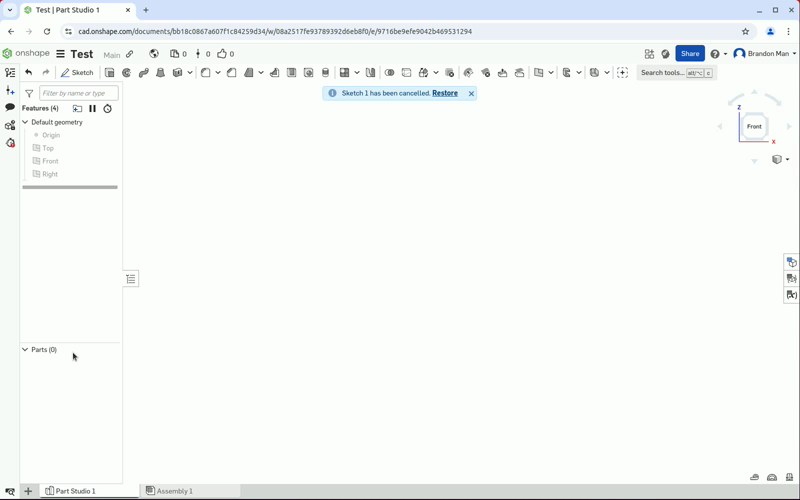
mouse_move(73, 352)
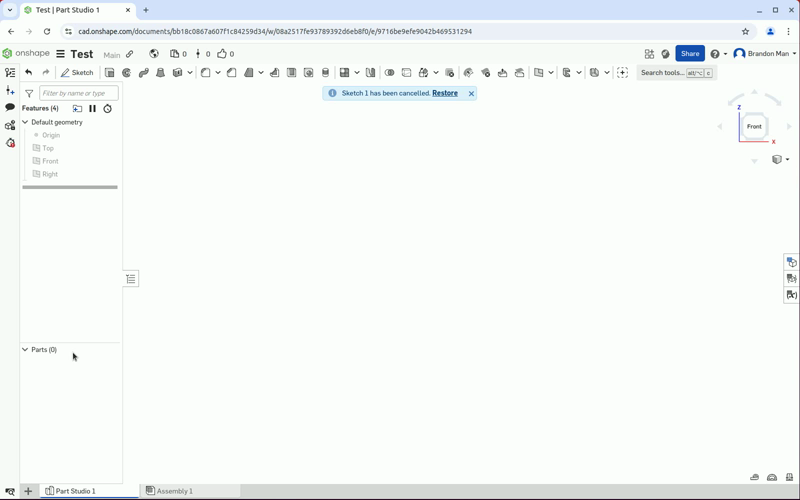
key(shift+y)
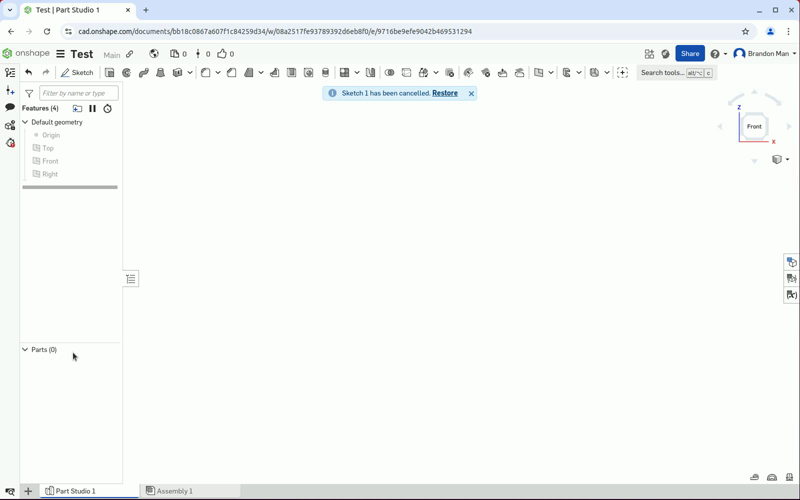
key(shift+s)
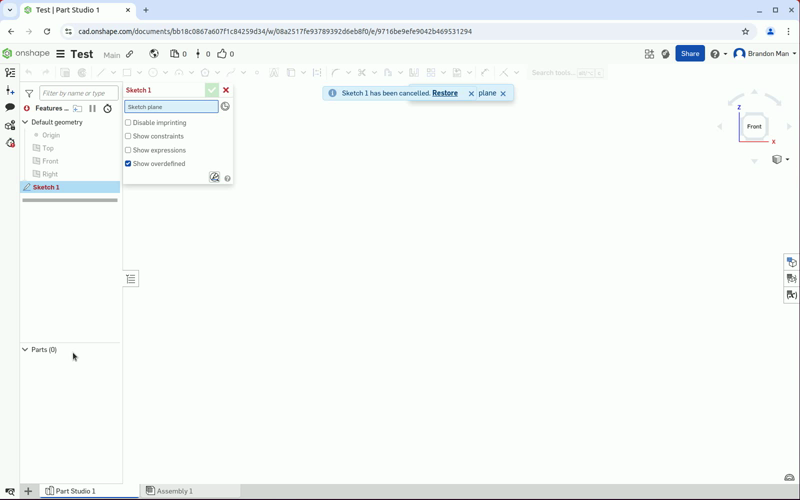
mouse_move(73, 163)
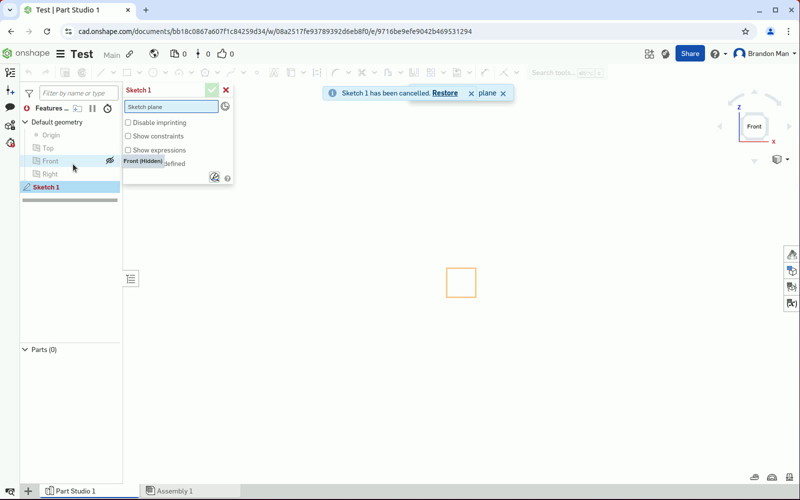
click(73, 163)
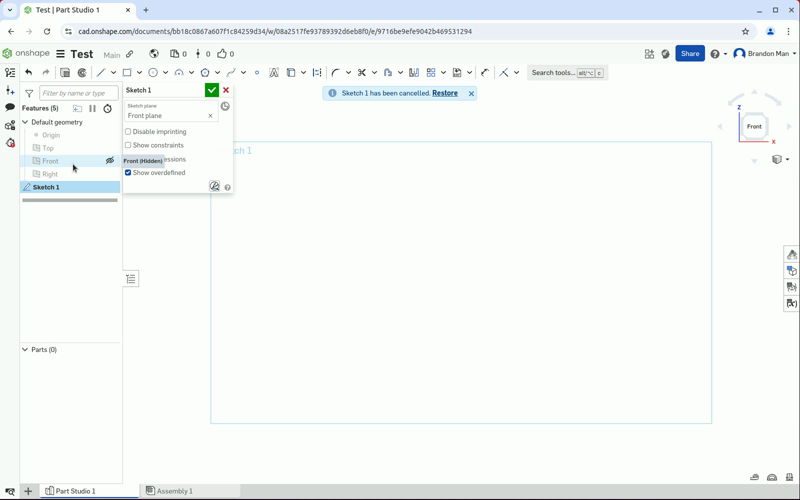
mouse_move(73, 352)
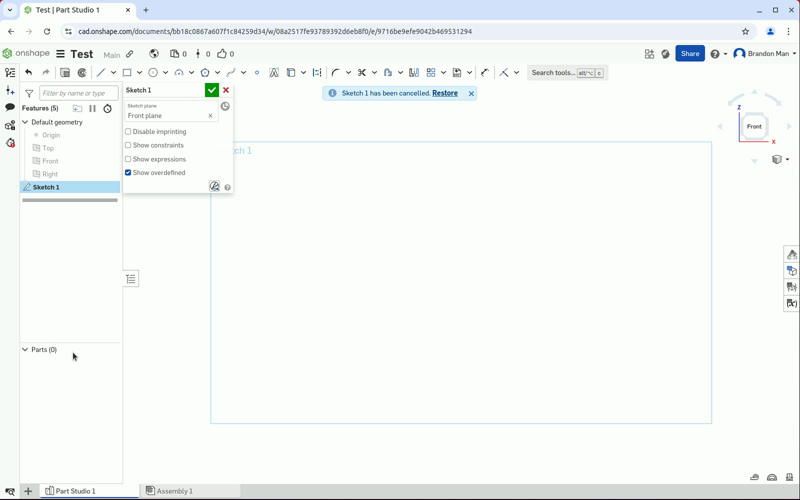
key(y)
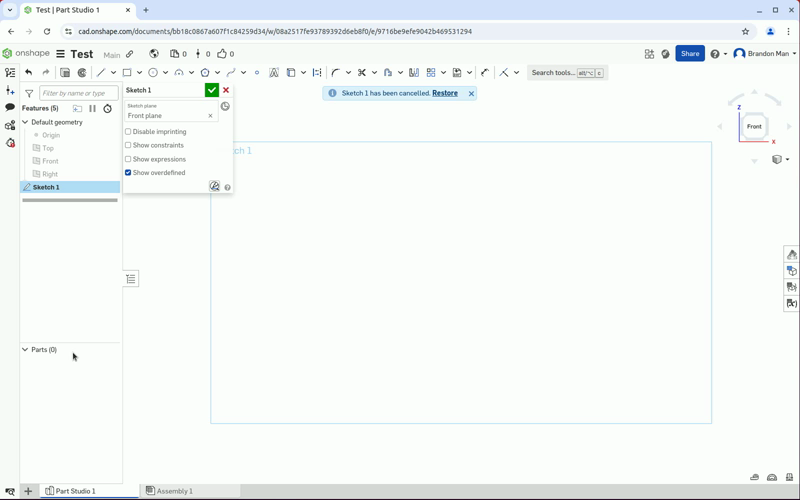
key(c)
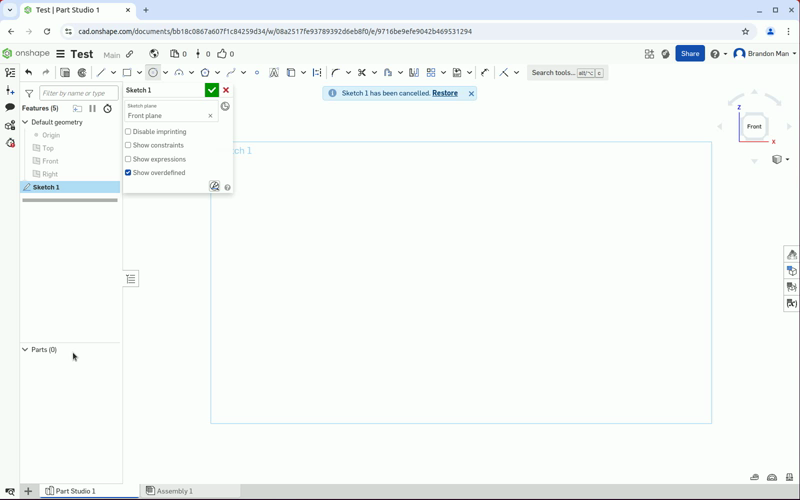
key_down(shift)
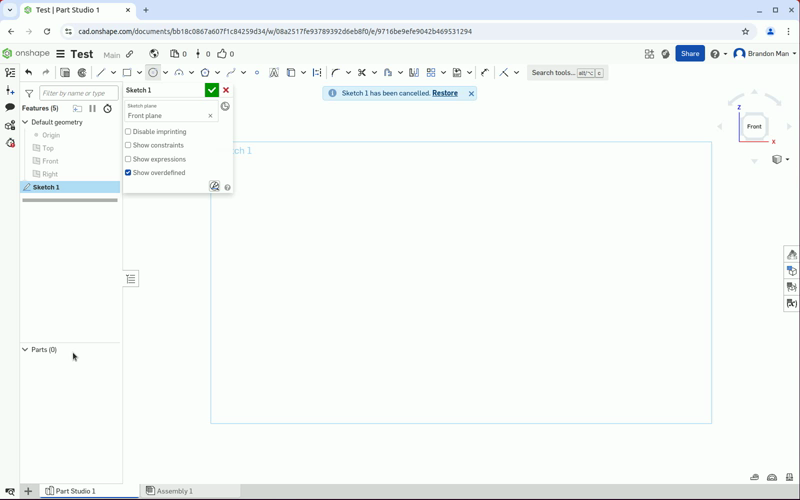
mouse_move(500, 282)
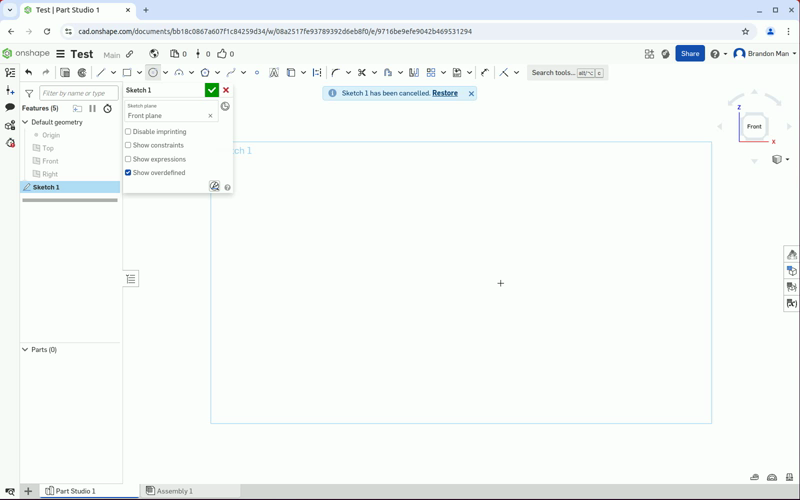
click(500, 282)
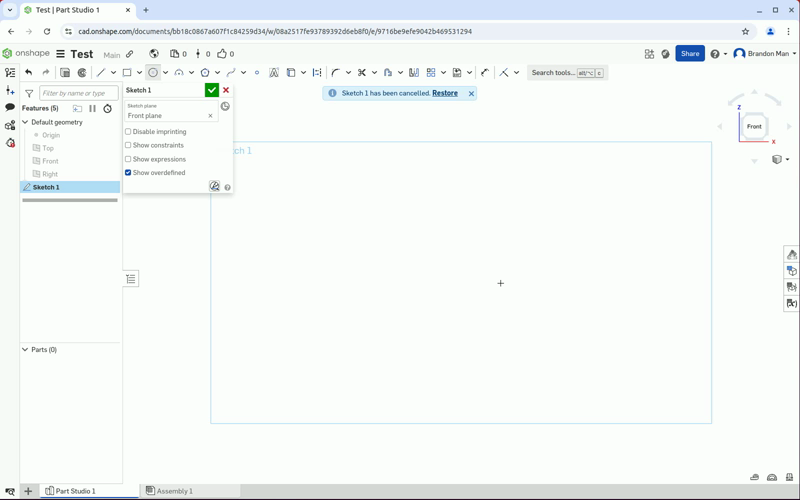
key_up(shift)
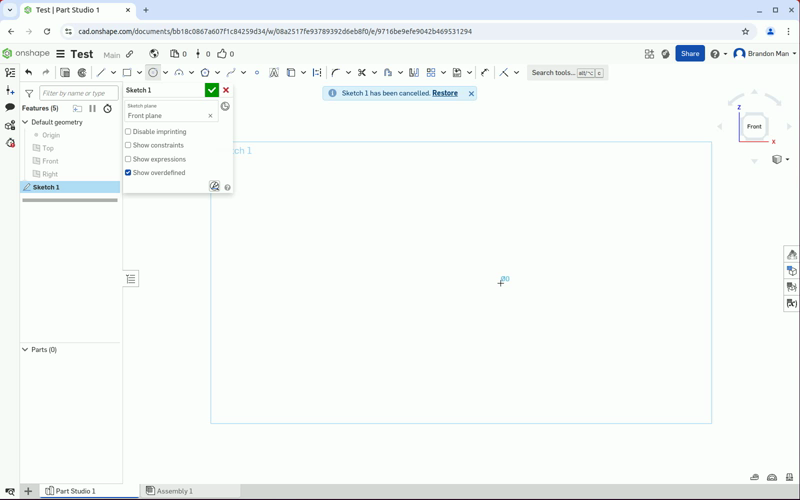
mouse_move(518, 282)
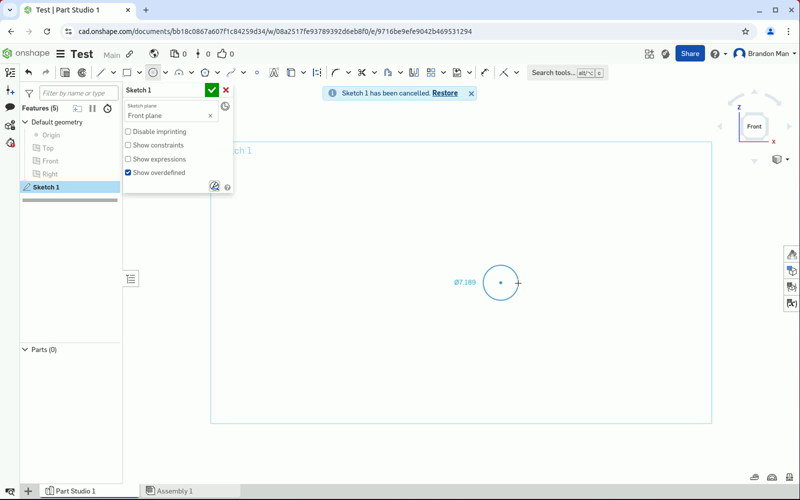
click(518, 282)
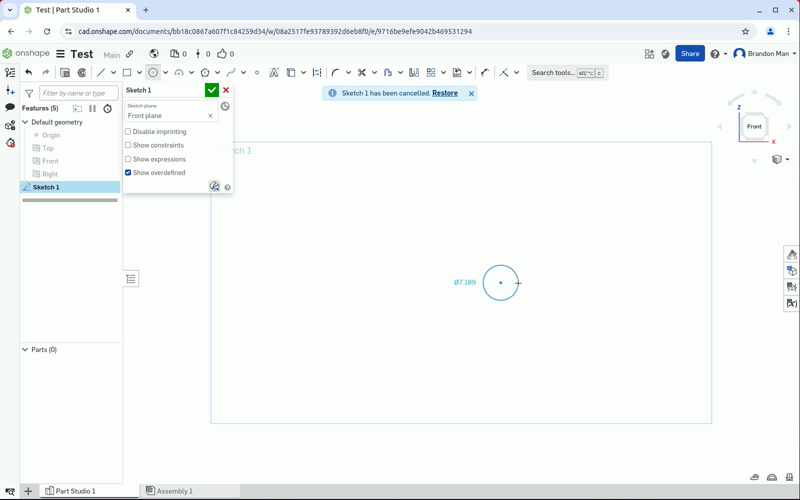
key(esc)
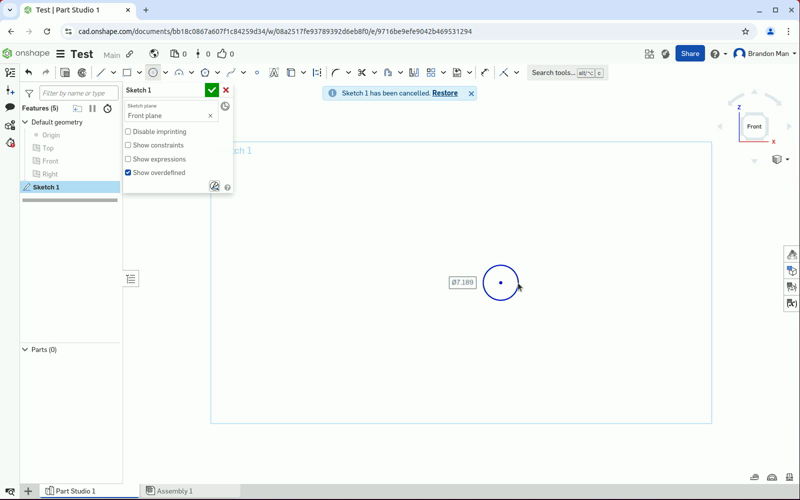
mouse_move(495, 294)
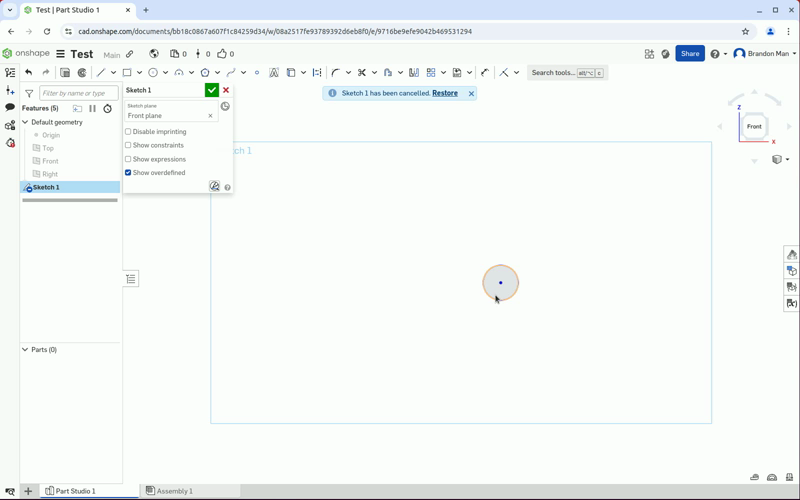
scroll(6)
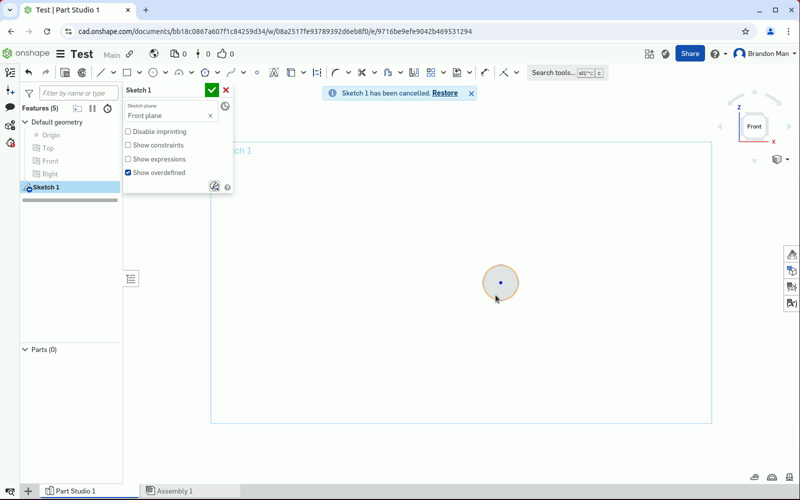
scroll(6)
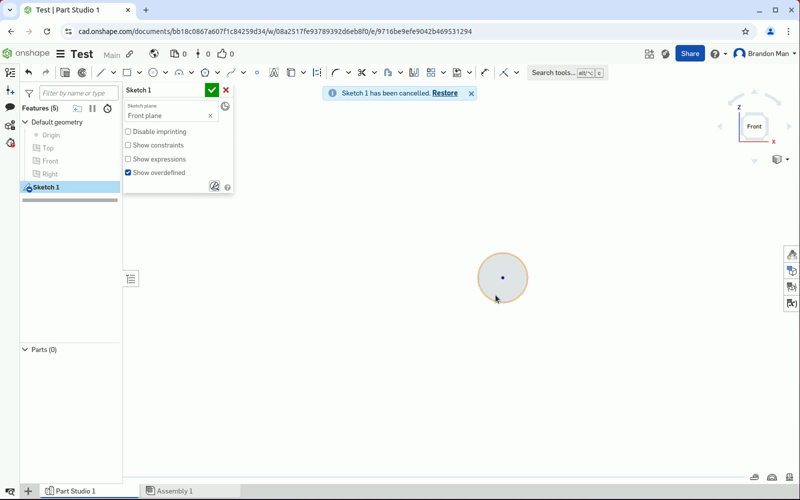
scroll(6)
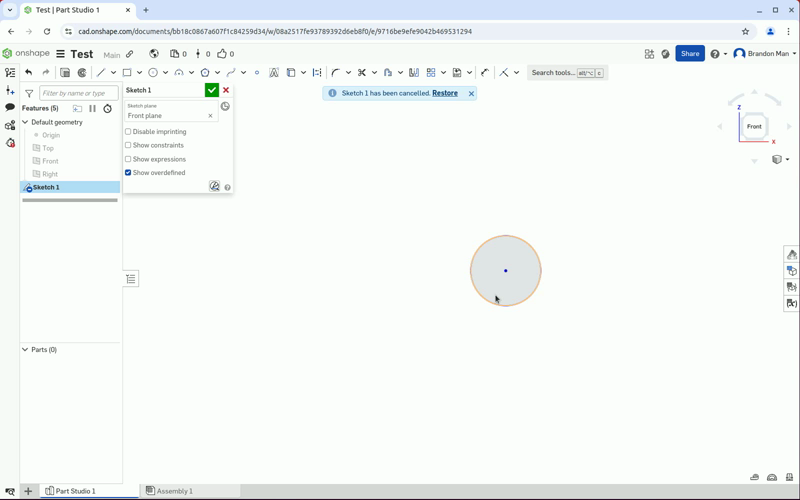
scroll(6)
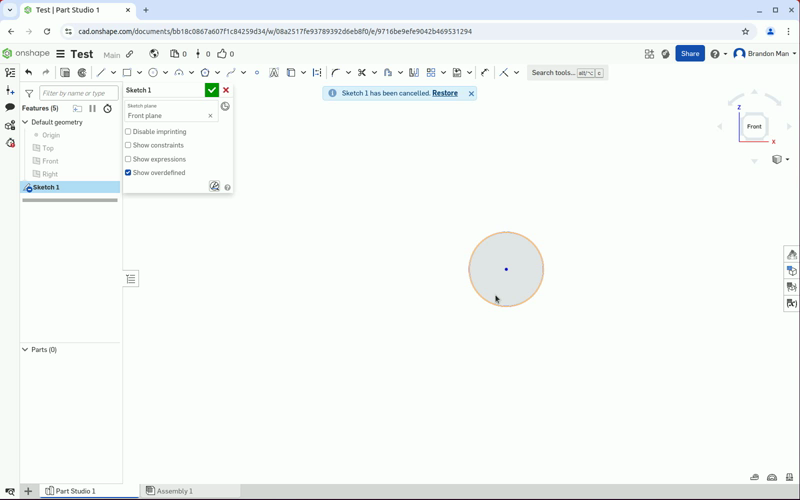
scroll(6)
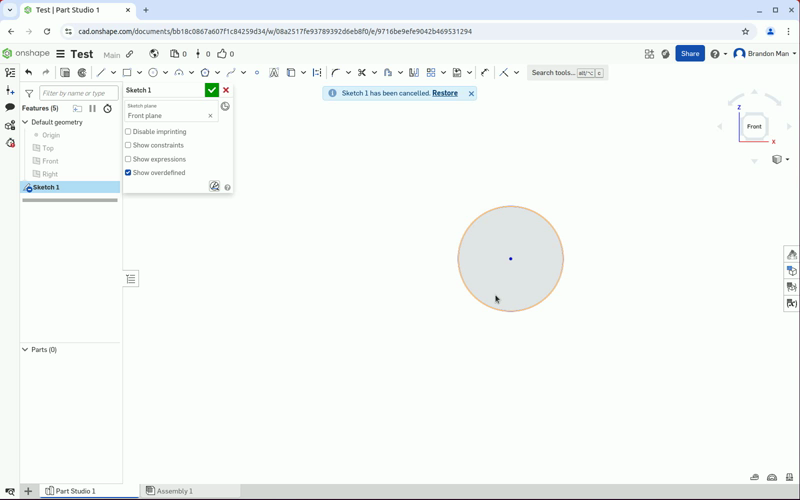
scroll(6)
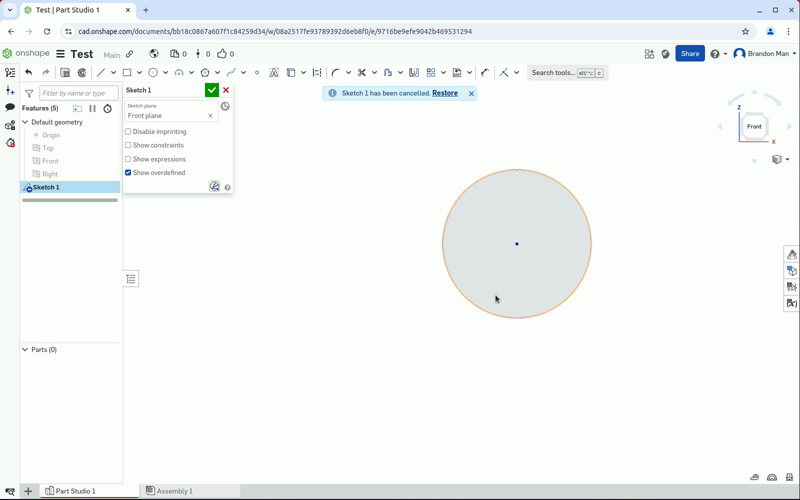
scroll(6)
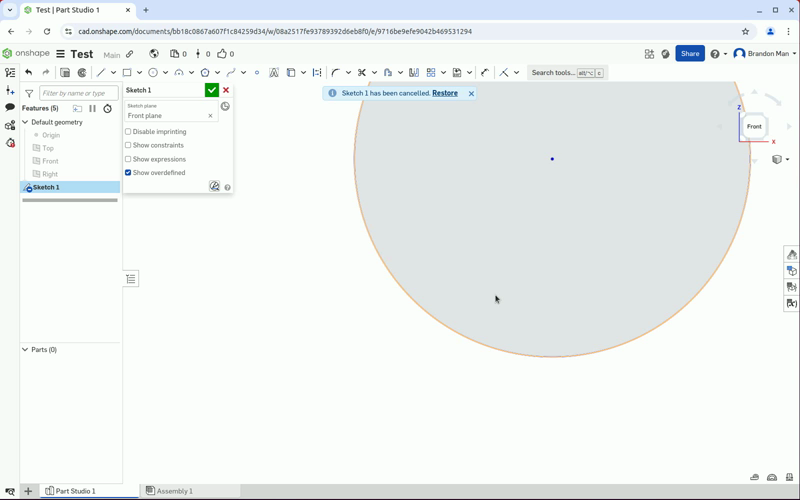
click(495, 294)
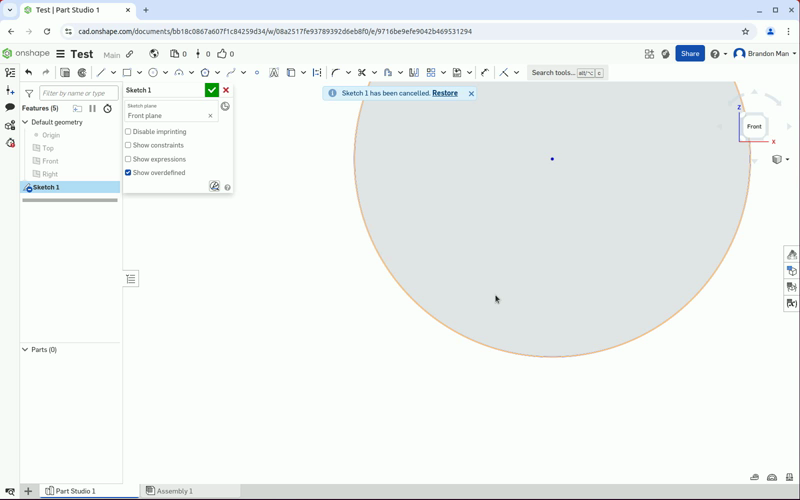
scroll(-6)
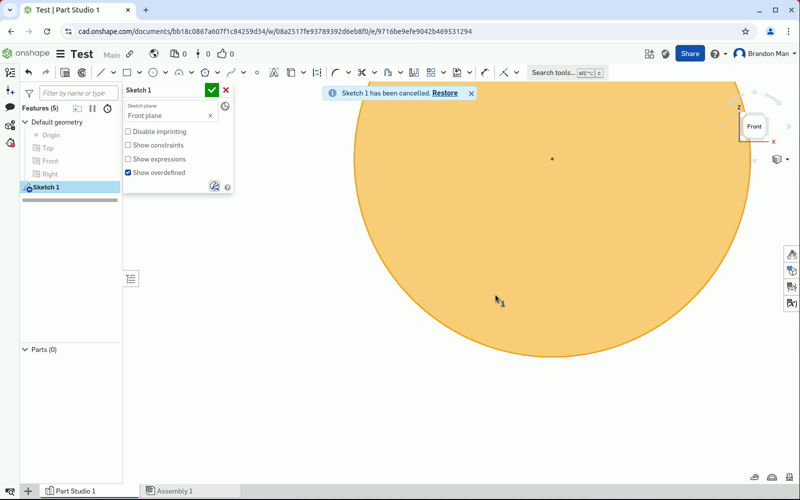
scroll(-6)
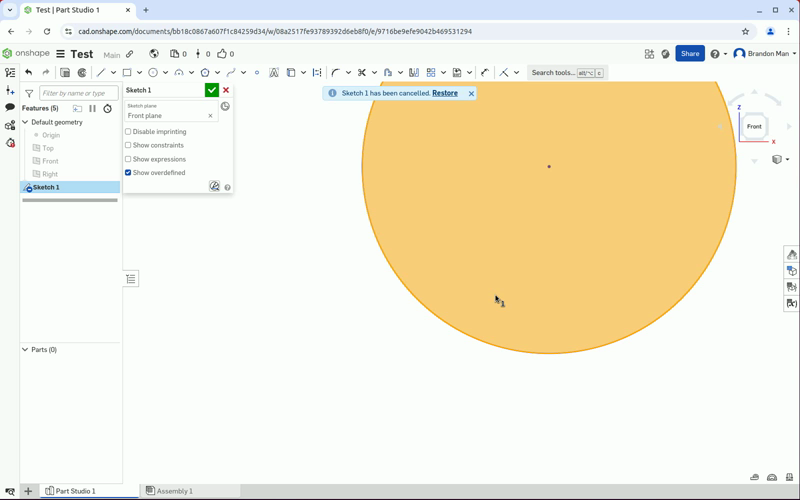
scroll(-6)
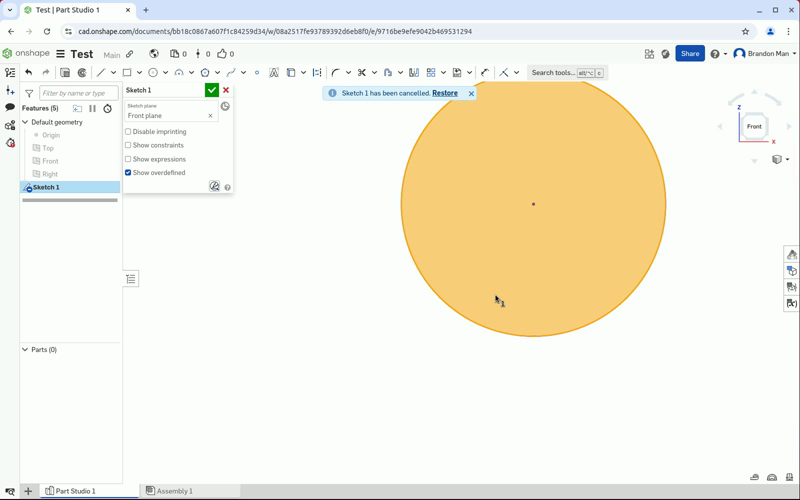
scroll(-6)
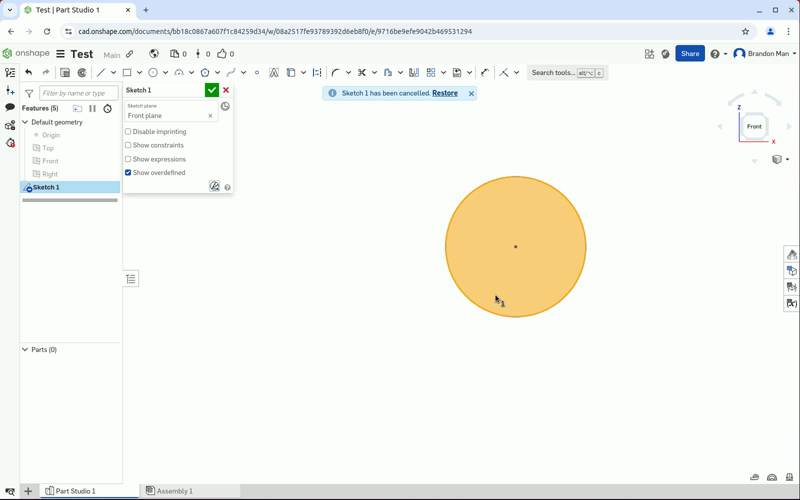
scroll(-6)
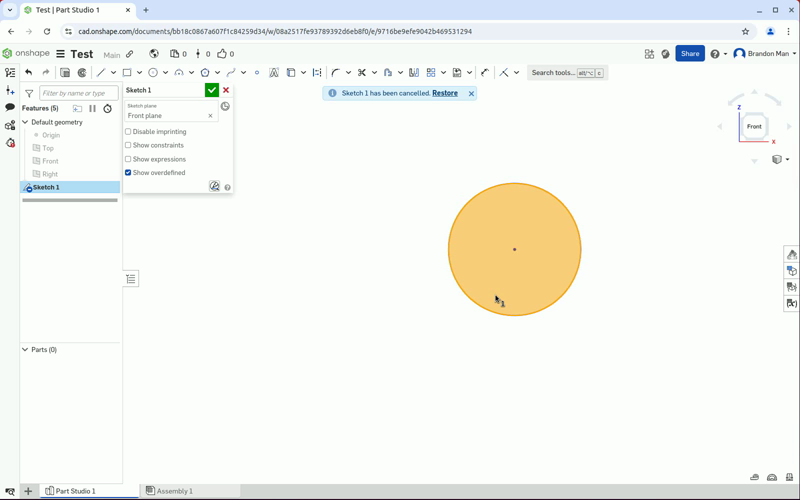
scroll(-6)
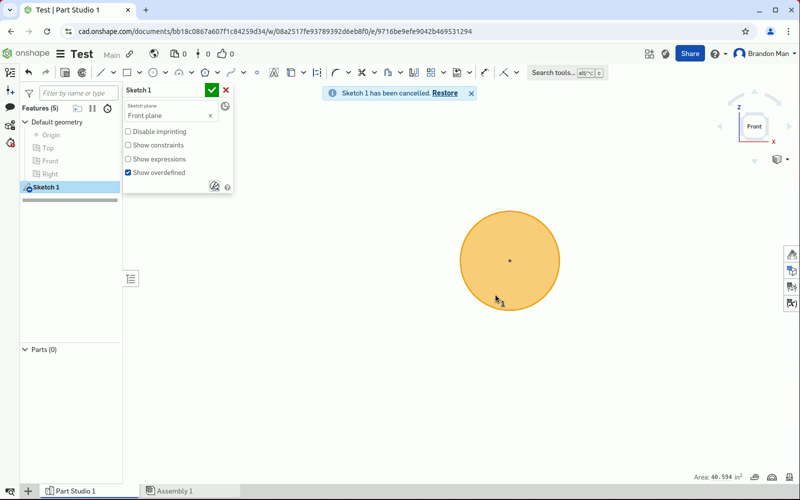
scroll(-6)
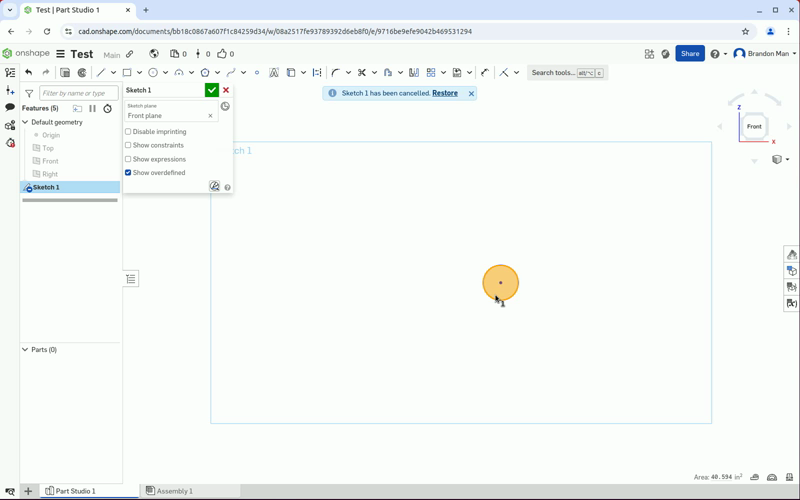
mouse_move(73, 352)
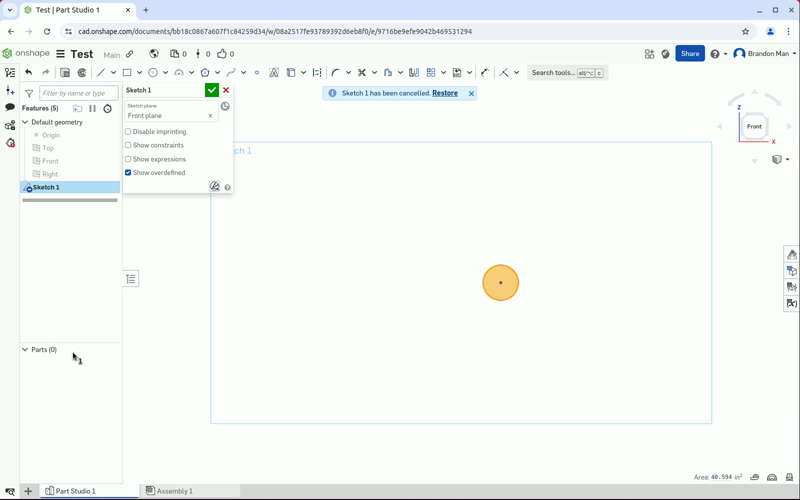
key(shift+y)
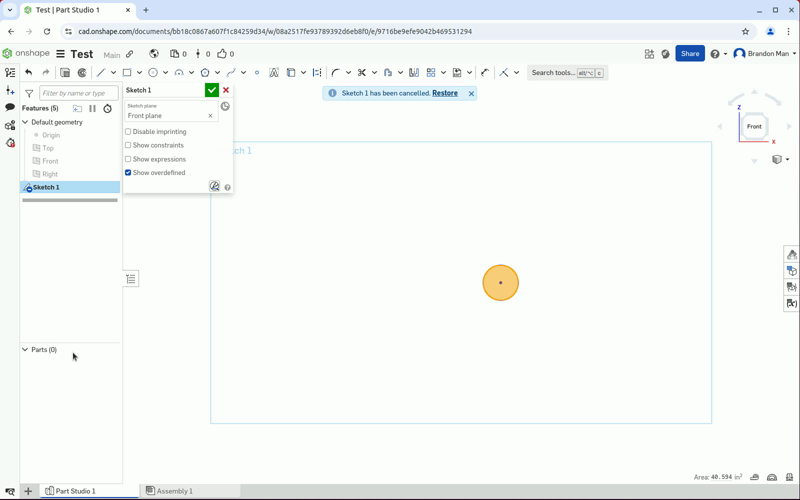
key(shift+e)
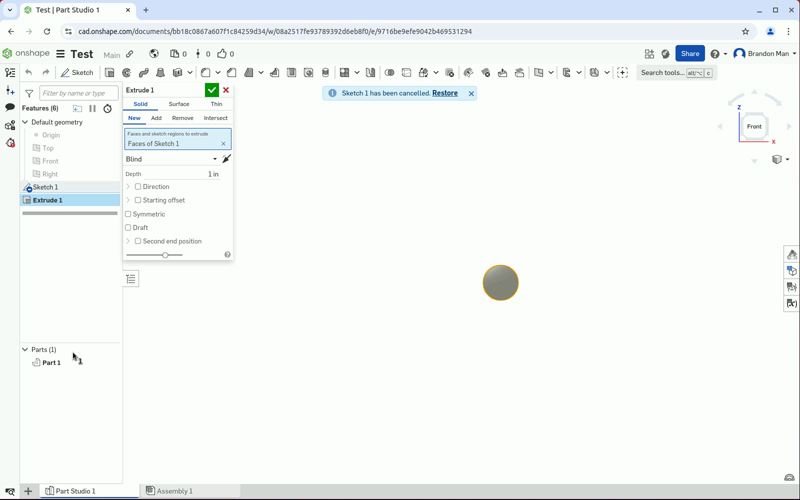
mouse_move(143, 106)
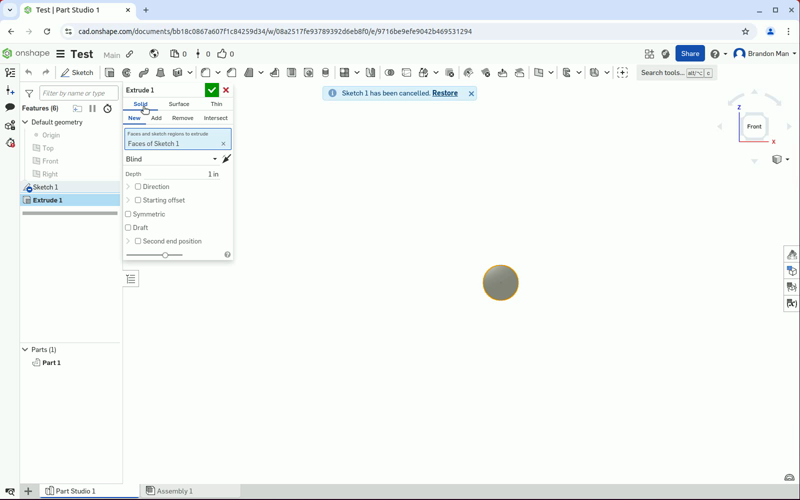
click(143, 106)
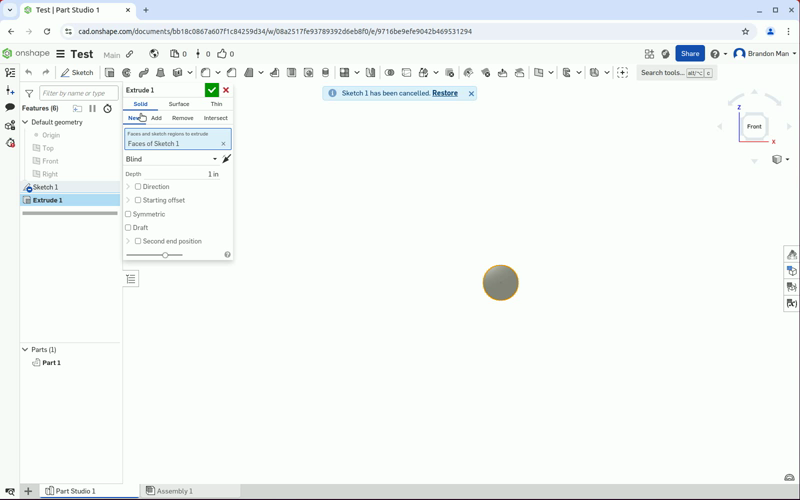
mouse_move(137, 120)
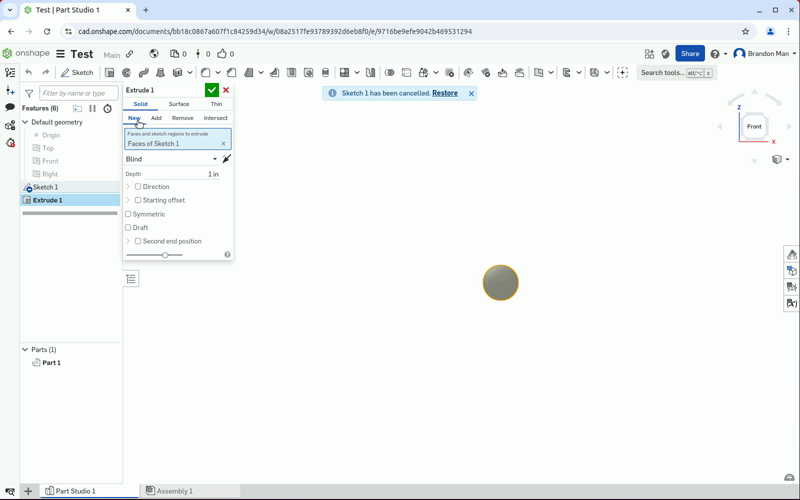
click(137, 120)
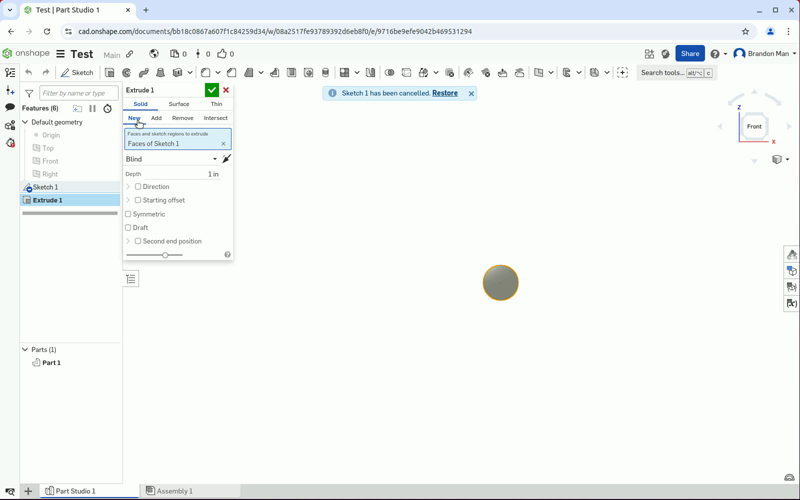
key(tab, 4)
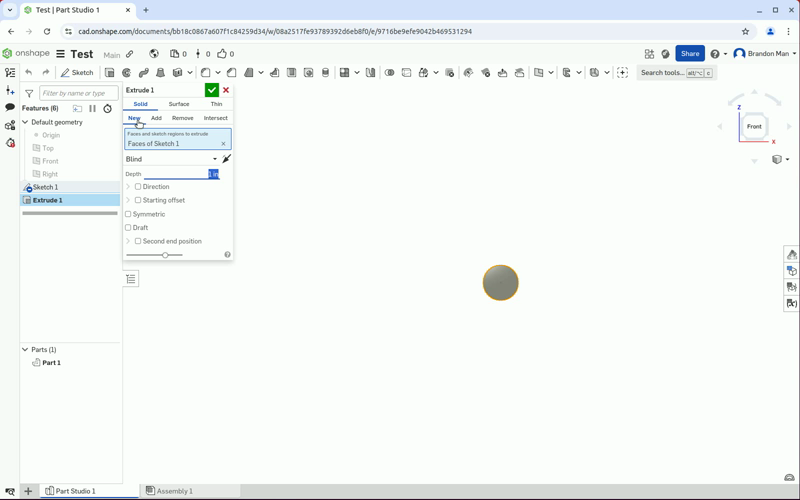
text(-11.554)
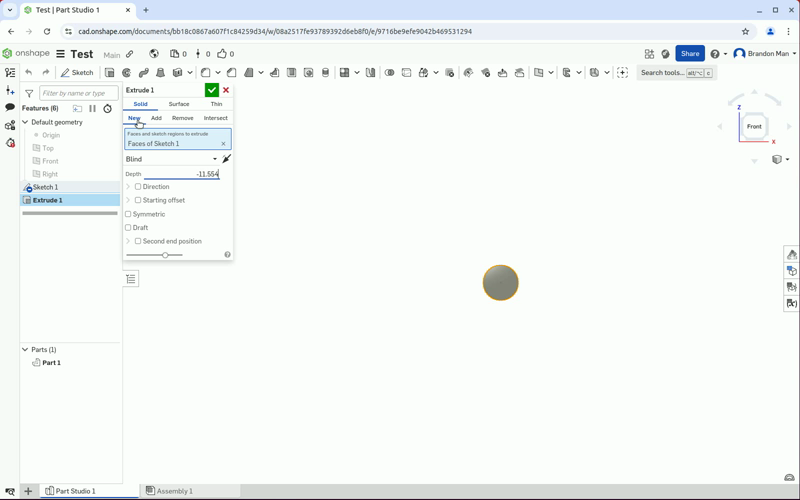
key(enter)
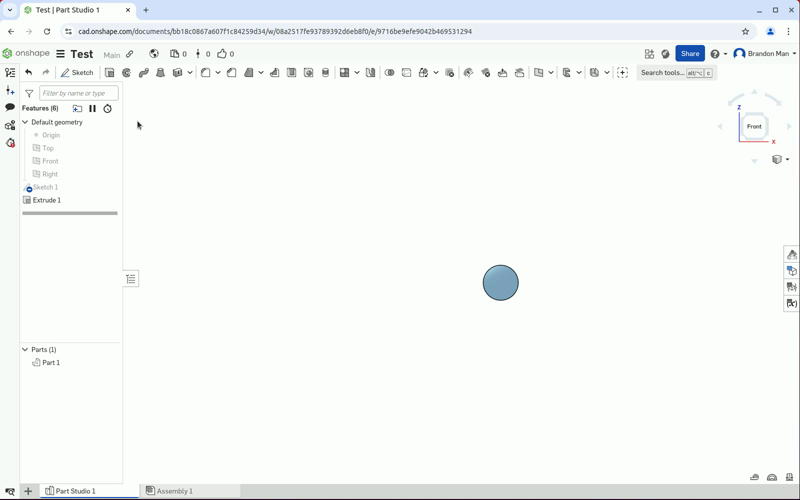
key(shift+h)
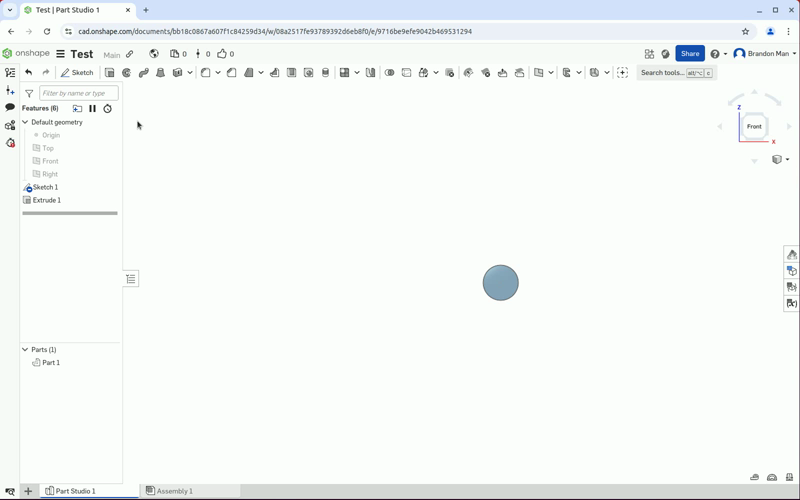
key(shift+h)
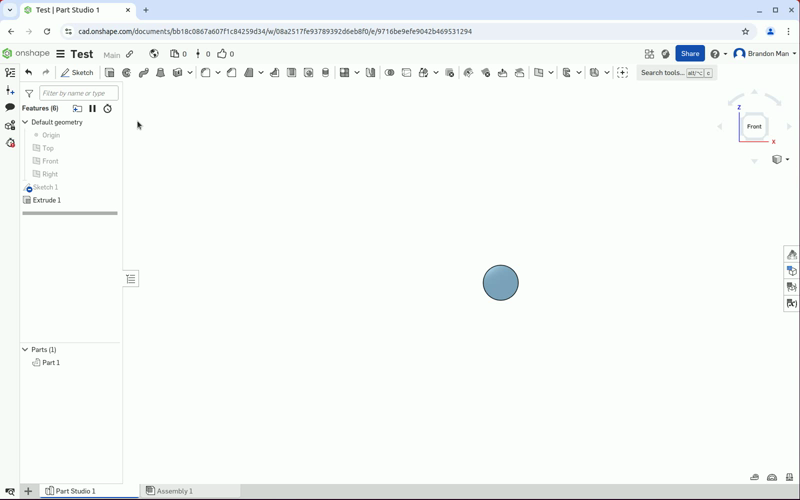
mouse_move(73, 189)
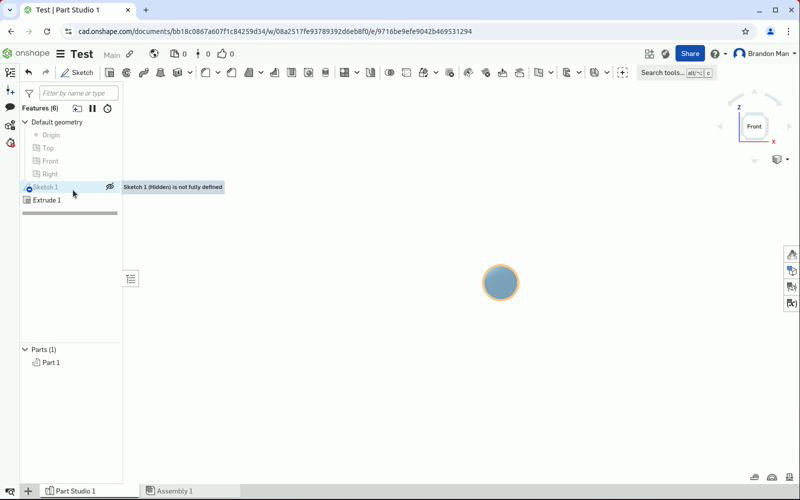
click(73, 189)
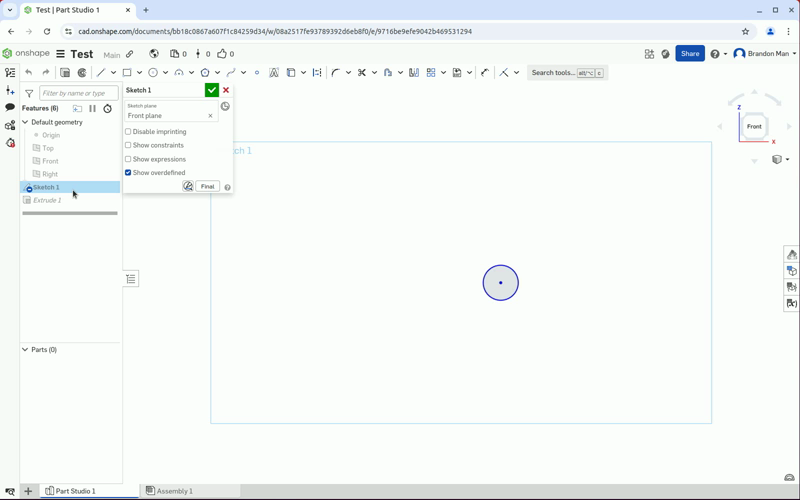
mouse_move(229, 92)
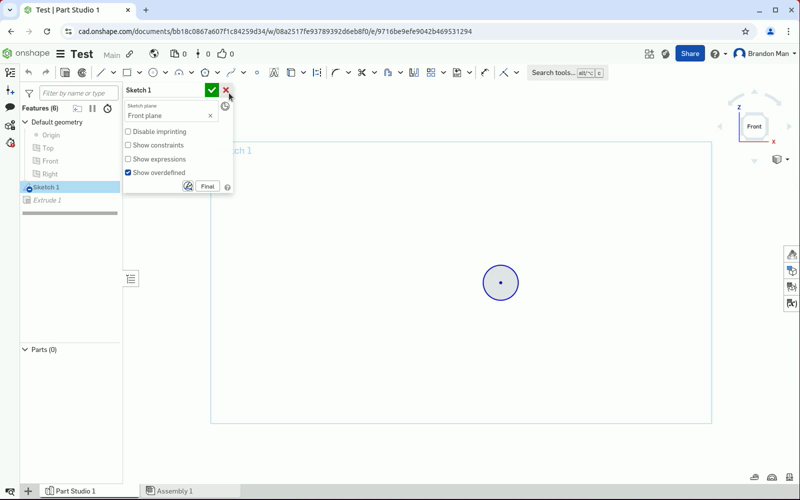
click(229, 92)
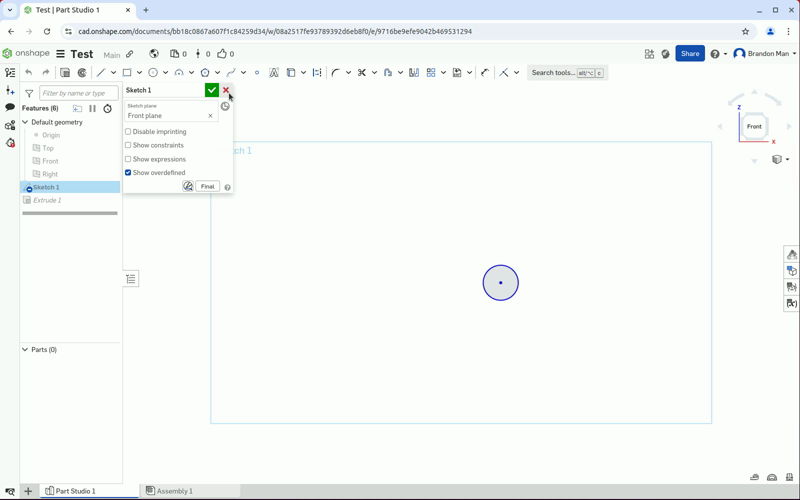
key(shift+s)
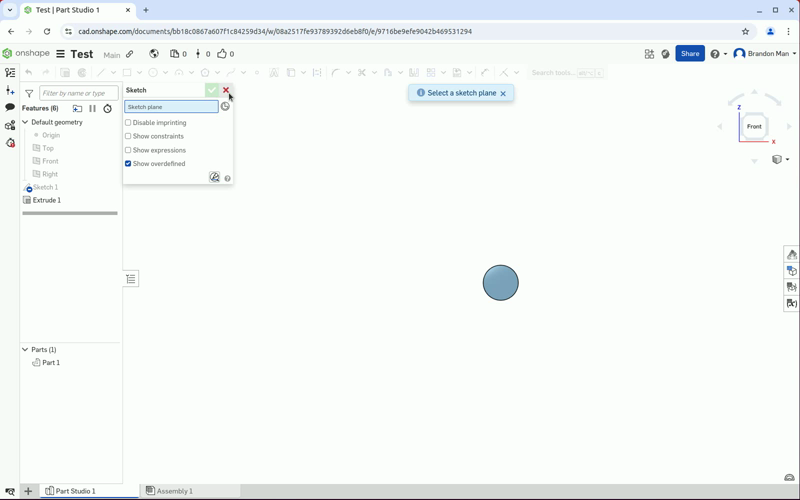
mouse_move(73, 163)
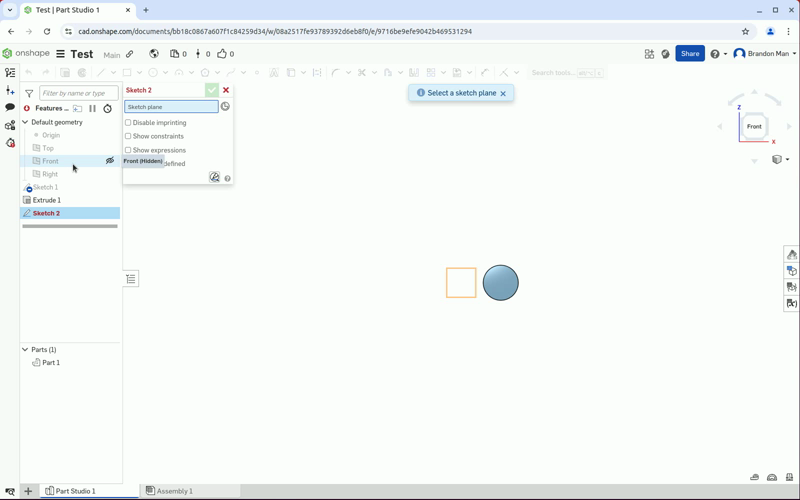
click(73, 163)
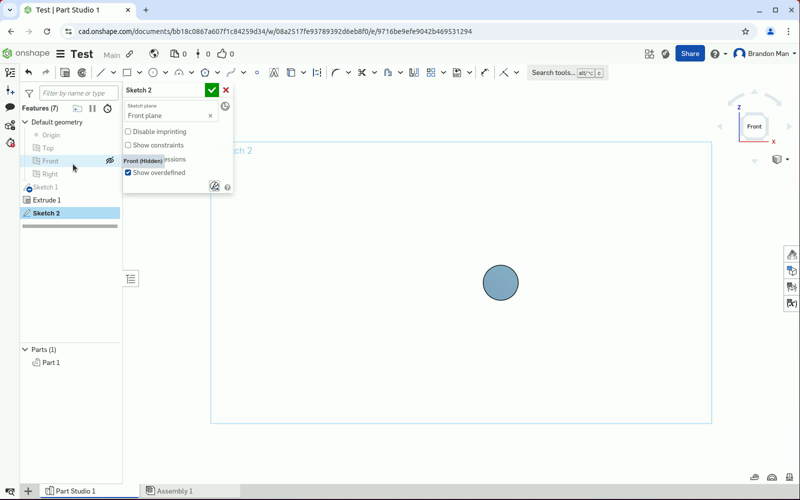
mouse_move(73, 352)
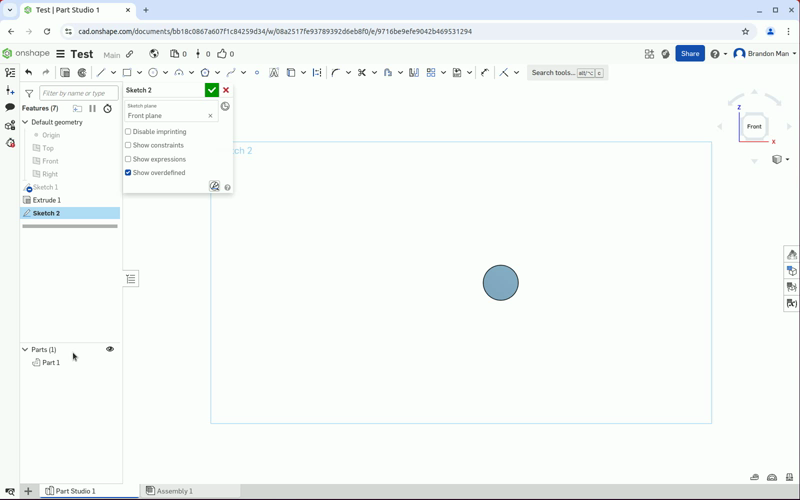
key(y)
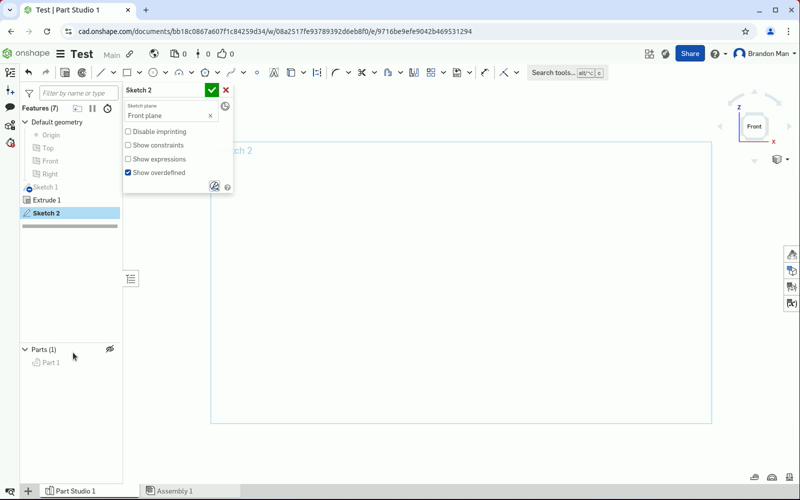
key(c)
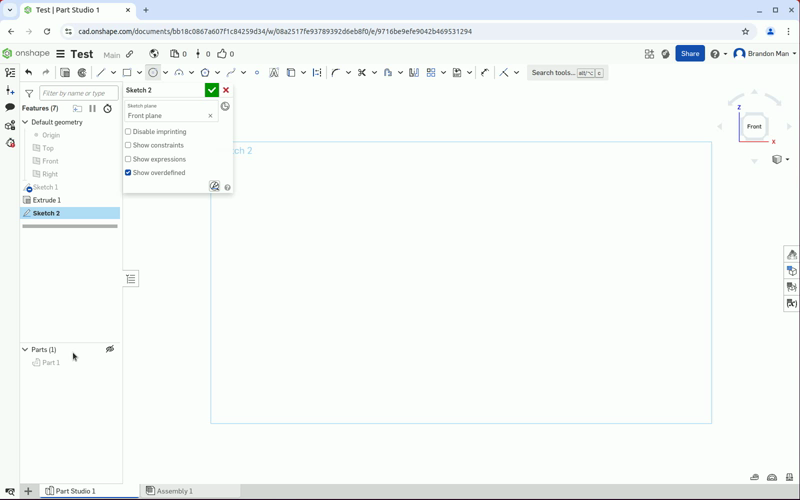
key_down(shift)
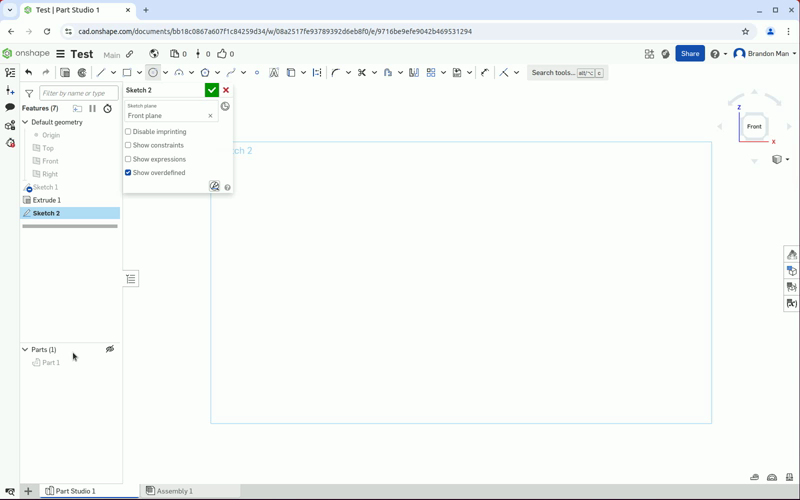
mouse_move(422, 282)
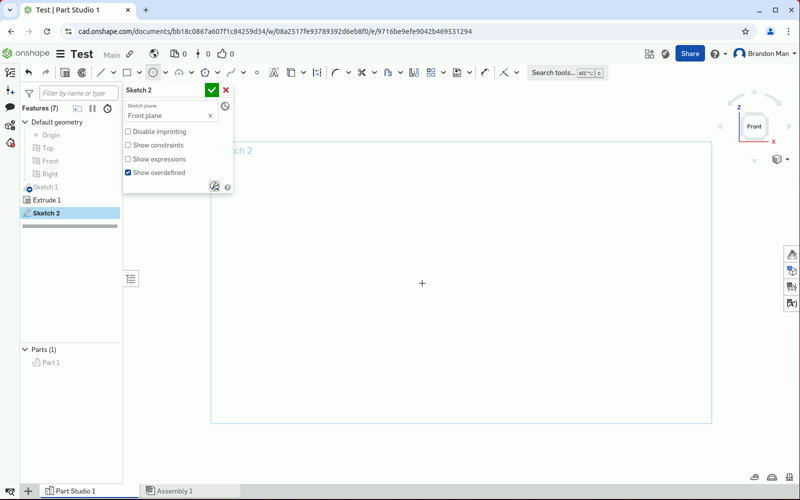
click(422, 282)
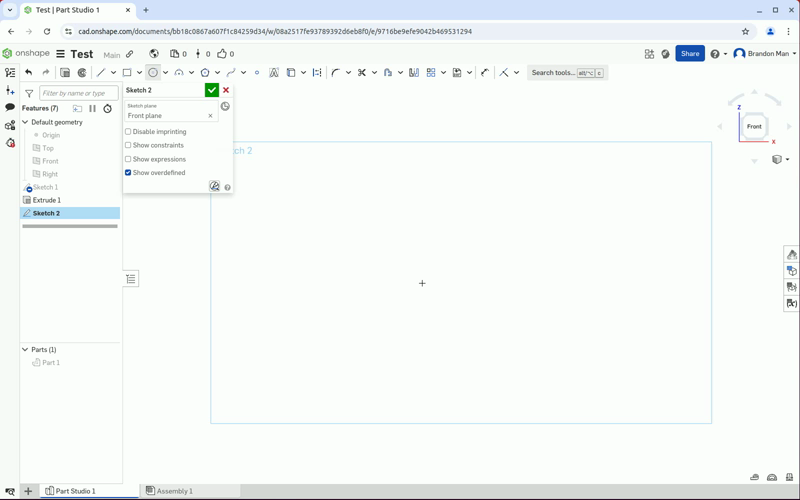
key_up(shift)
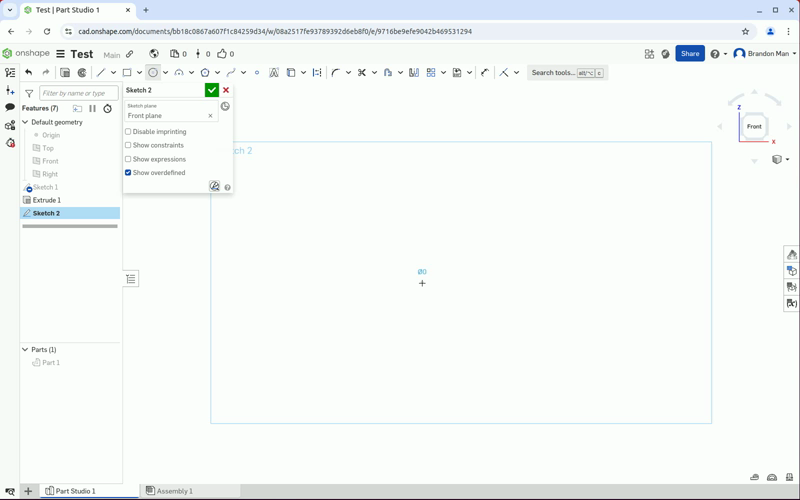
mouse_move(439, 282)
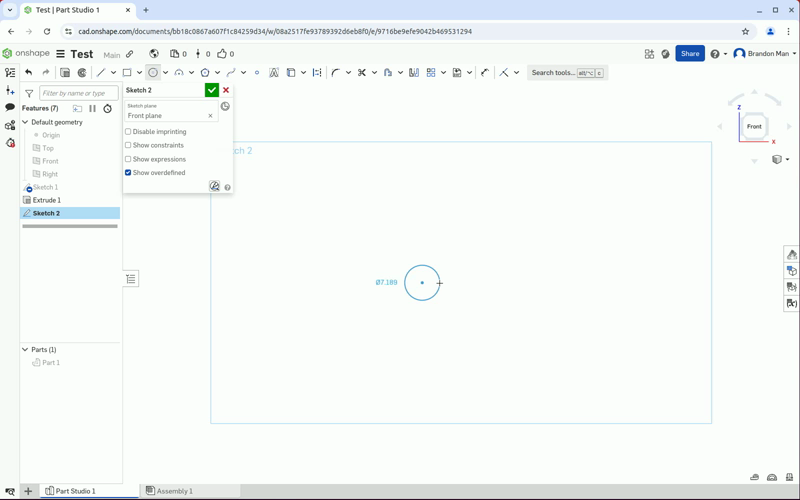
click(439, 282)
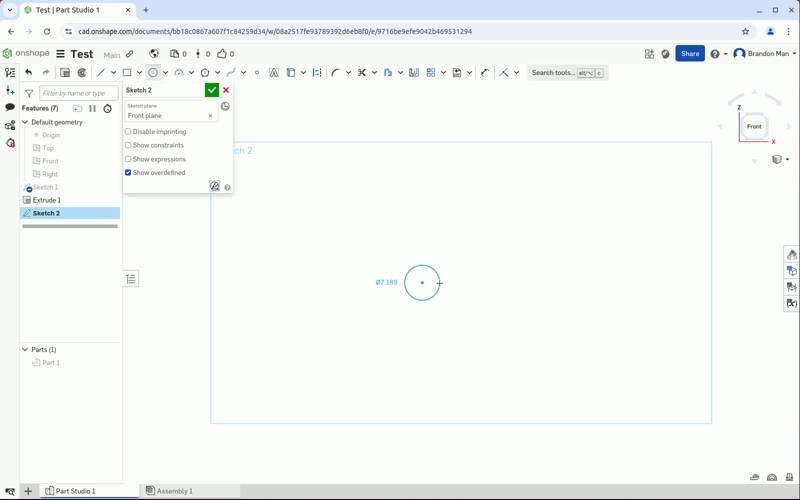
key(esc)
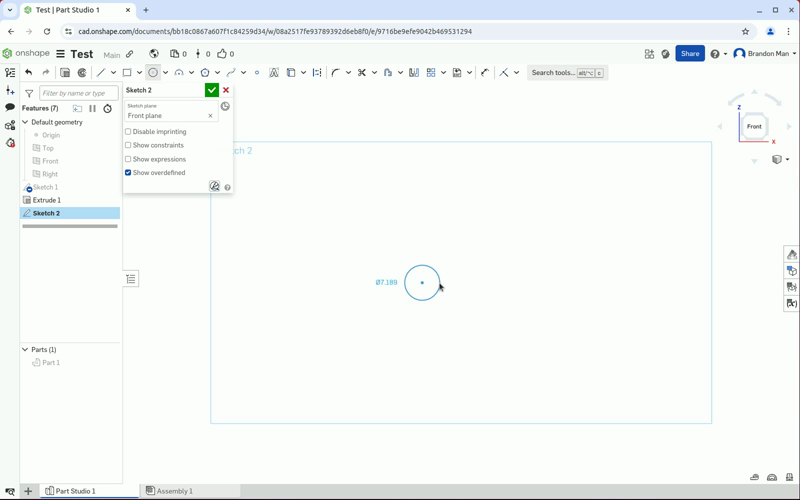
mouse_move(433, 292)
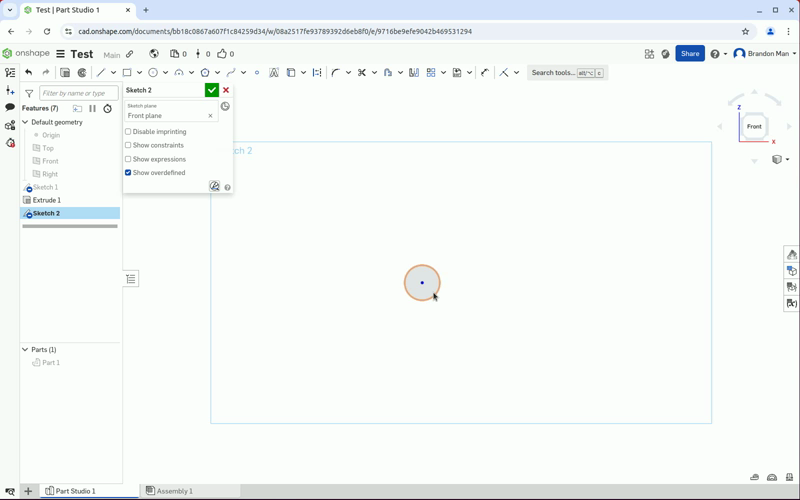
scroll(6)
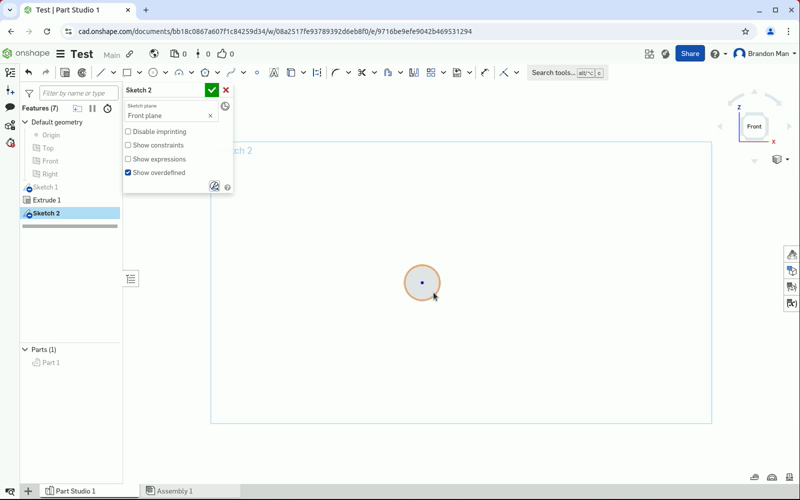
scroll(6)
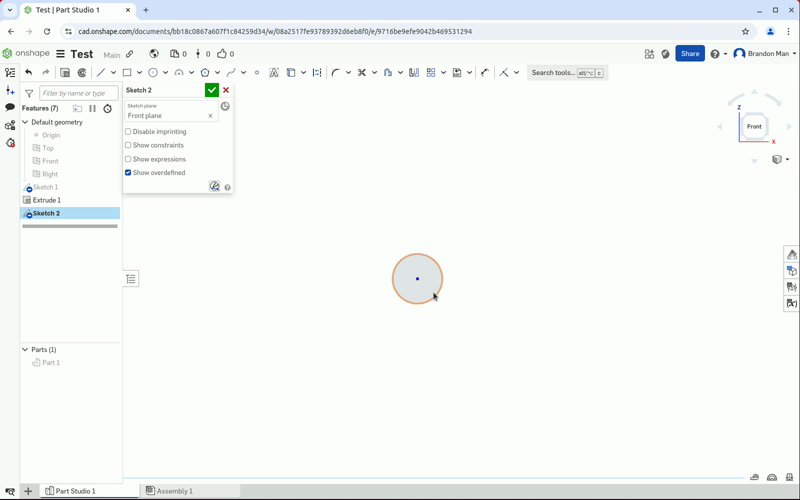
scroll(6)
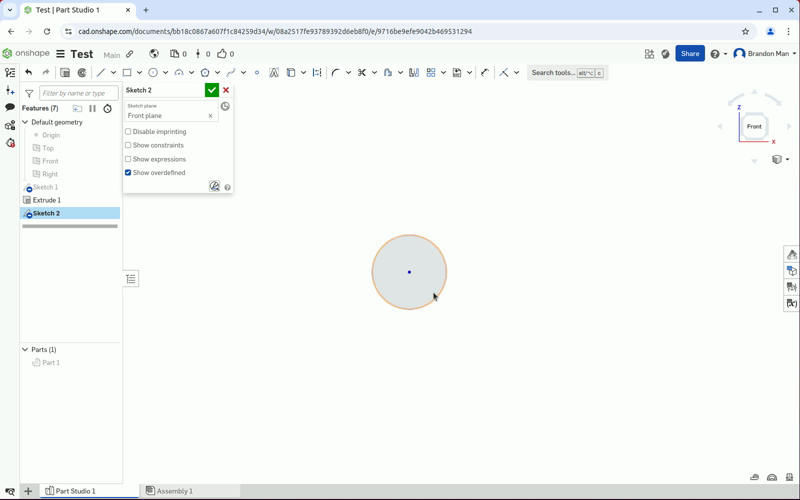
scroll(6)
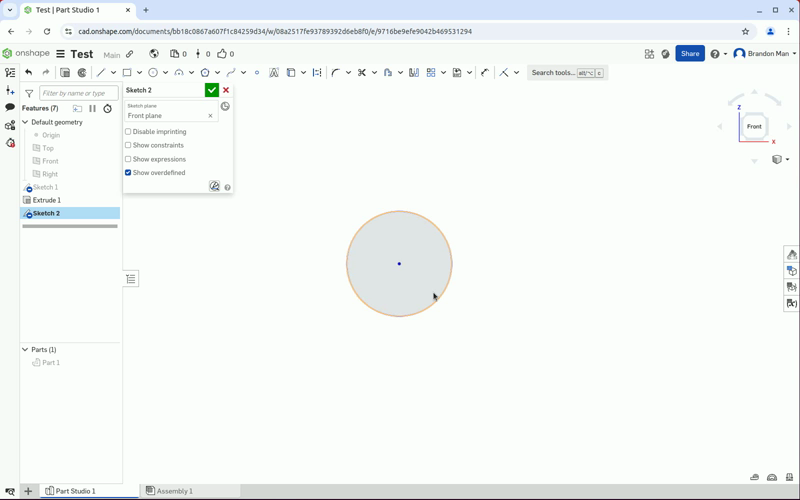
scroll(6)
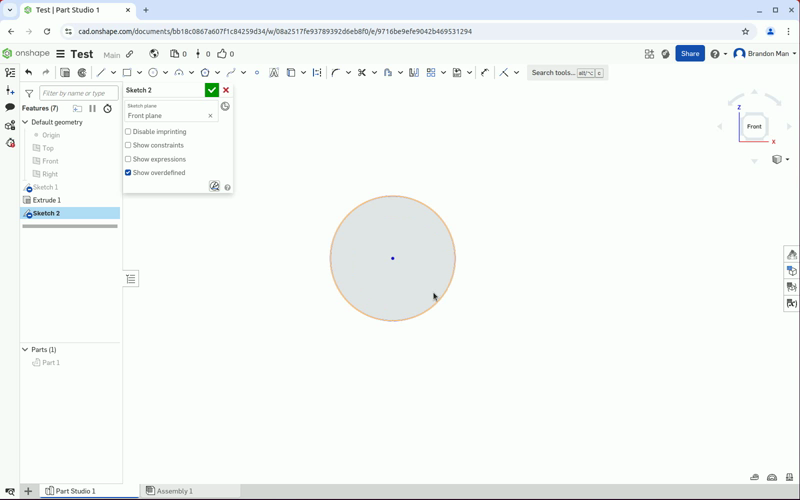
scroll(6)
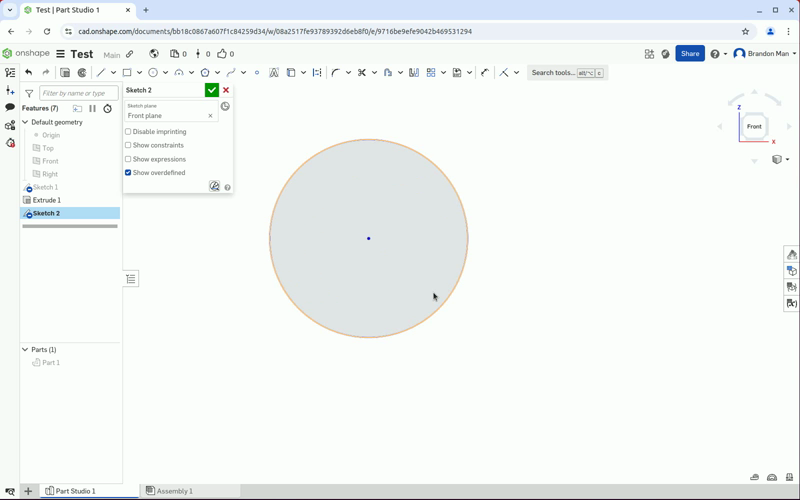
scroll(6)
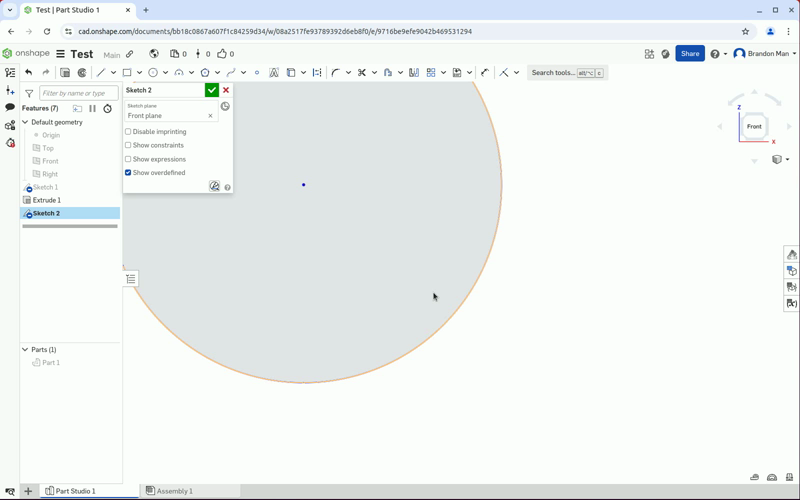
click(433, 292)
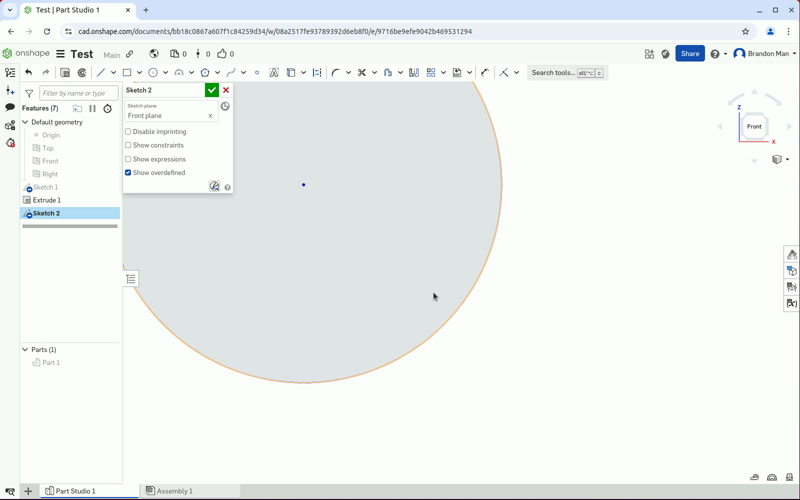
scroll(-6)
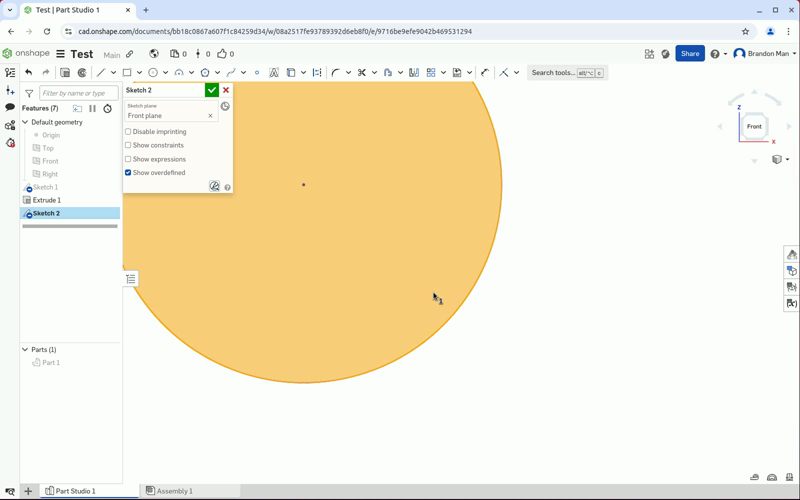
scroll(-6)
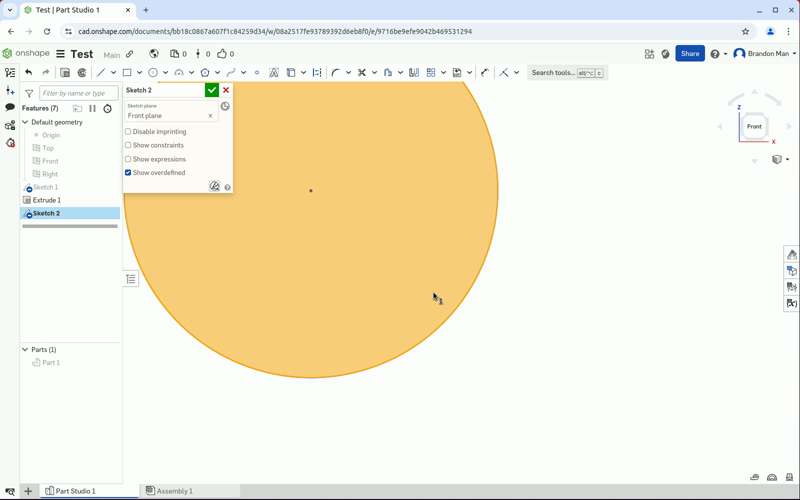
scroll(-6)
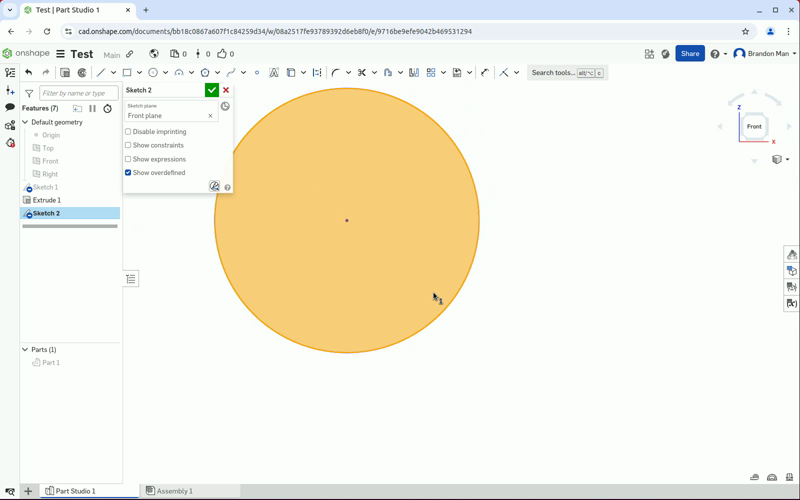
scroll(-6)
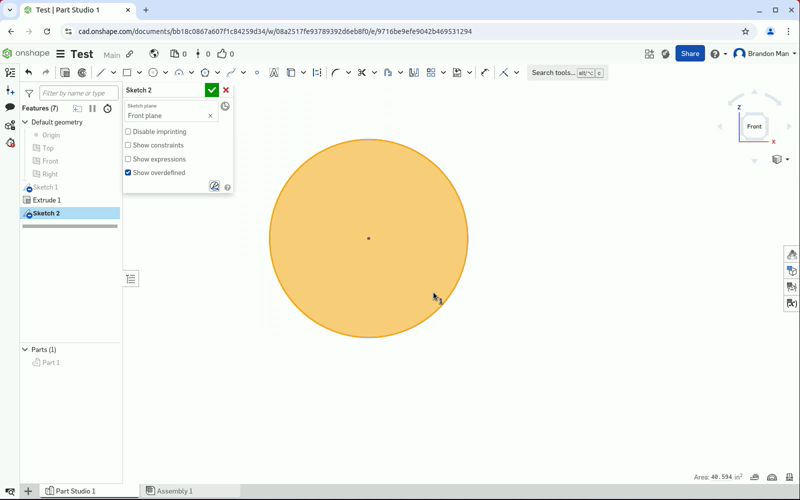
scroll(-6)
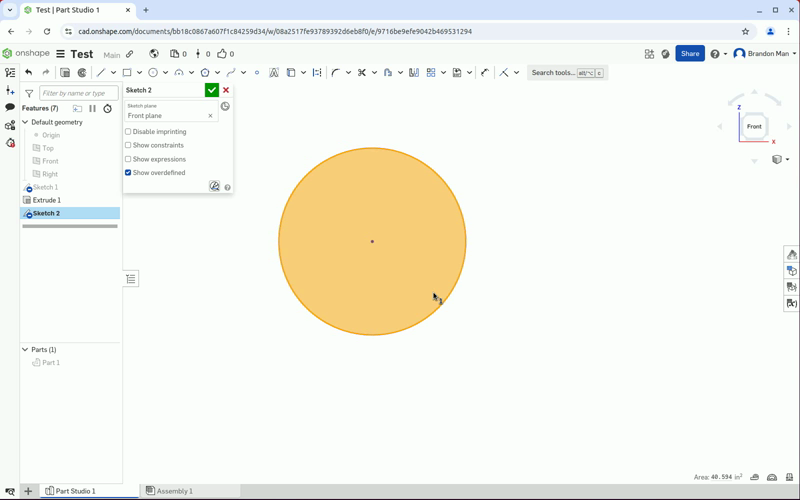
scroll(-6)
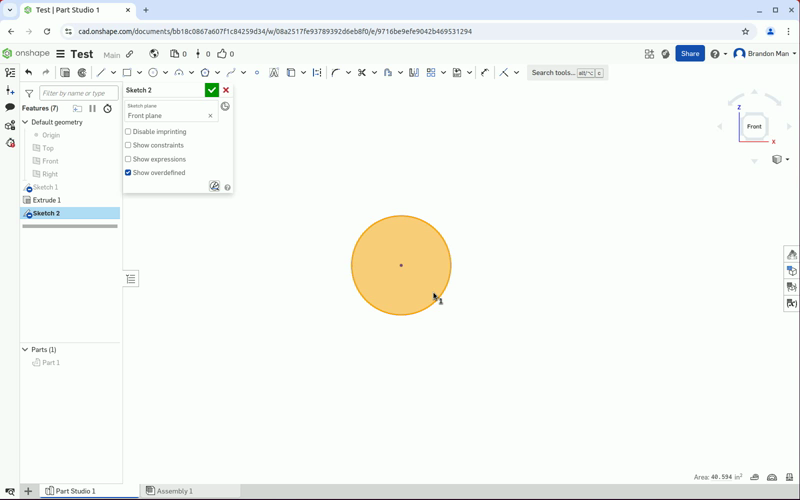
scroll(-6)
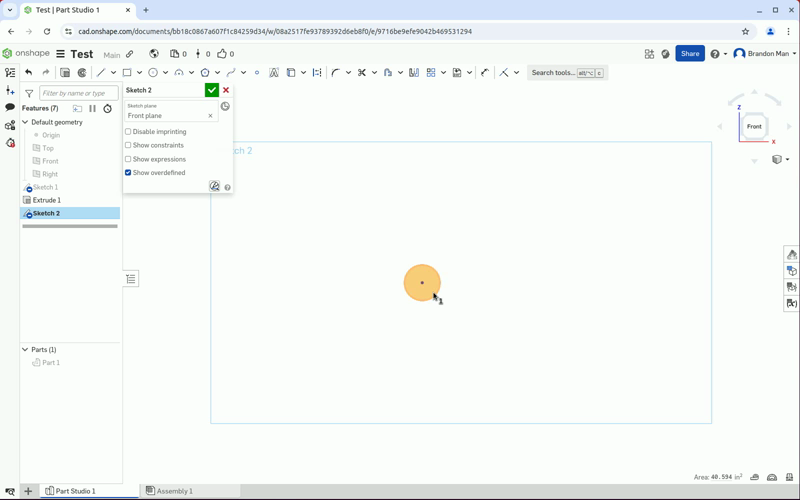
mouse_move(73, 352)
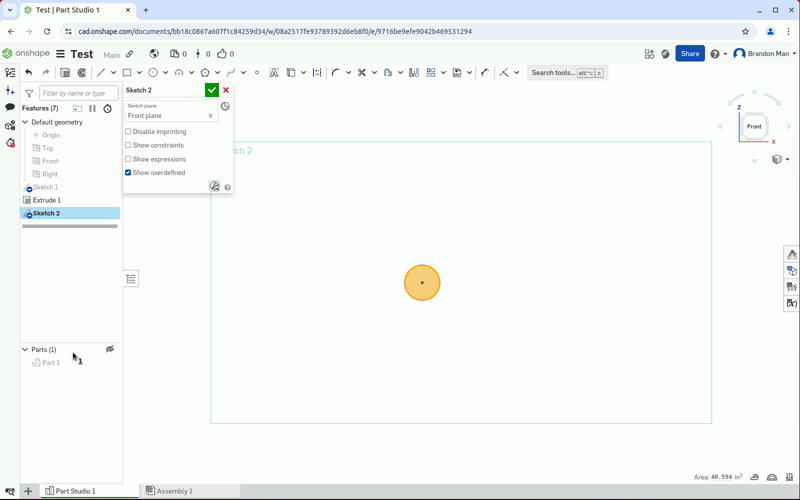
key(shift+y)
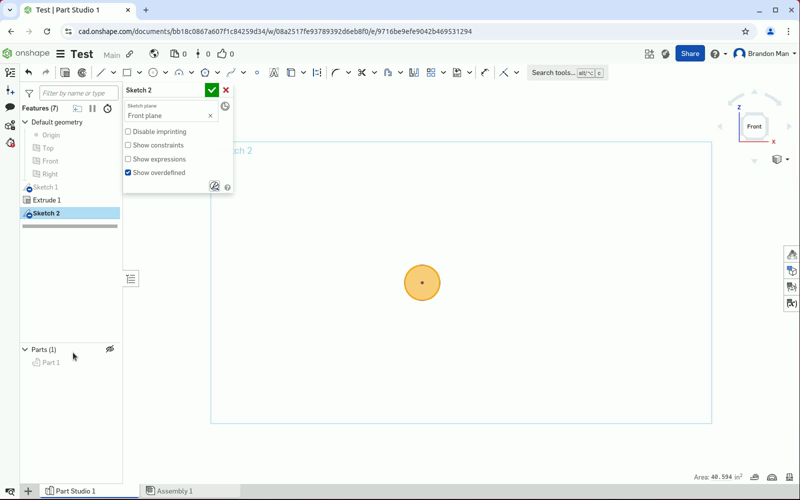
key(shift+e)
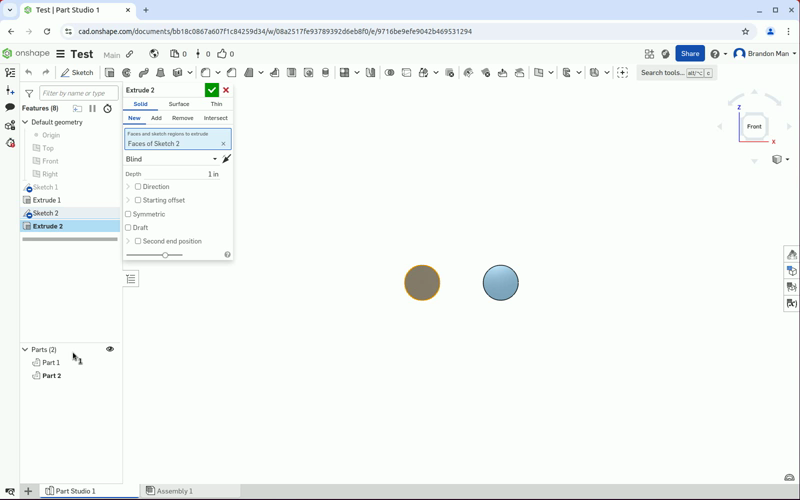
mouse_move(143, 106)
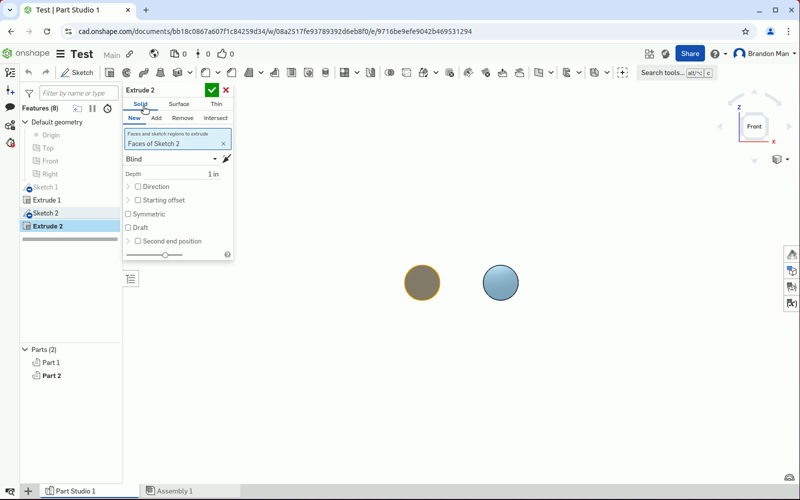
click(143, 106)
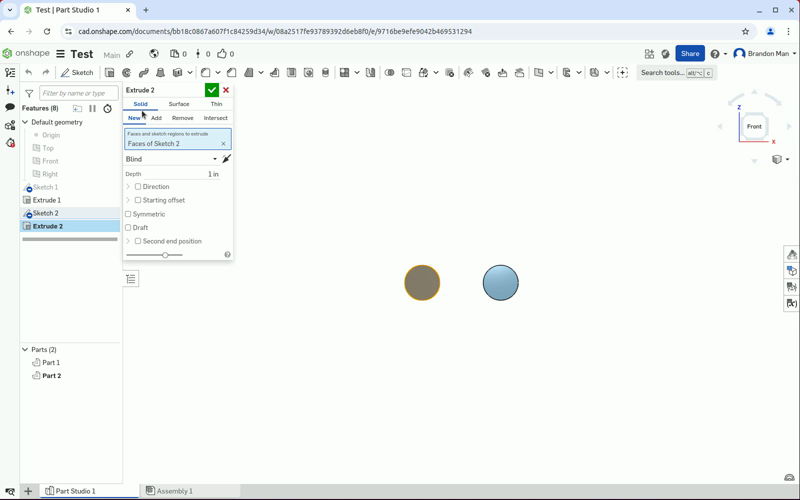
mouse_move(137, 120)
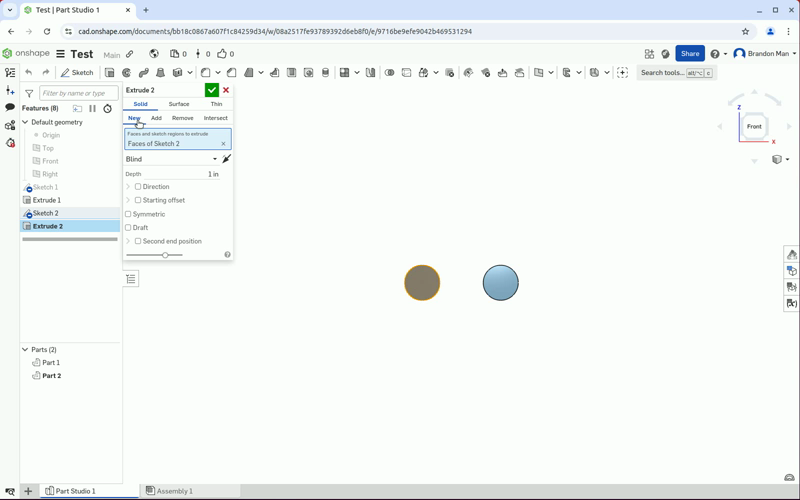
click(137, 120)
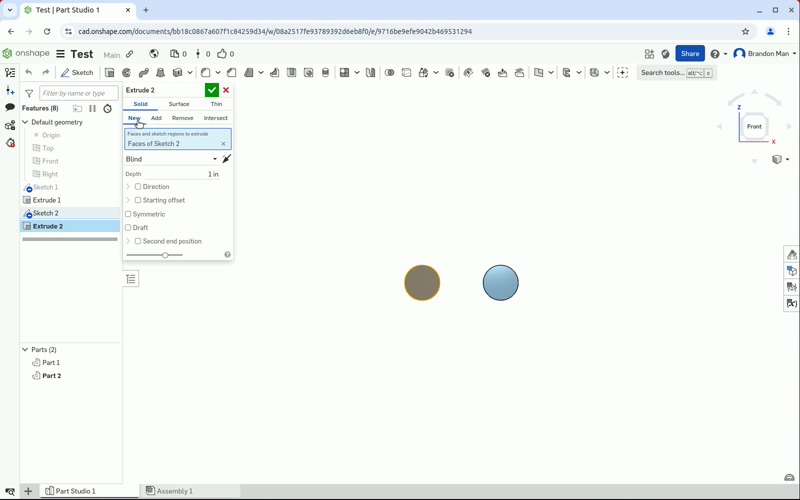
key(tab, 4)
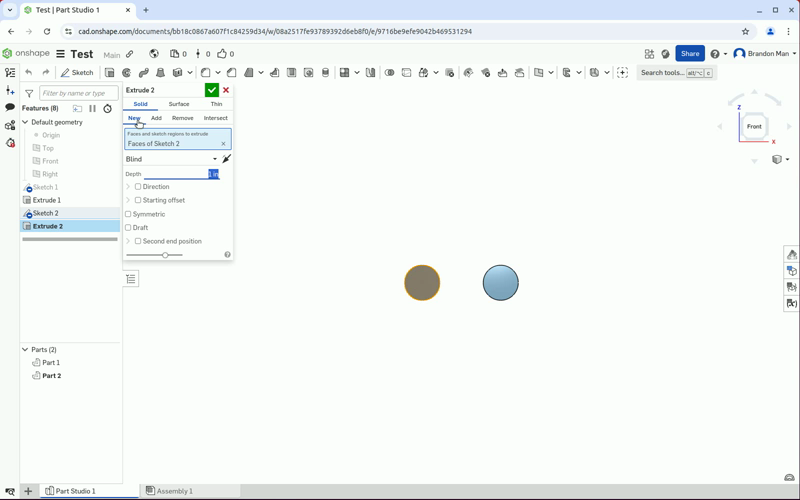
text(-11.554)
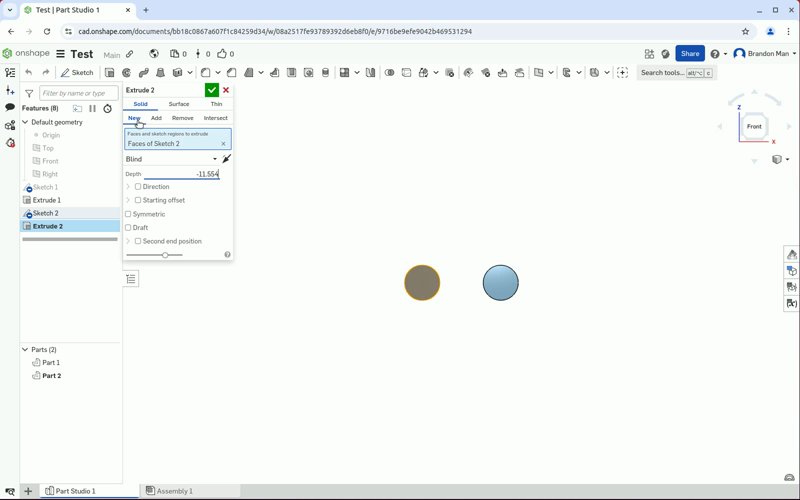
key(enter)
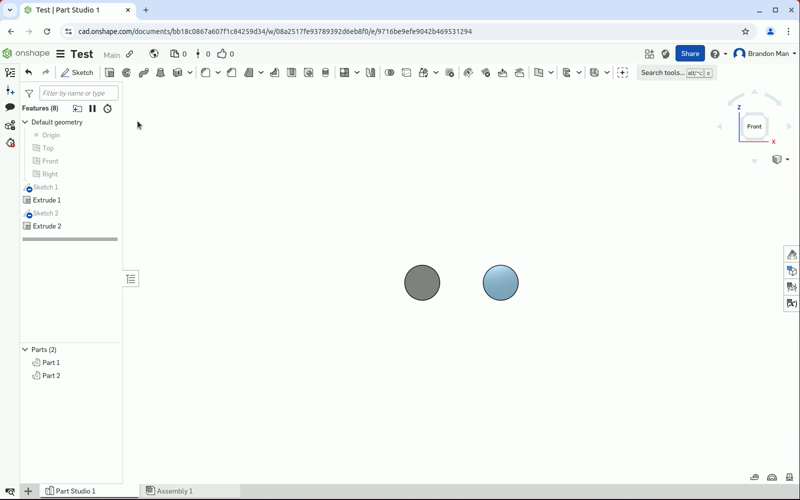
key(shift+h)
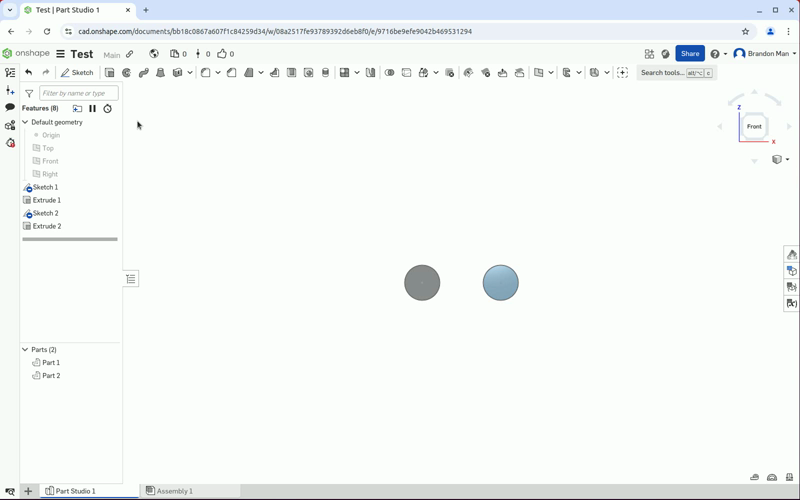
key(shift+h)
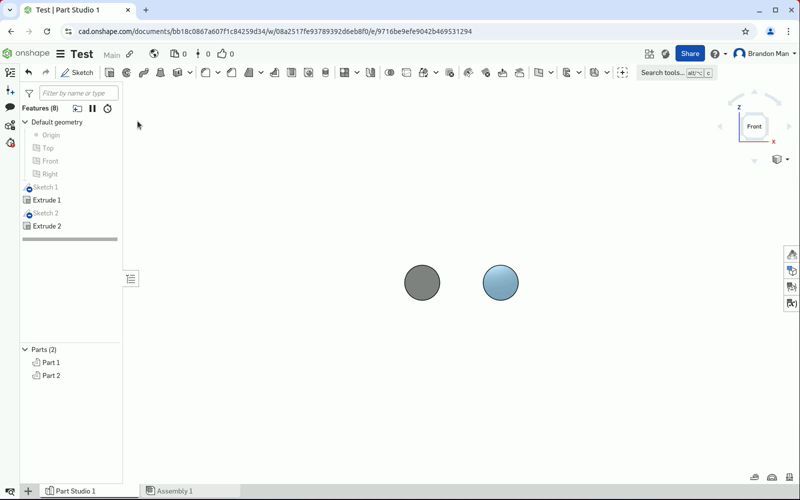
mouse_move(73, 189)
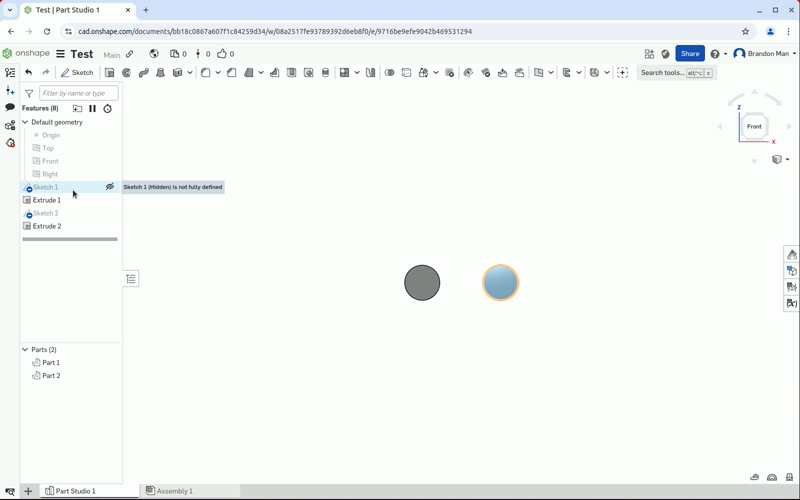
click(73, 189)
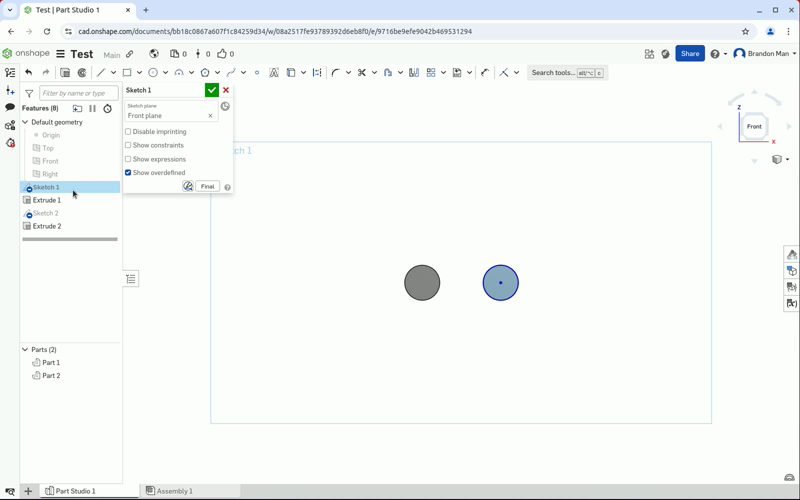
mouse_move(229, 92)
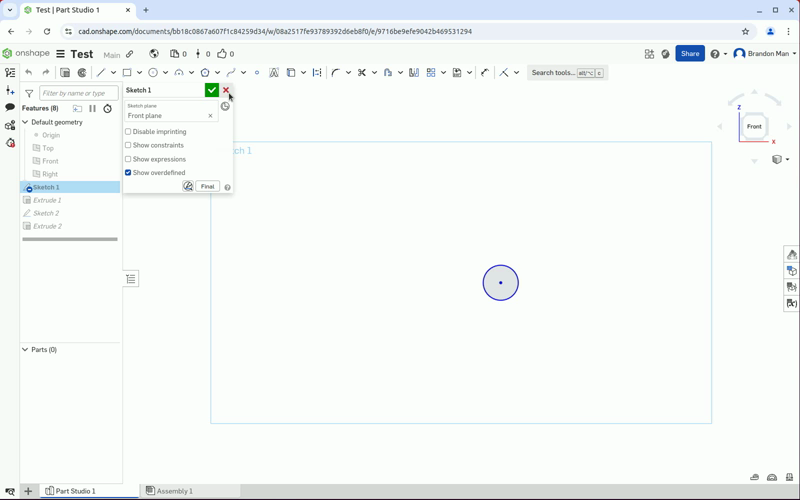
click(229, 92)
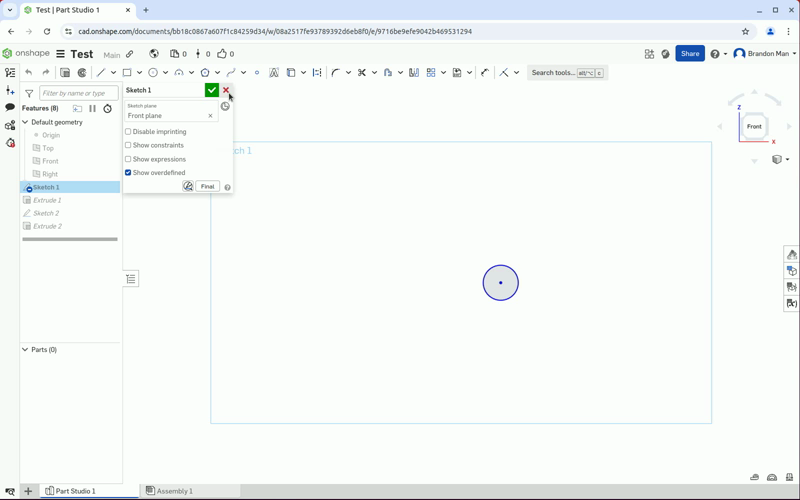
key(shift+s)
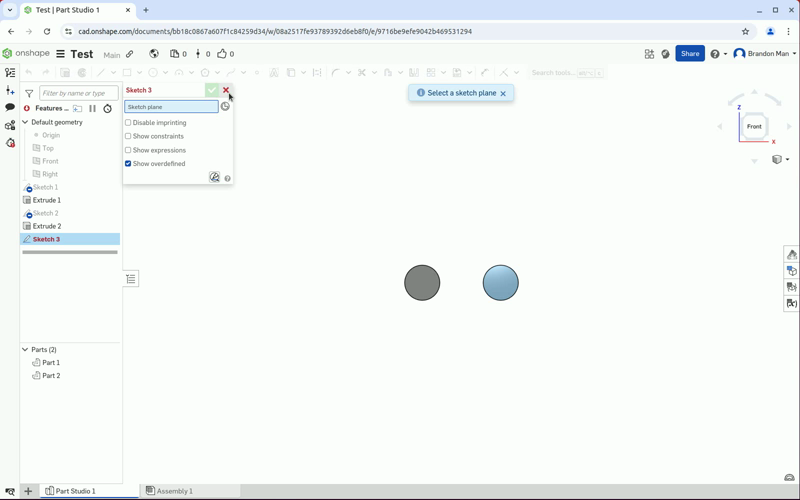
mouse_move(73, 163)
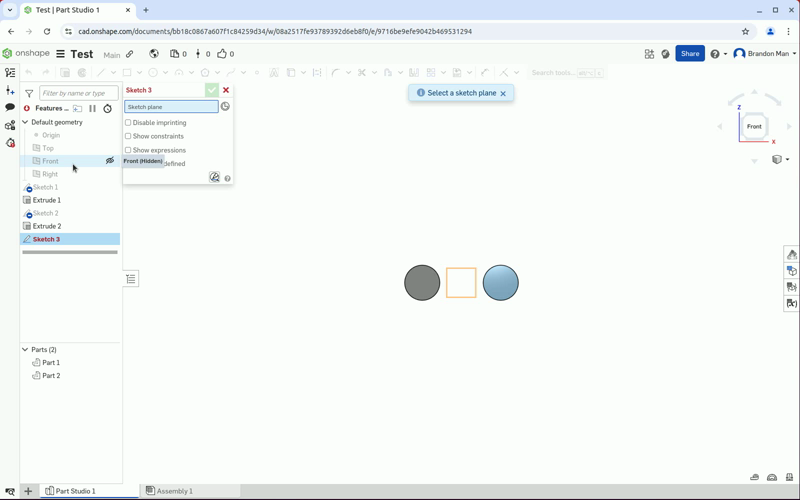
click(73, 163)
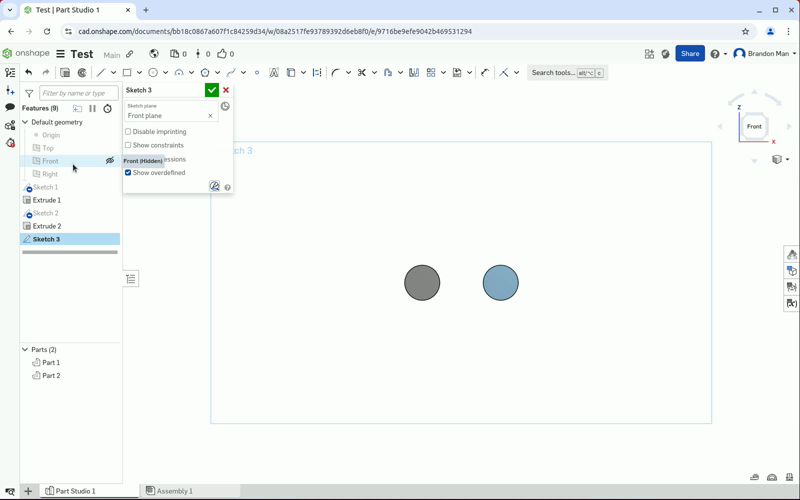
mouse_move(73, 352)
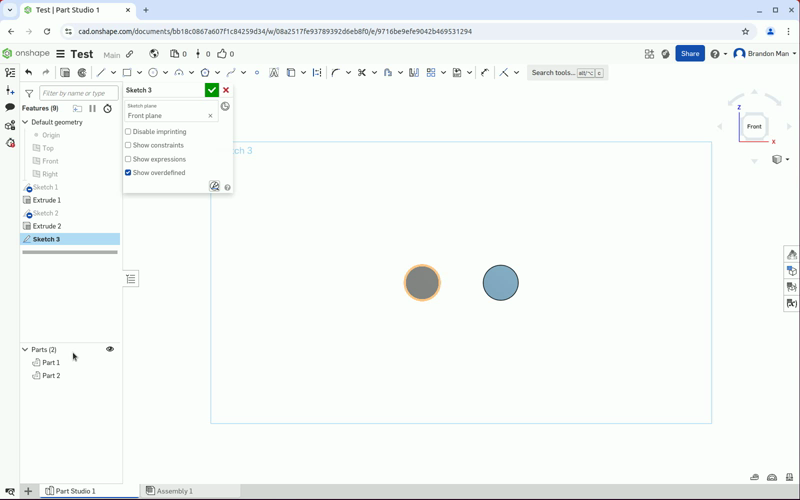
key(y)
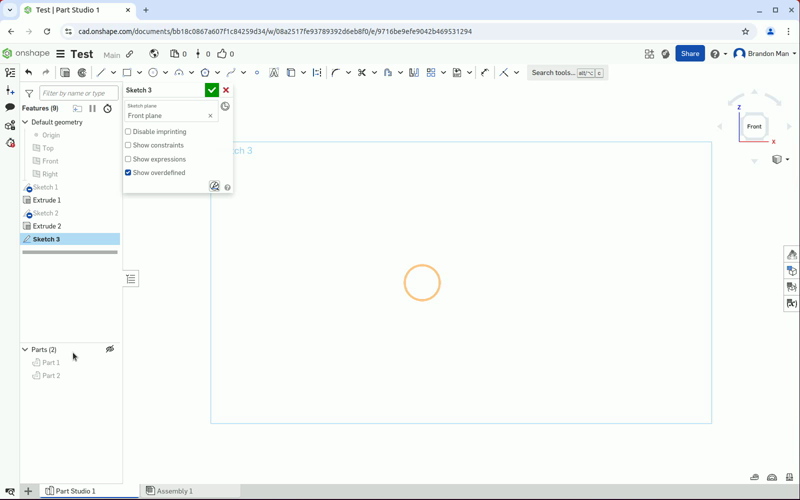
key(c)
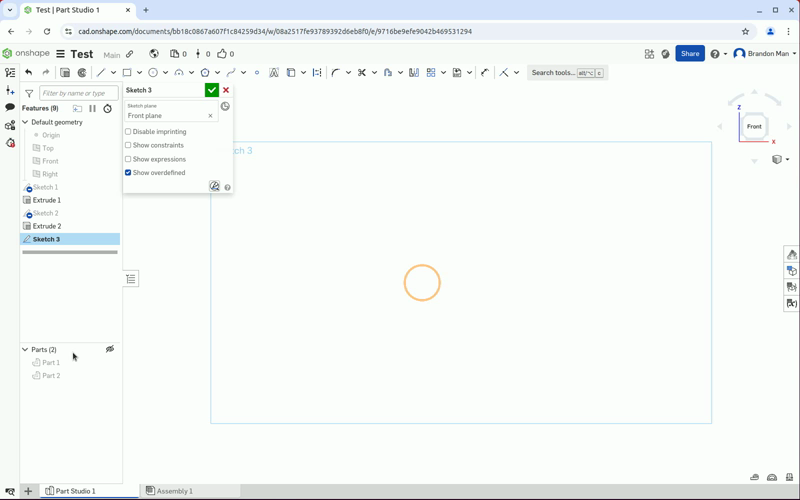
key_down(shift)
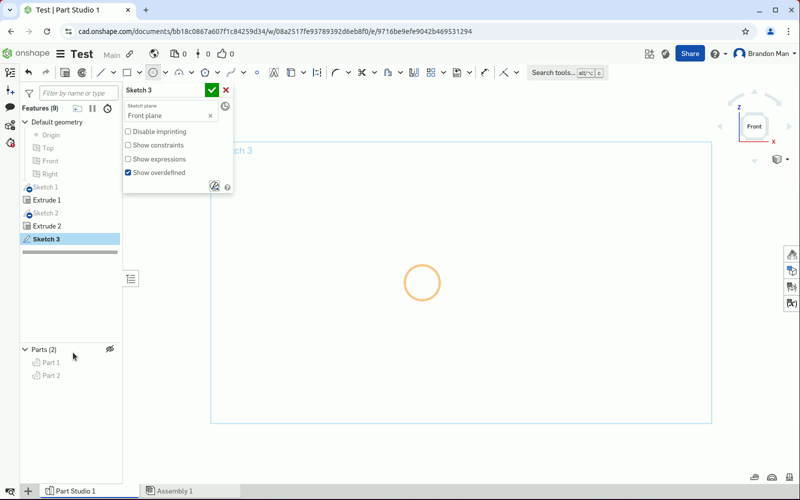
mouse_move(500, 282)
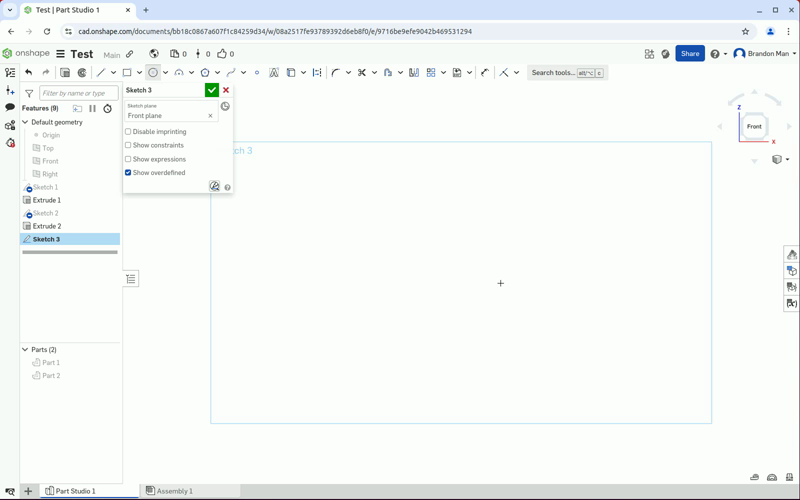
click(500, 282)
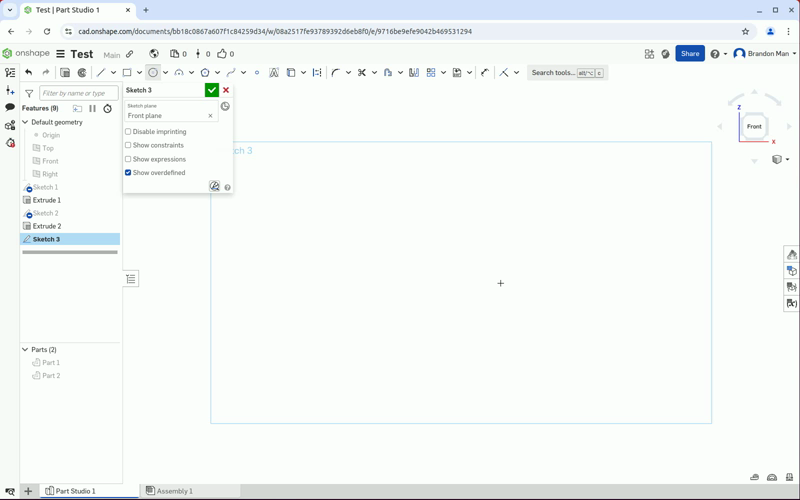
key_up(shift)
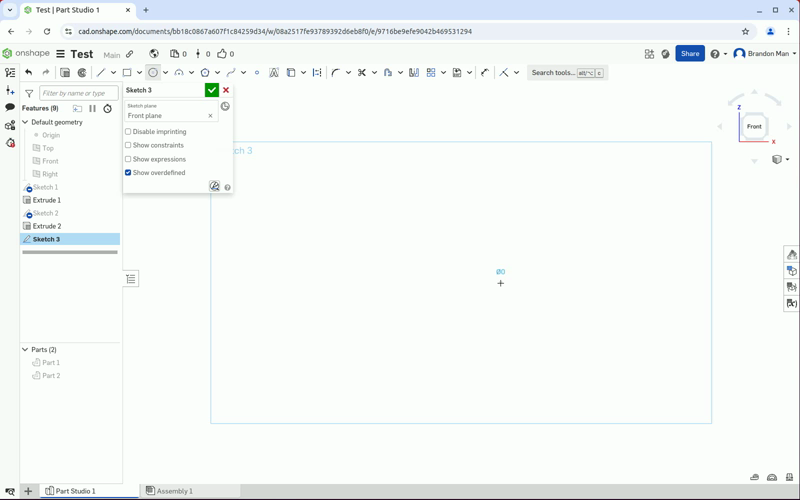
mouse_move(518, 282)
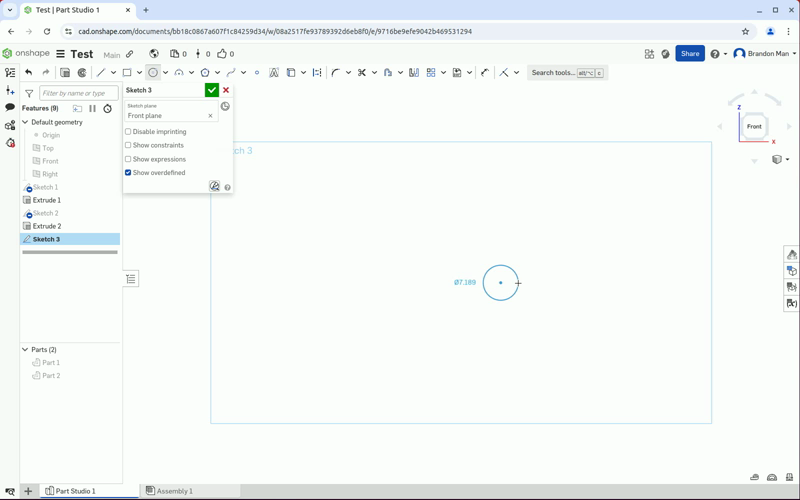
click(518, 282)
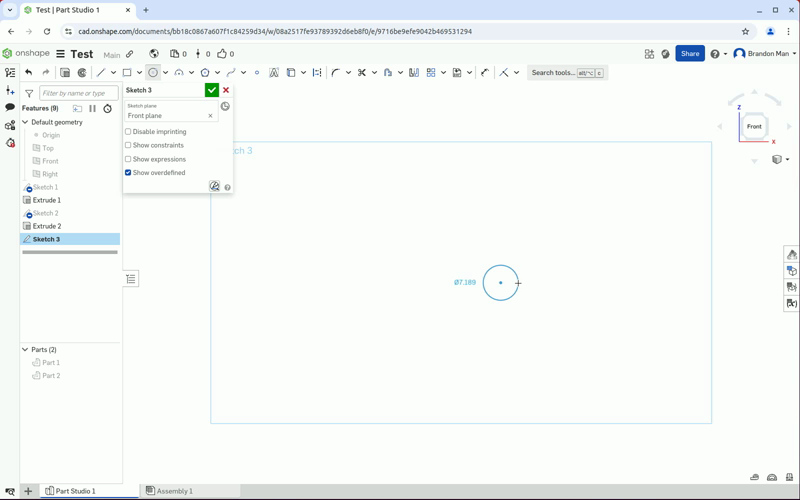
key(esc)
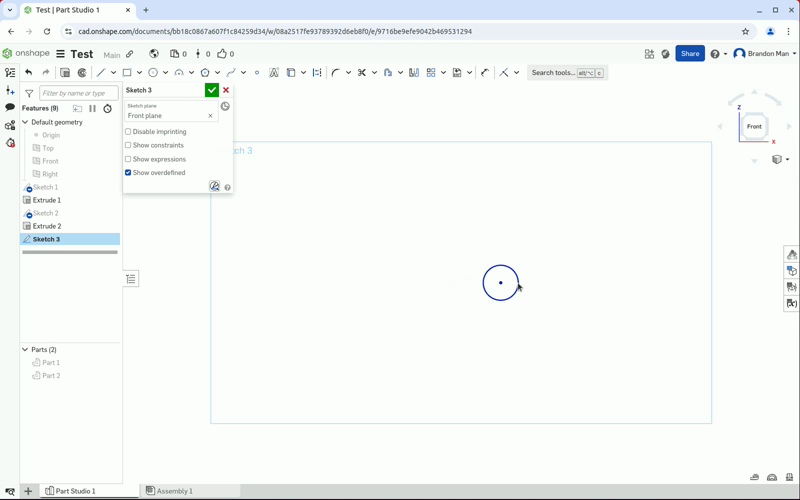
mouse_move(514, 279)
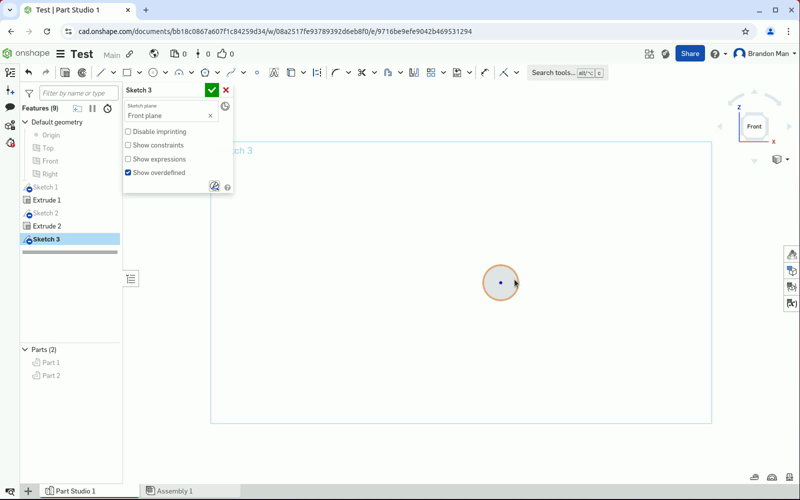
scroll(6)
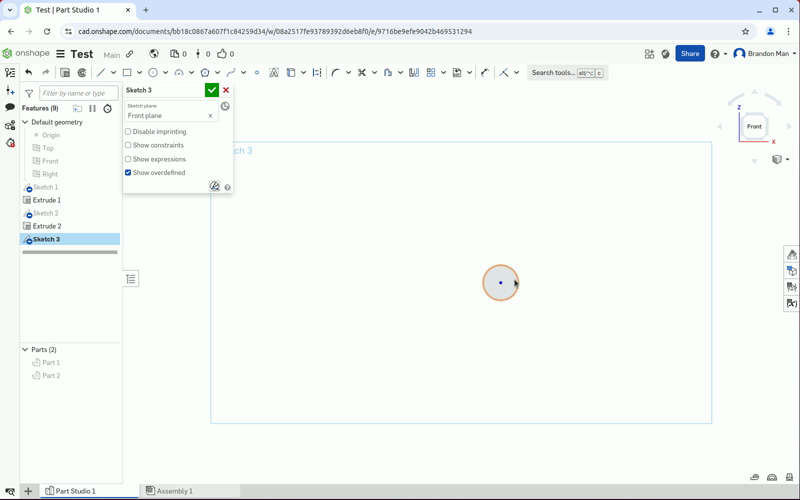
scroll(6)
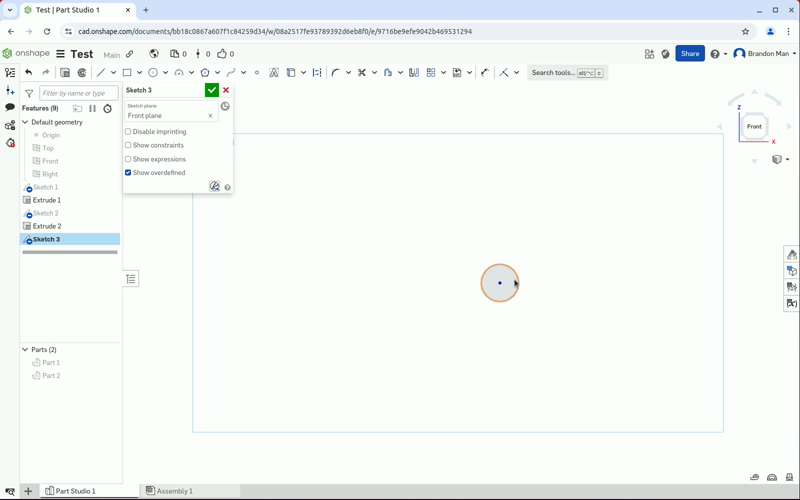
scroll(6)
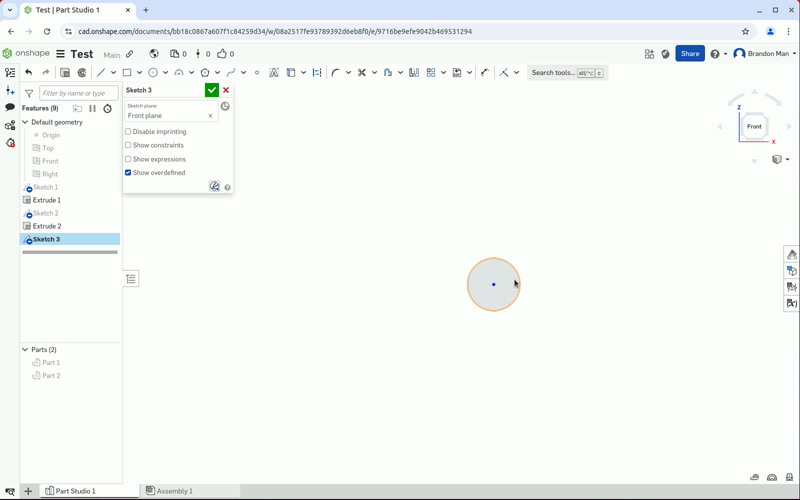
scroll(6)
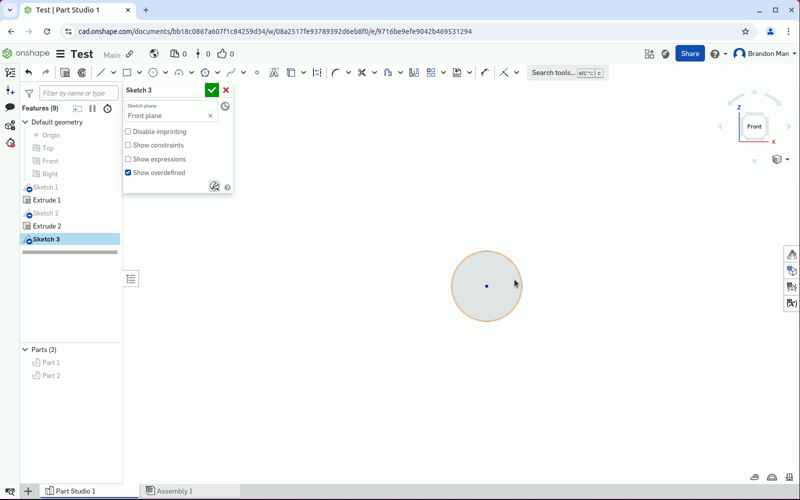
scroll(6)
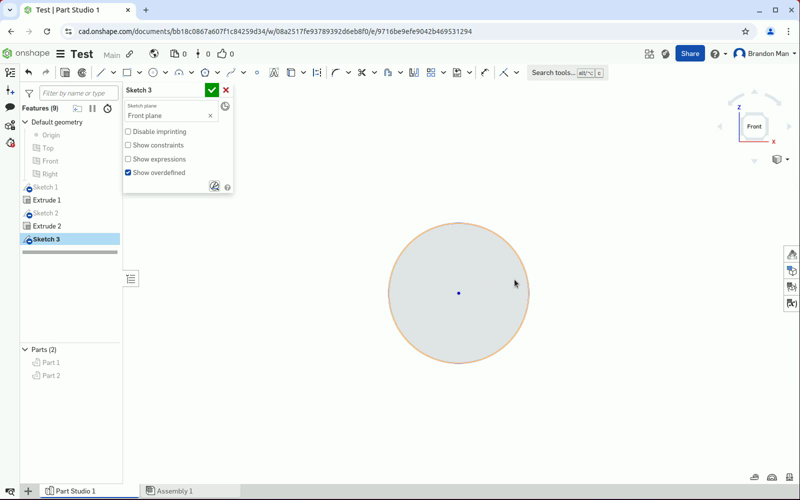
scroll(6)
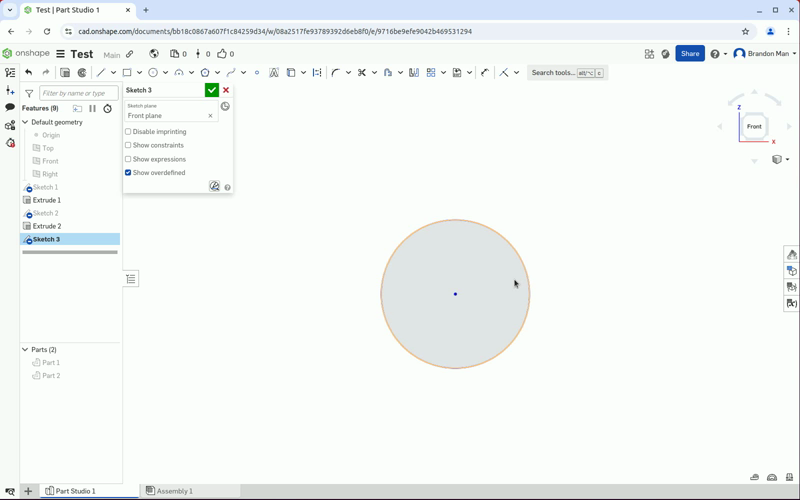
scroll(6)
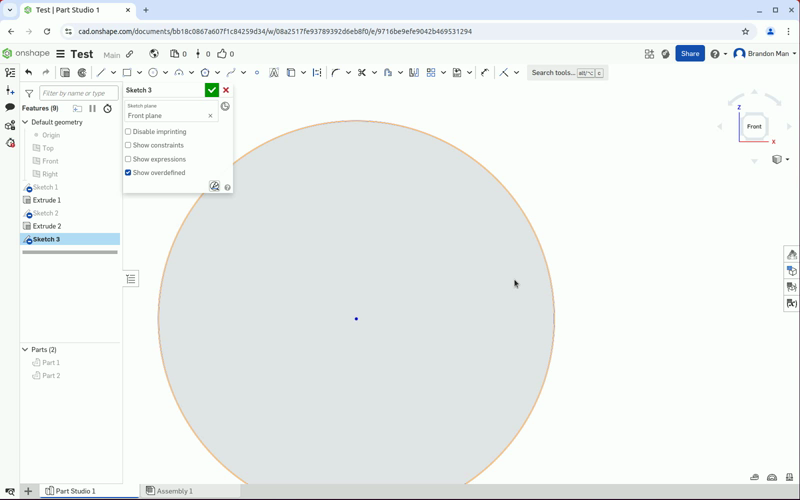
click(514, 279)
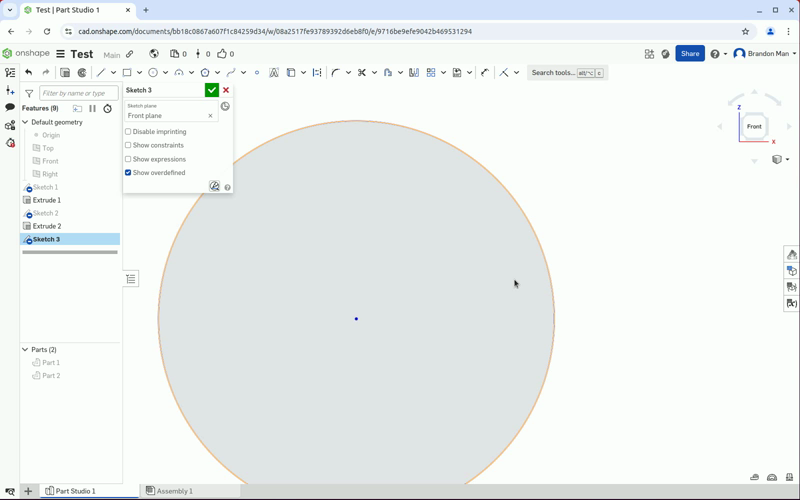
scroll(-6)
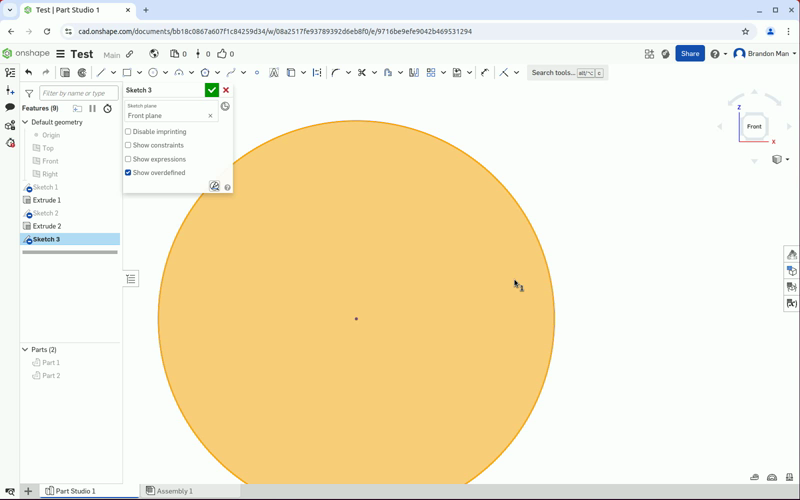
scroll(-6)
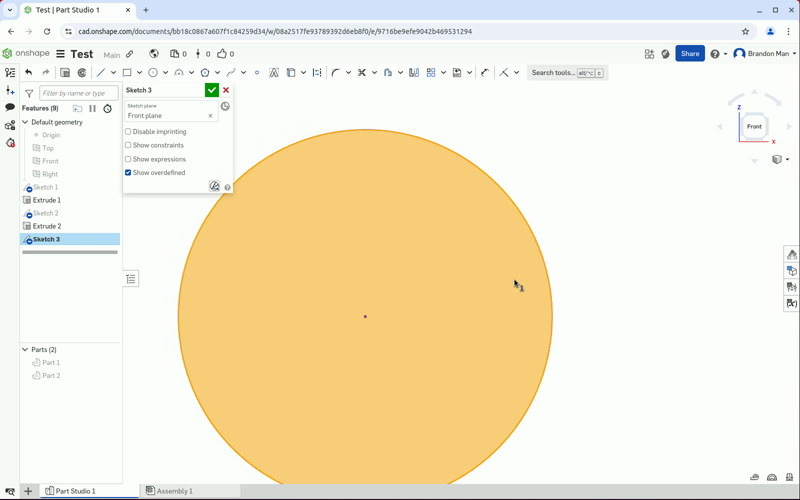
scroll(-6)
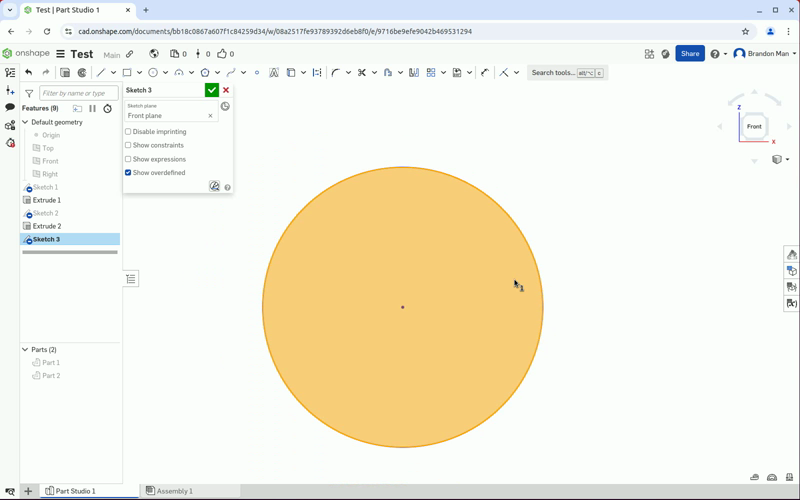
scroll(-6)
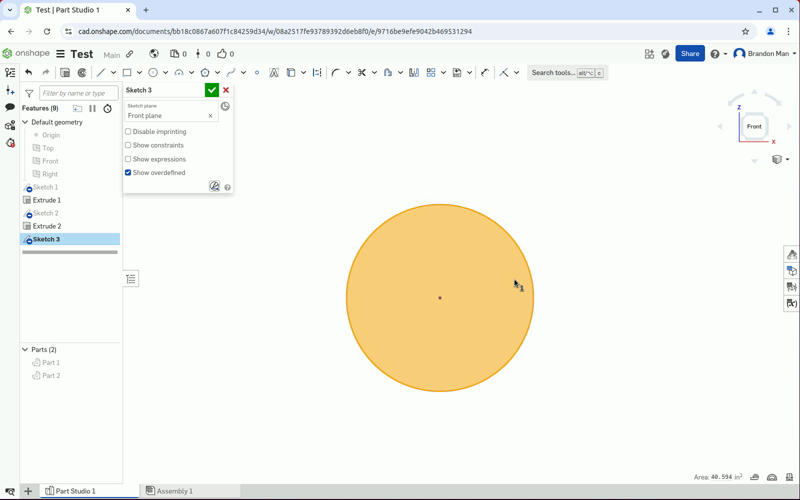
scroll(-6)
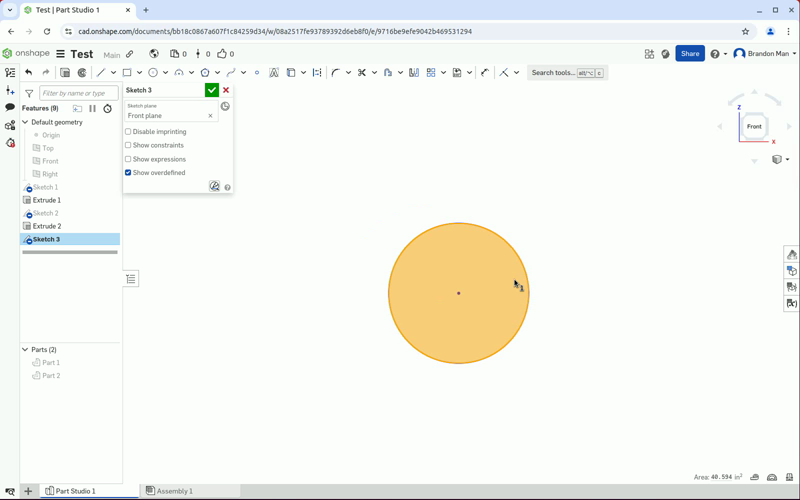
scroll(-6)
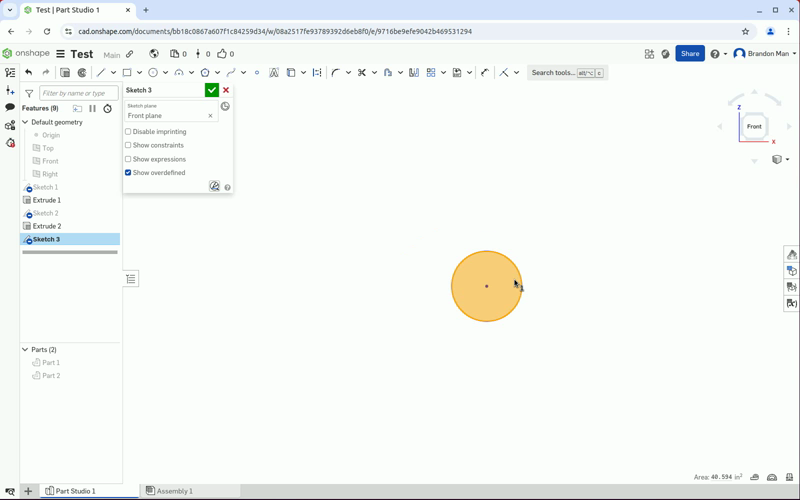
scroll(-6)
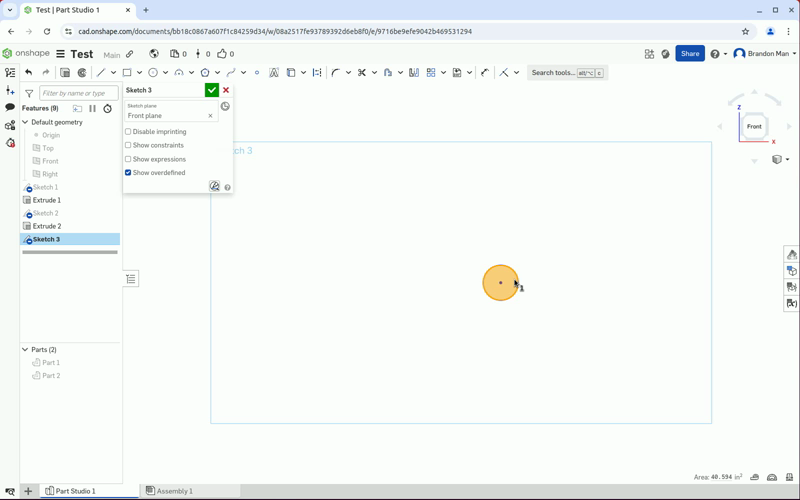
mouse_move(73, 352)
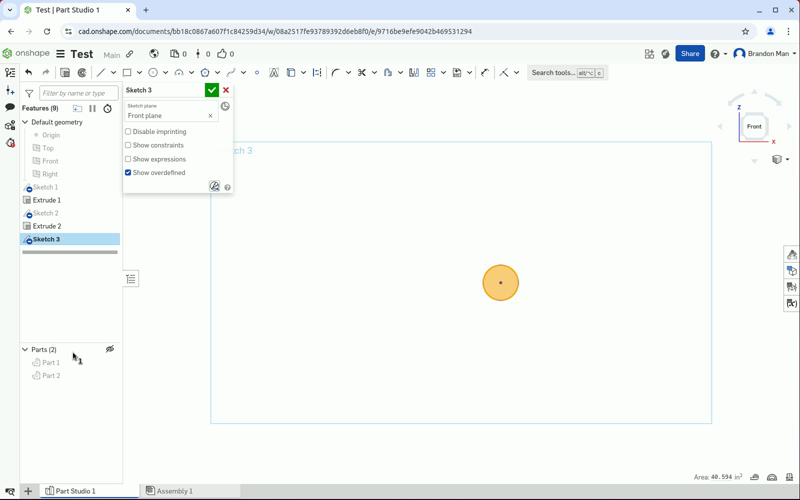
key(shift+y)
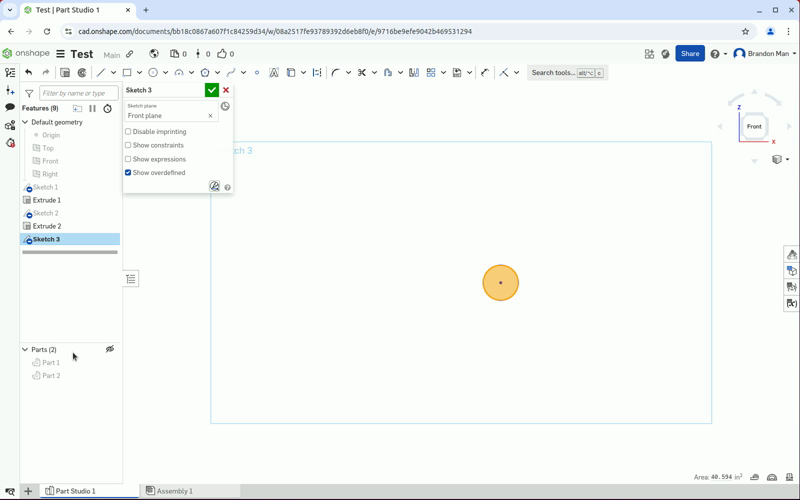
key(shift+e)
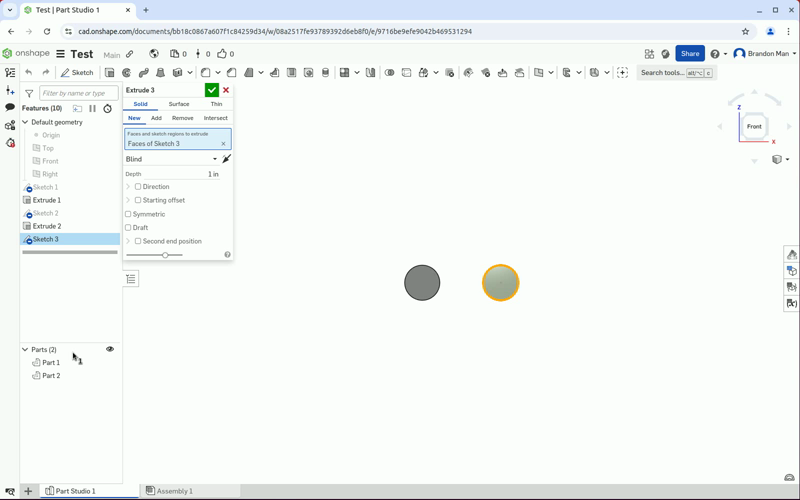
mouse_move(143, 106)
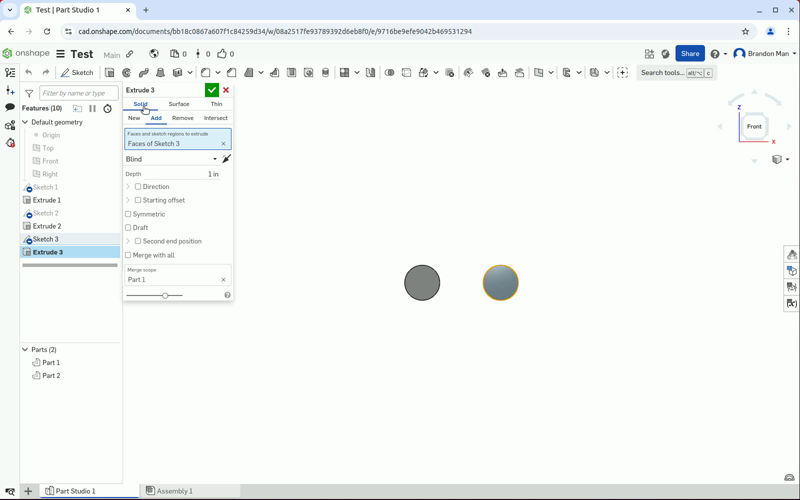
click(143, 106)
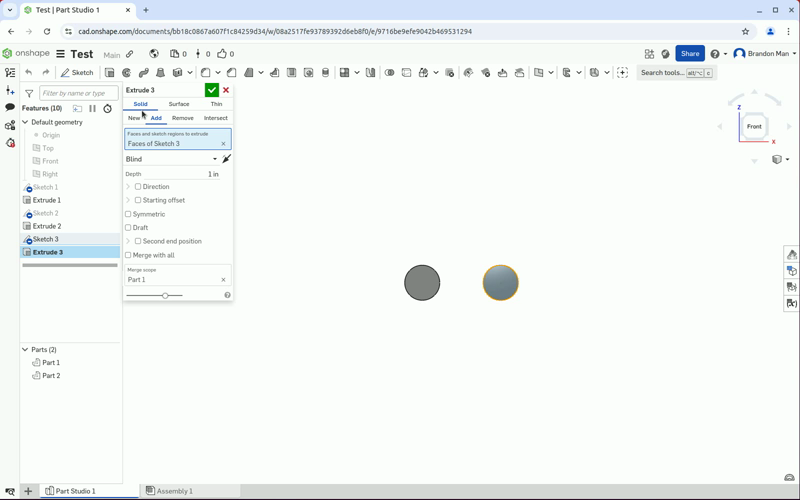
mouse_move(137, 120)
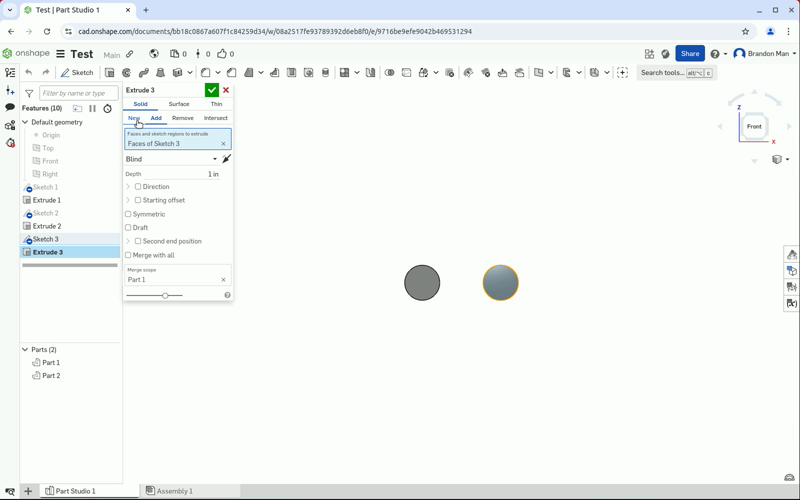
click(137, 120)
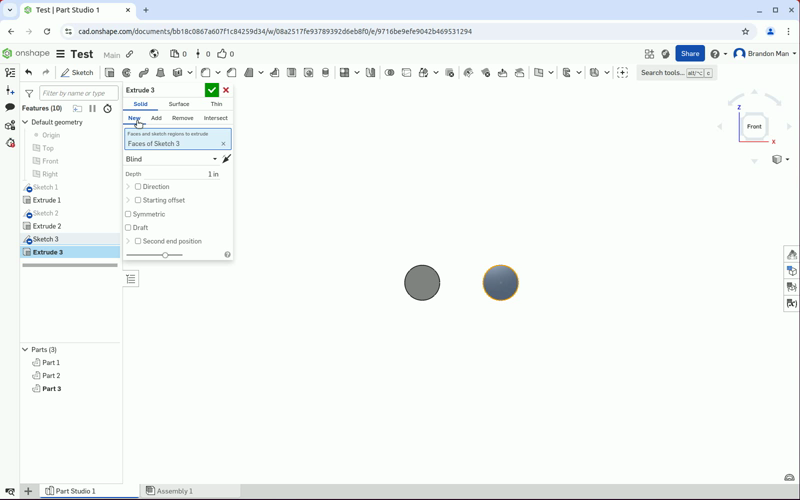
key(tab, 4)
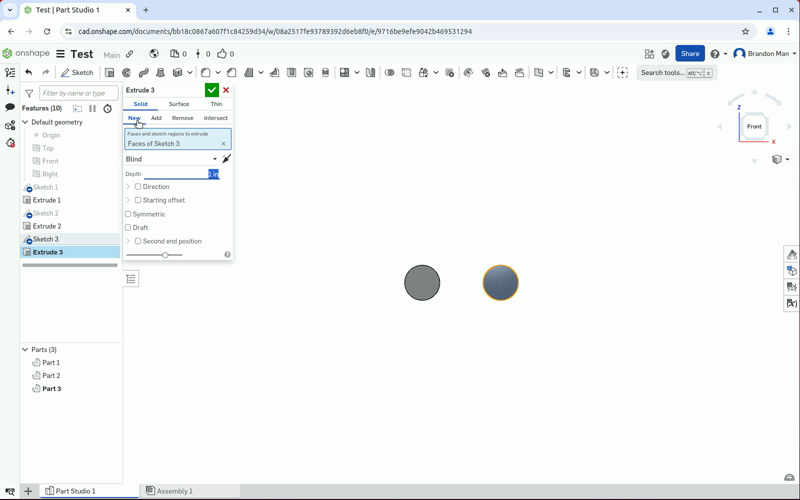
text(11.554)
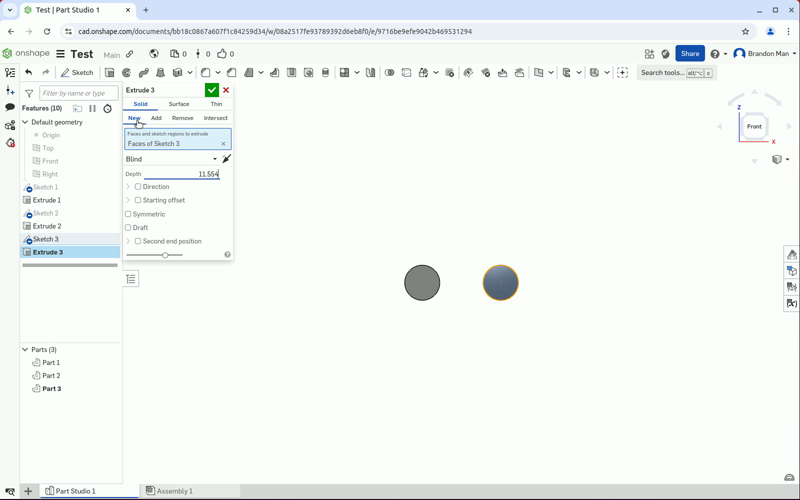
key(enter)
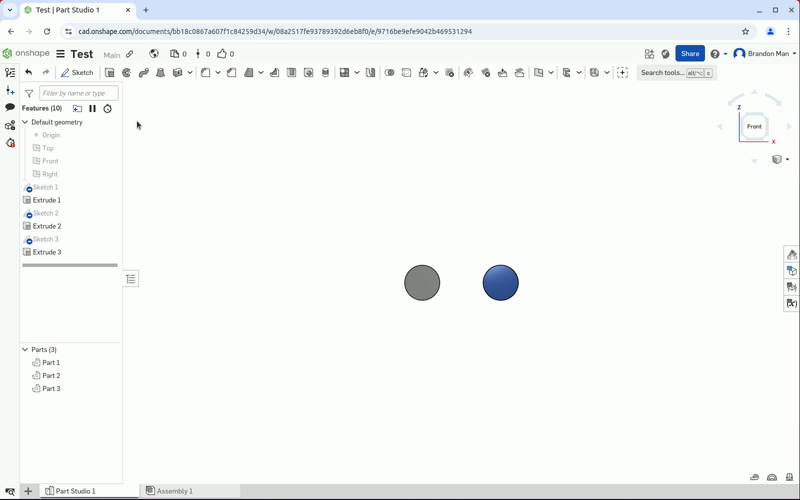
key(shift+h)
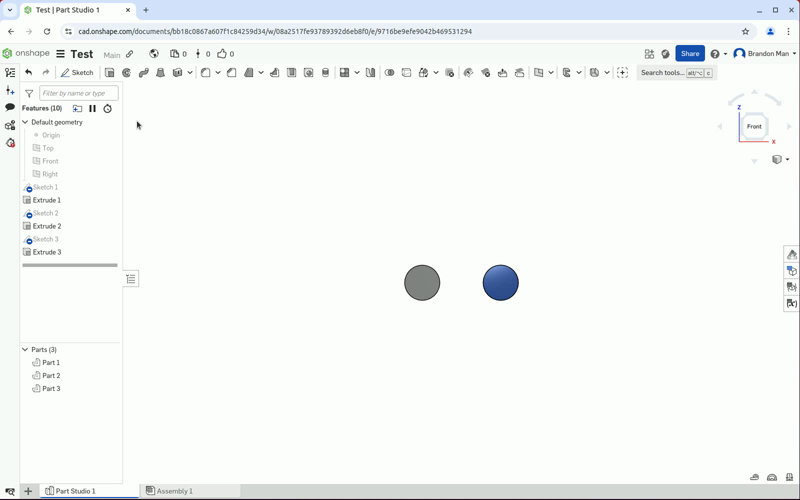
key(shift+h)
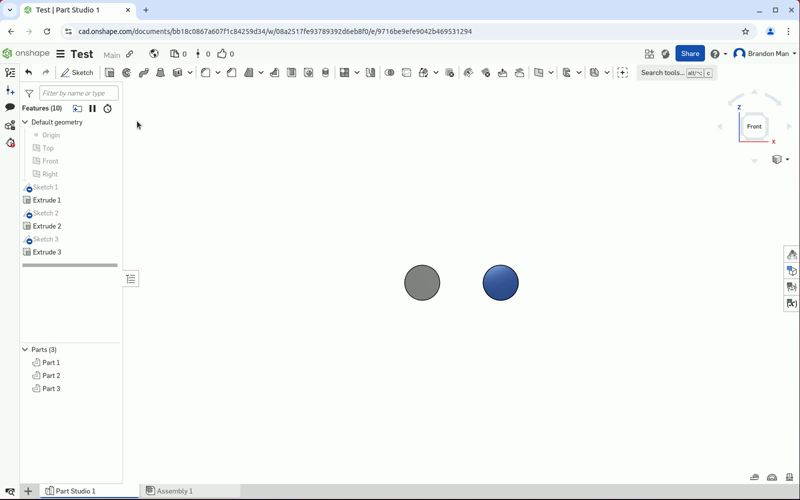
mouse_move(73, 189)
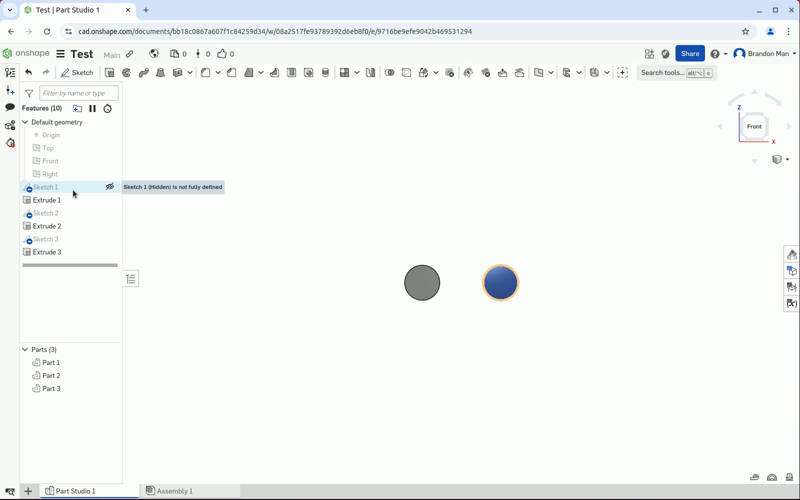
click(73, 189)
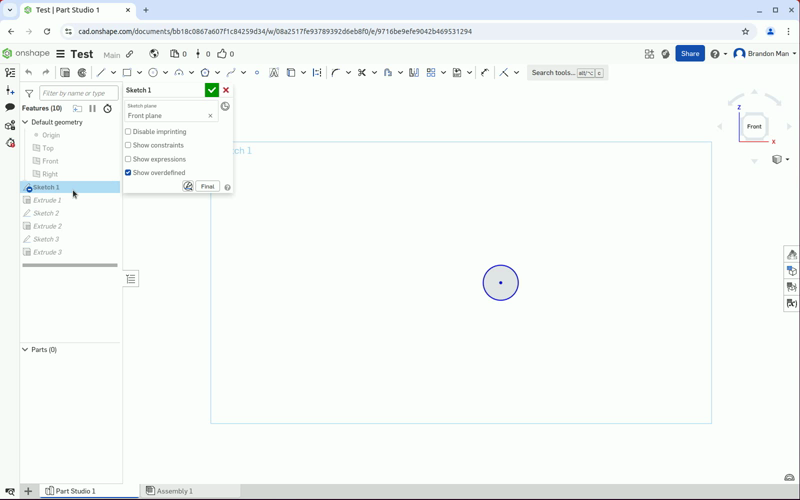
mouse_move(229, 92)
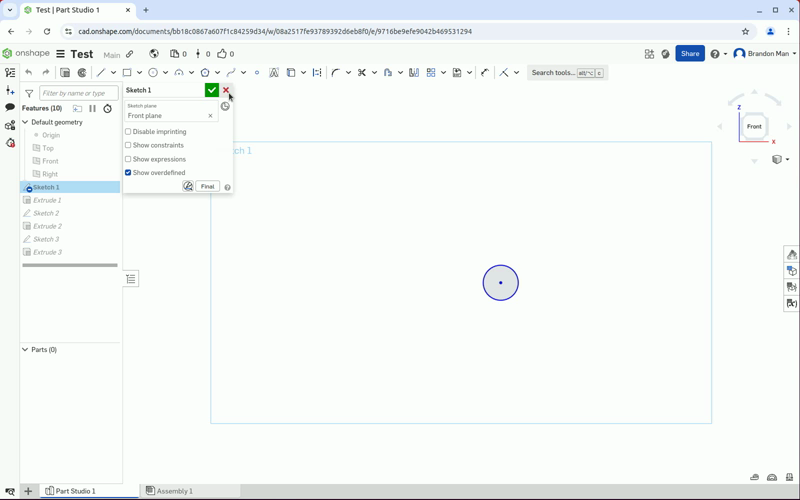
click(229, 92)
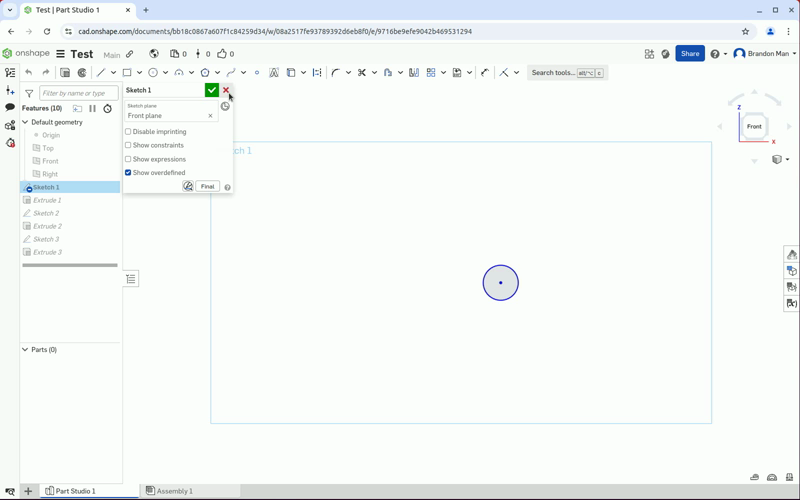
key(shift+s)
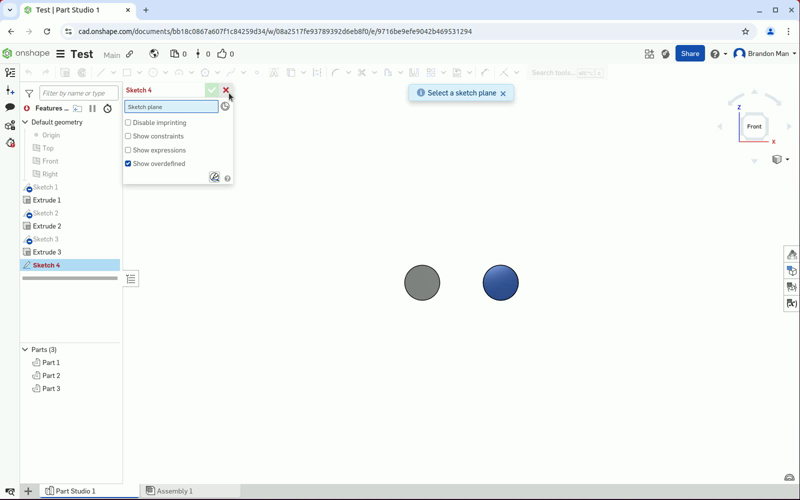
mouse_move(73, 163)
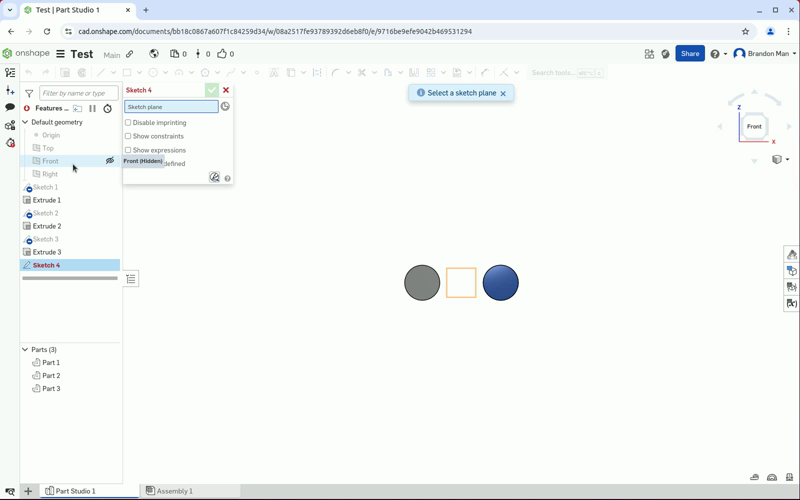
click(73, 163)
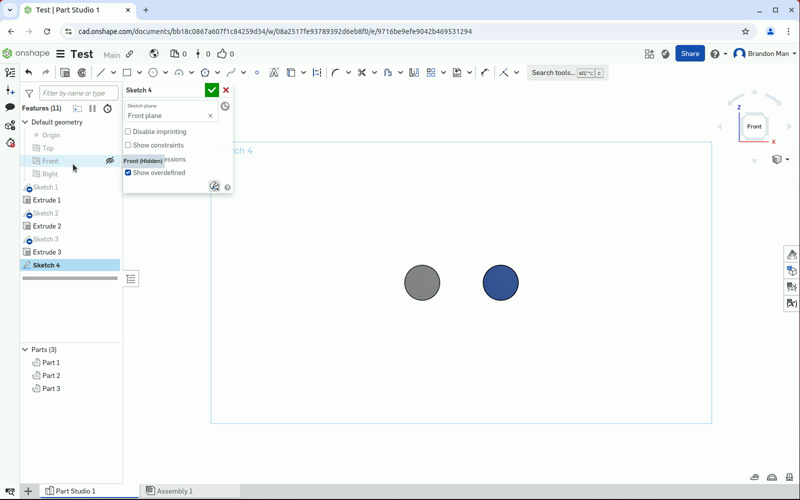
mouse_move(73, 352)
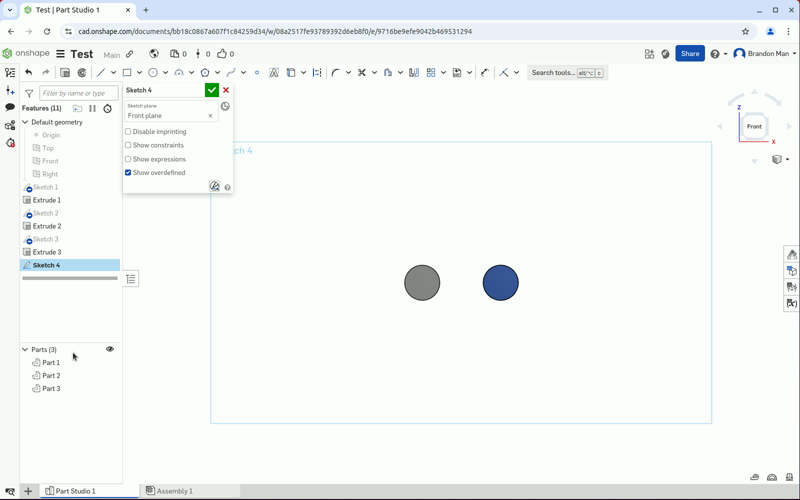
key(y)
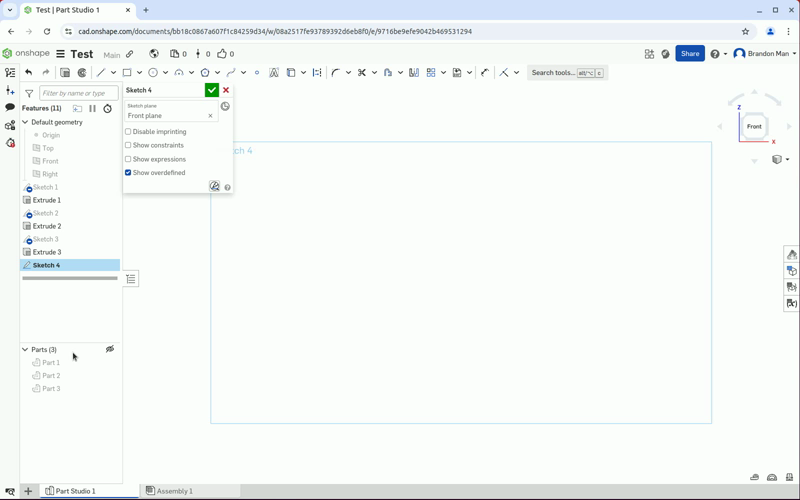
key(c)
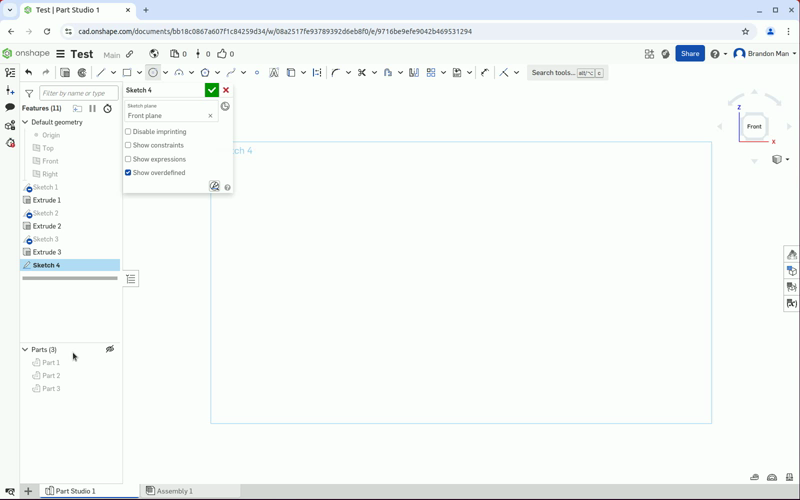
key_down(shift)
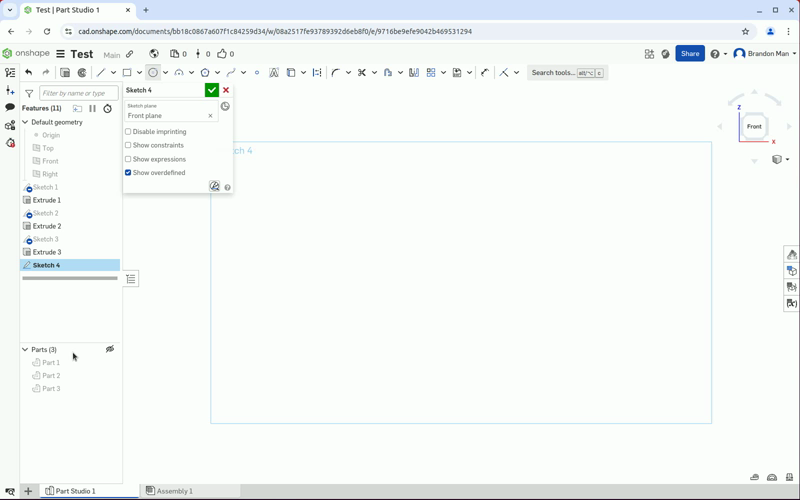
mouse_move(422, 282)
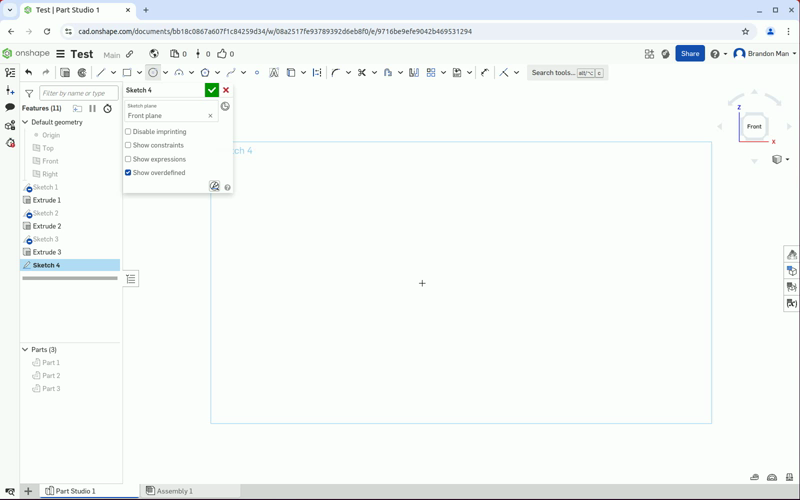
click(422, 282)
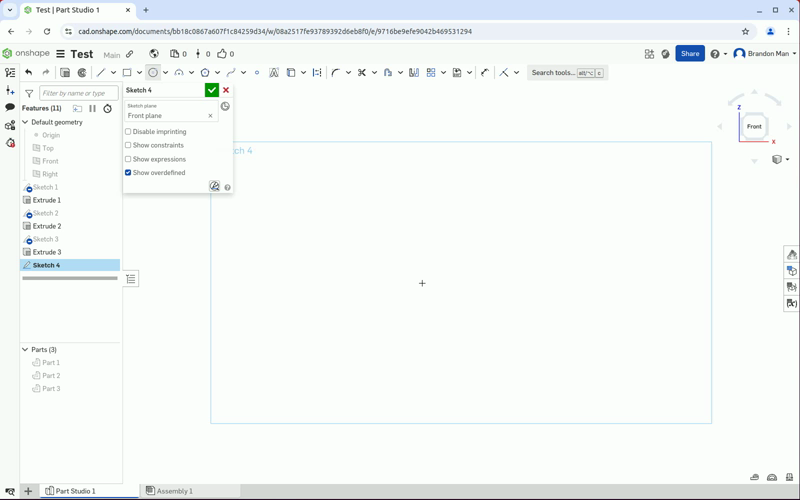
key_up(shift)
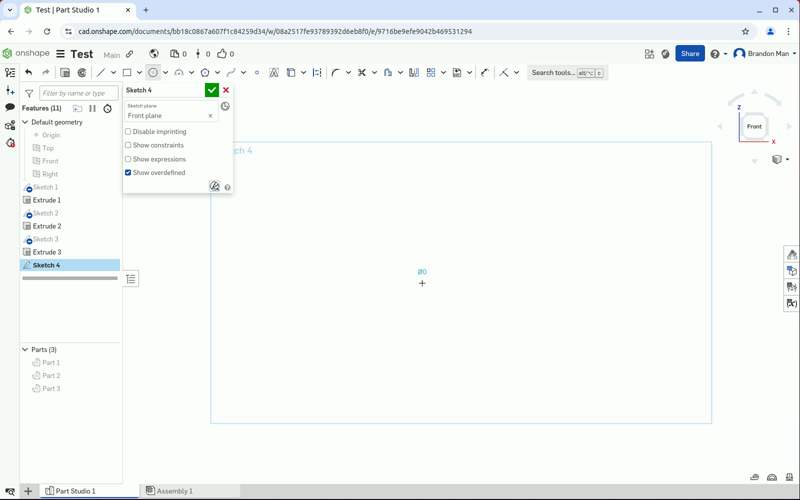
mouse_move(439, 282)
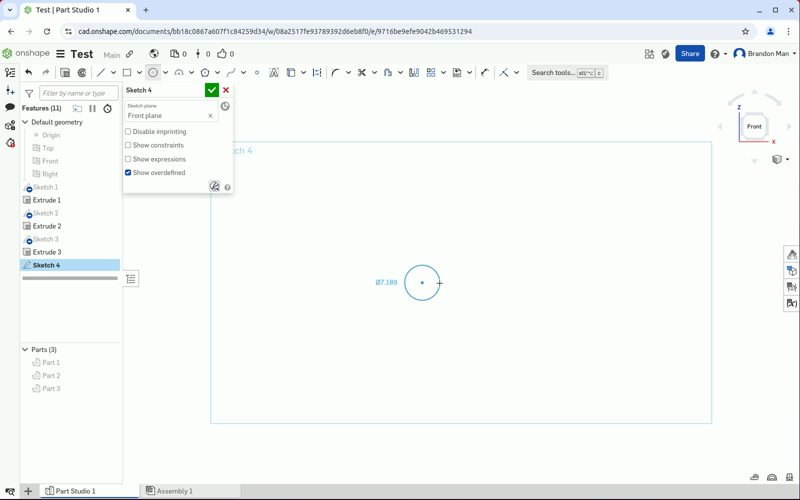
click(439, 282)
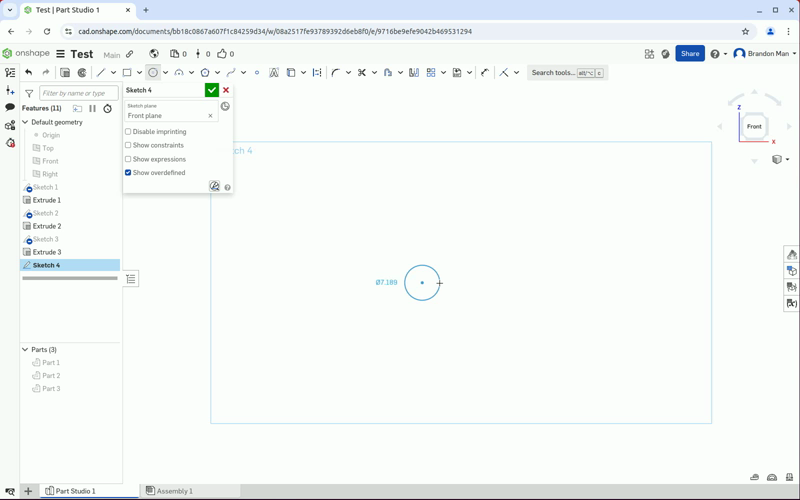
key(esc)
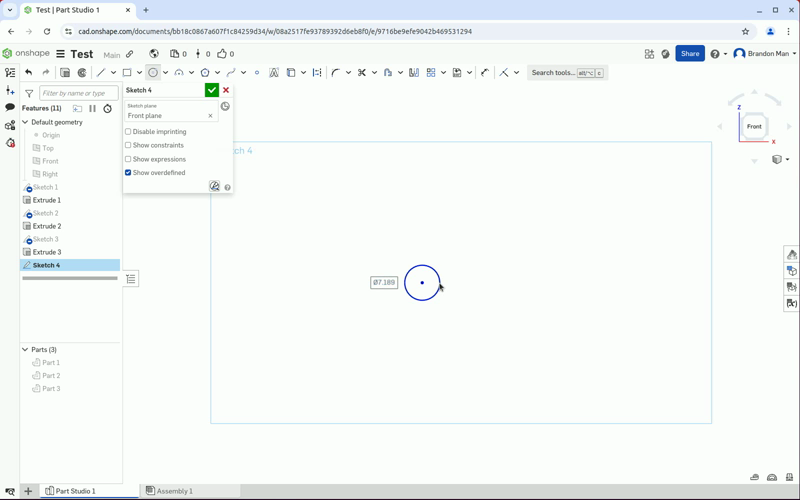
mouse_move(410, 276)
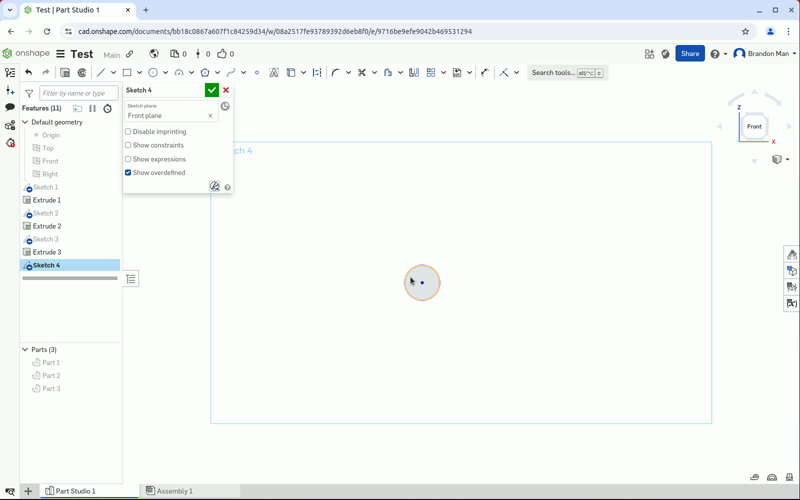
scroll(6)
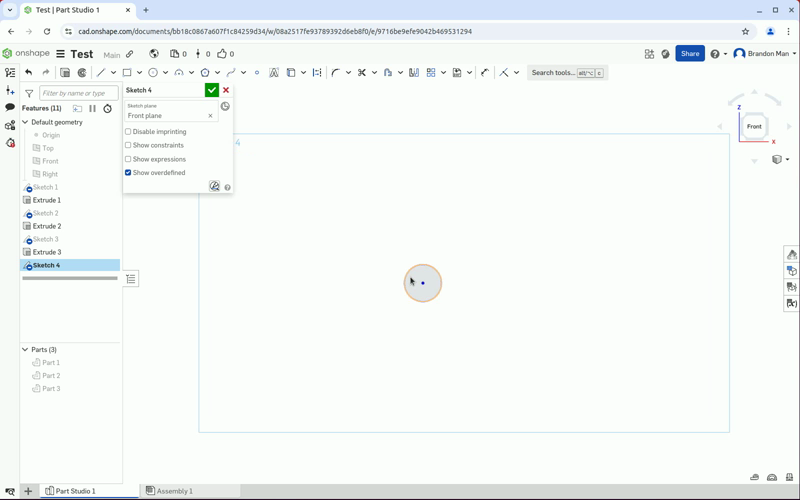
scroll(6)
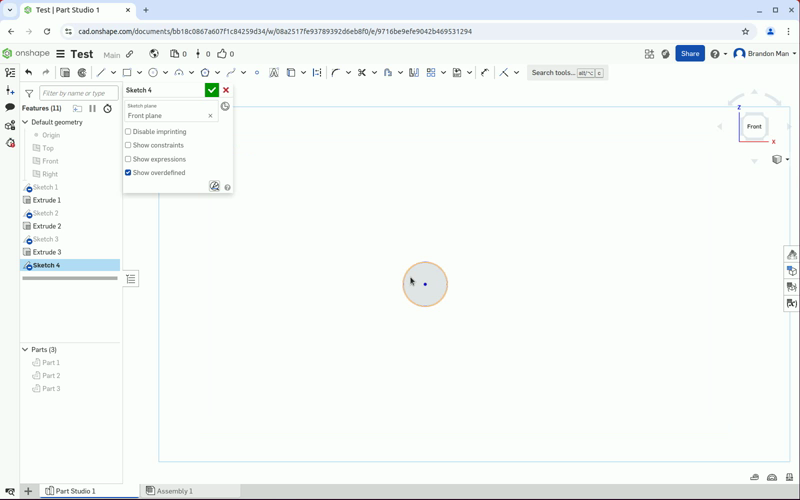
scroll(6)
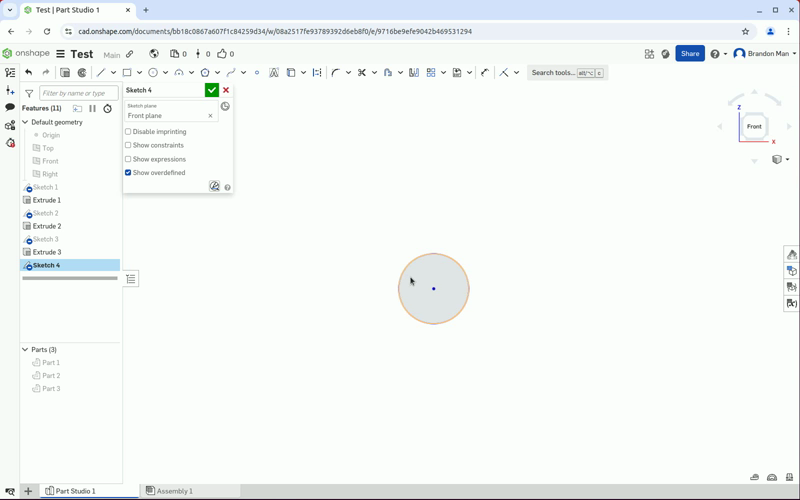
scroll(6)
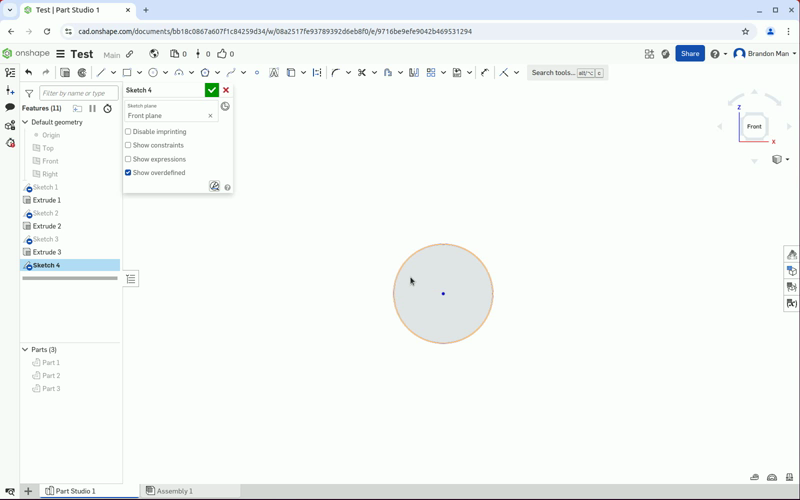
scroll(6)
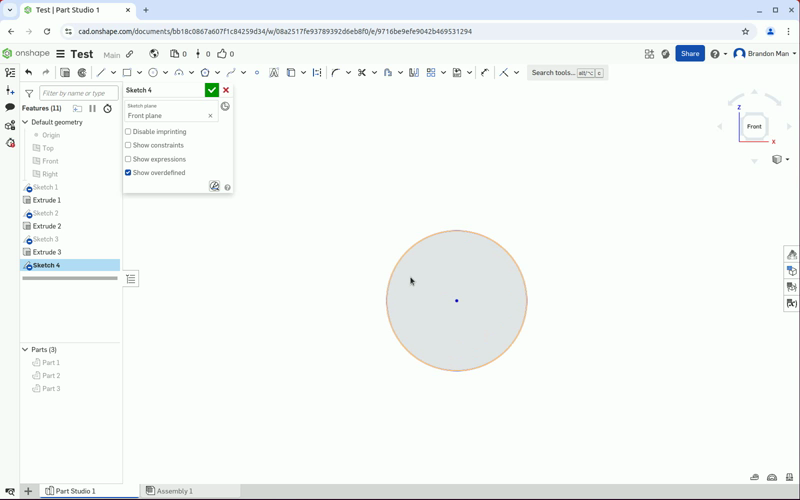
scroll(6)
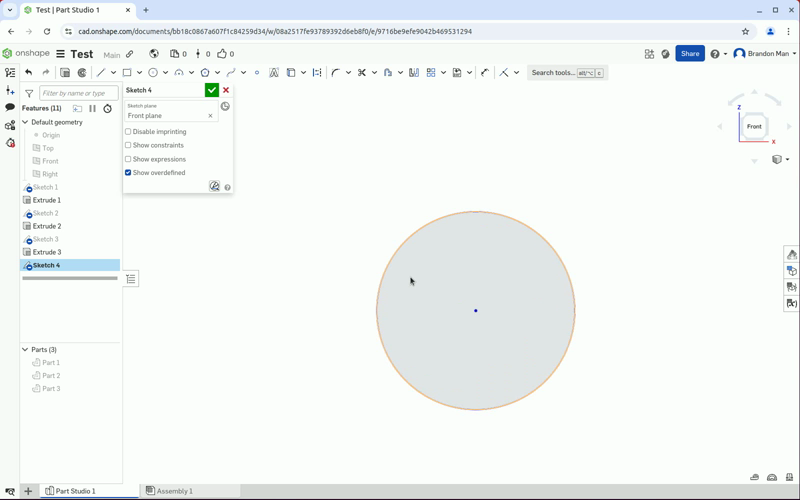
scroll(6)
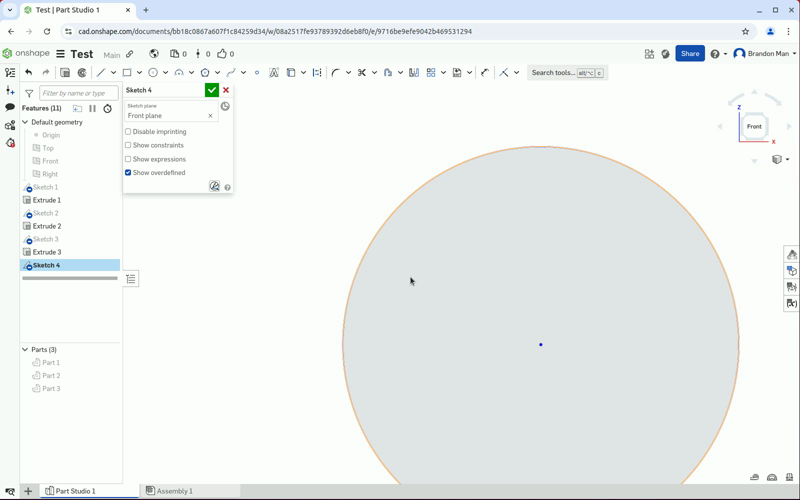
click(410, 276)
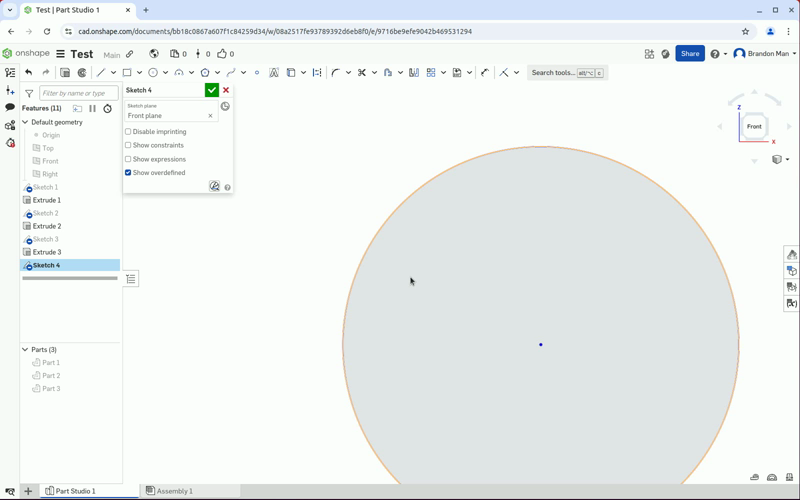
scroll(-6)
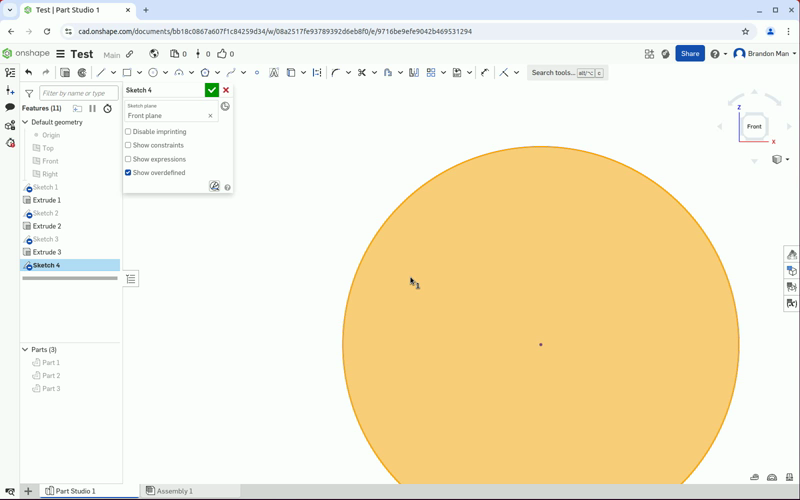
scroll(-6)
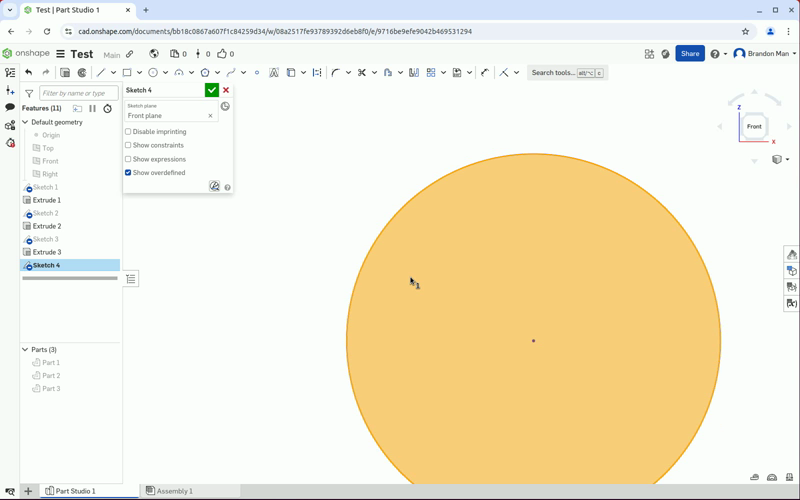
scroll(-6)
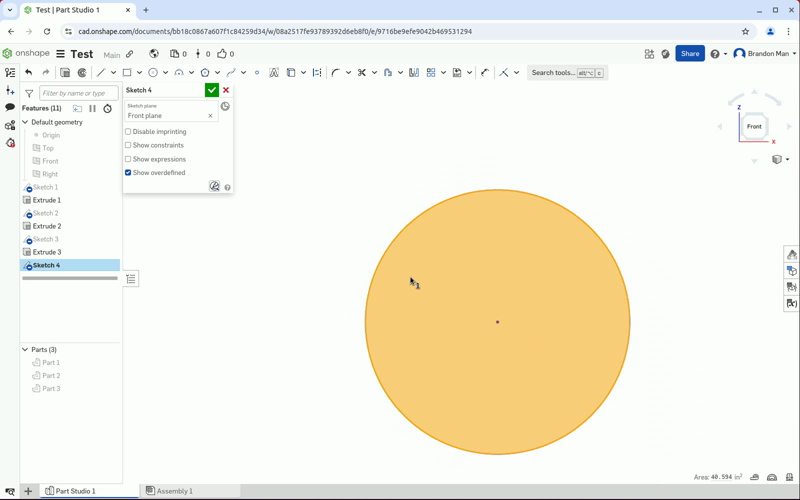
scroll(-6)
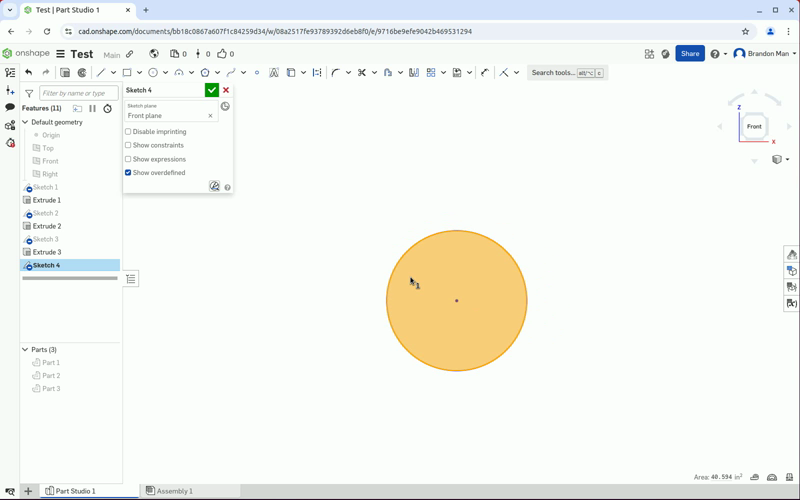
scroll(-6)
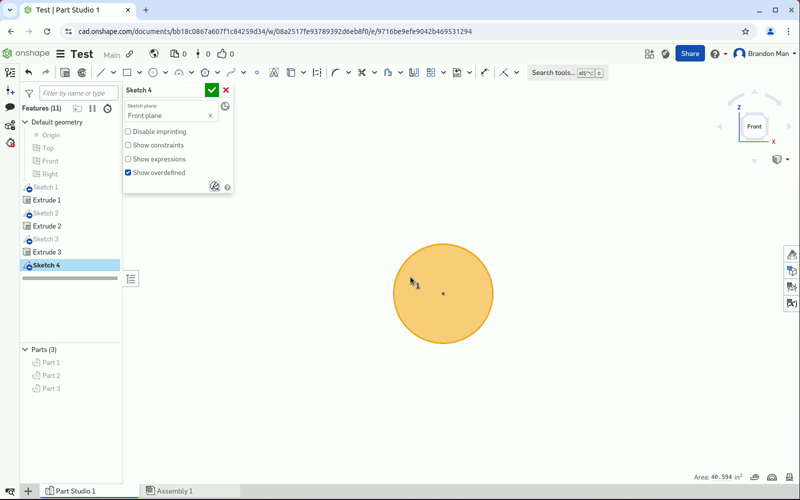
scroll(-6)
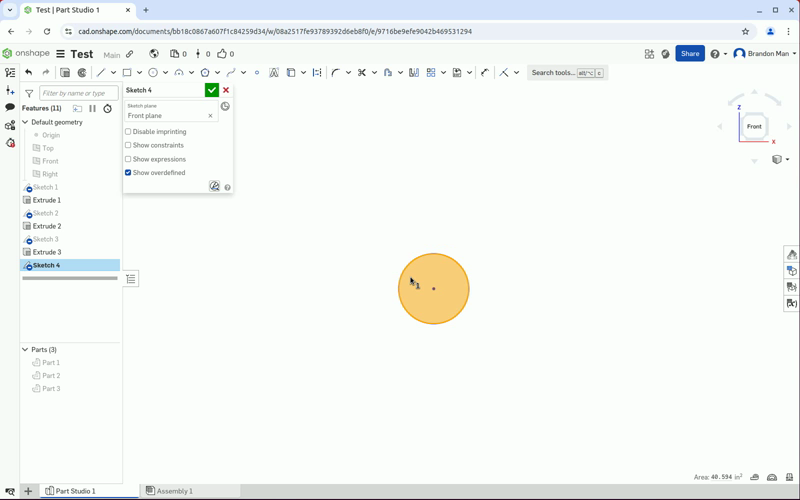
scroll(-6)
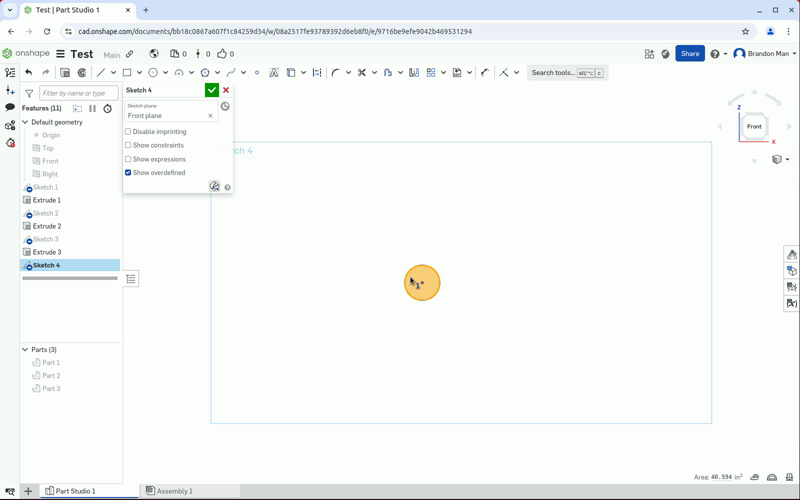
mouse_move(73, 352)
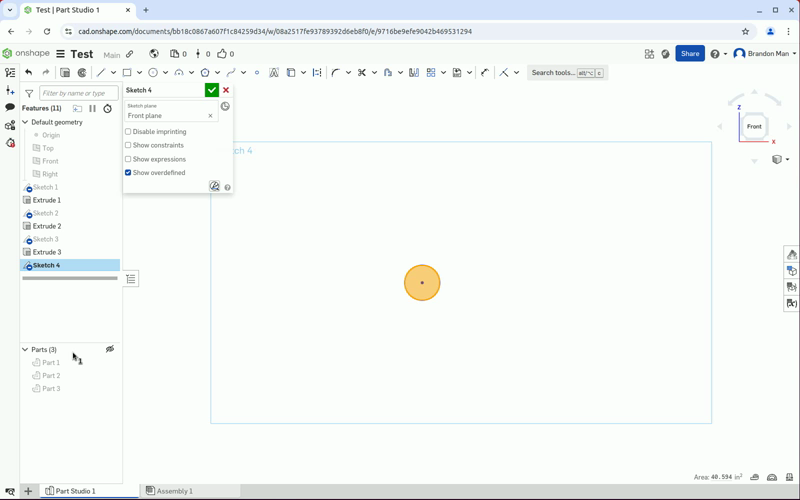
key(shift+y)
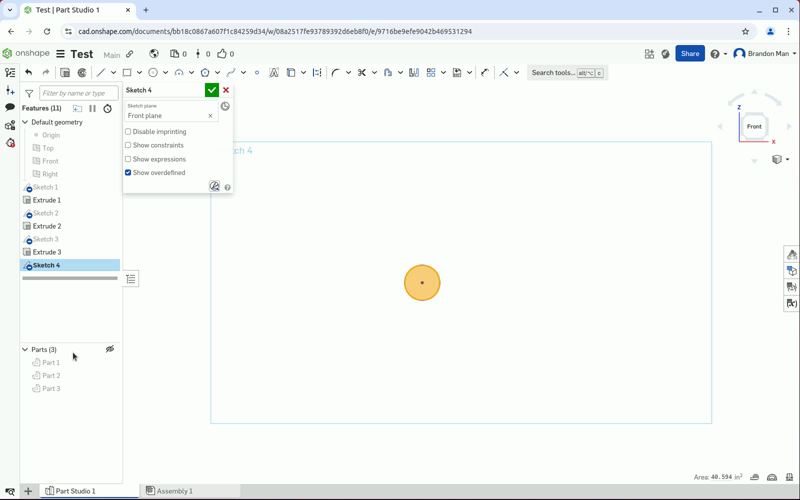
key(shift+e)
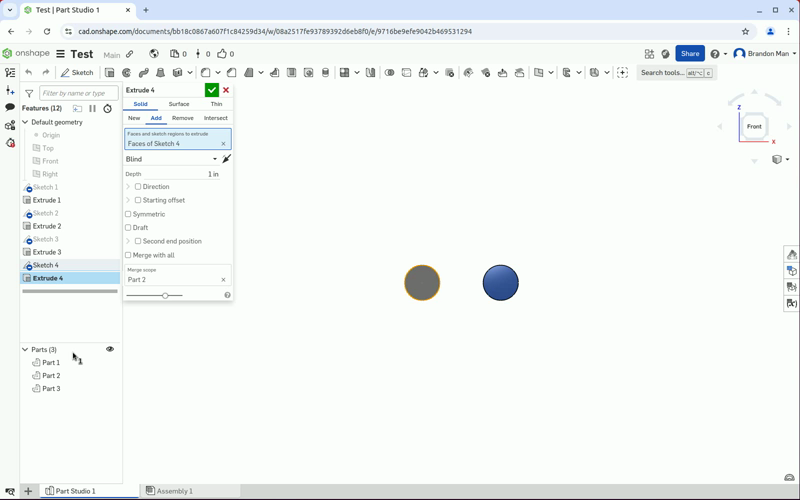
mouse_move(143, 106)
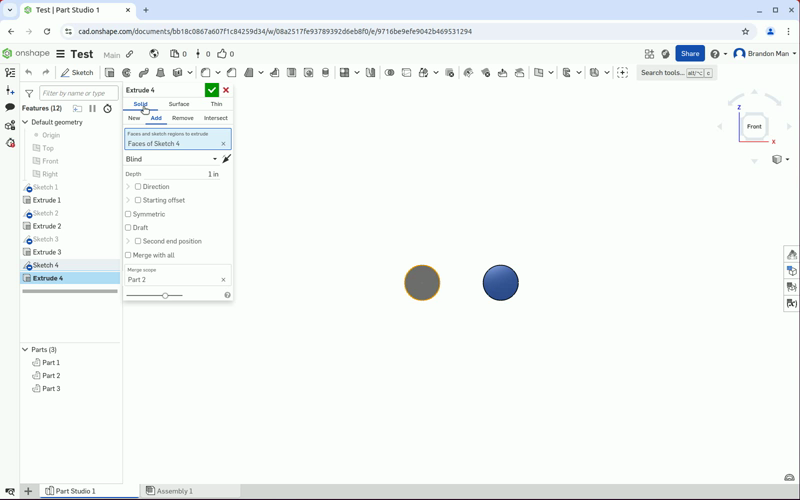
click(143, 106)
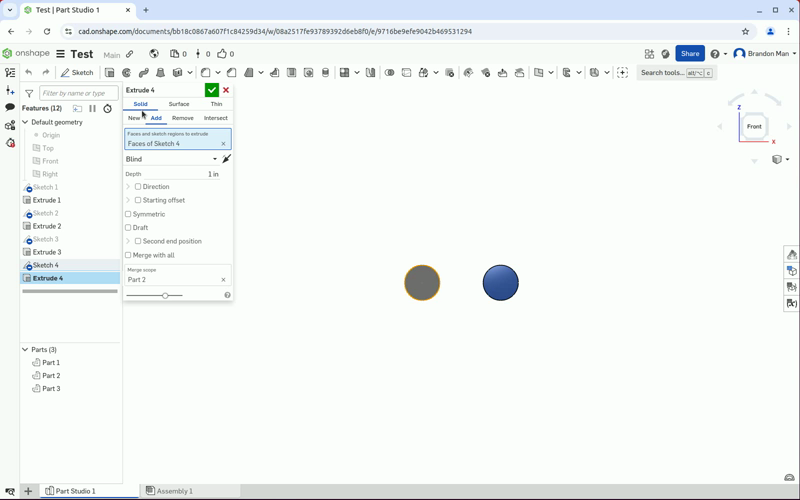
mouse_move(137, 120)
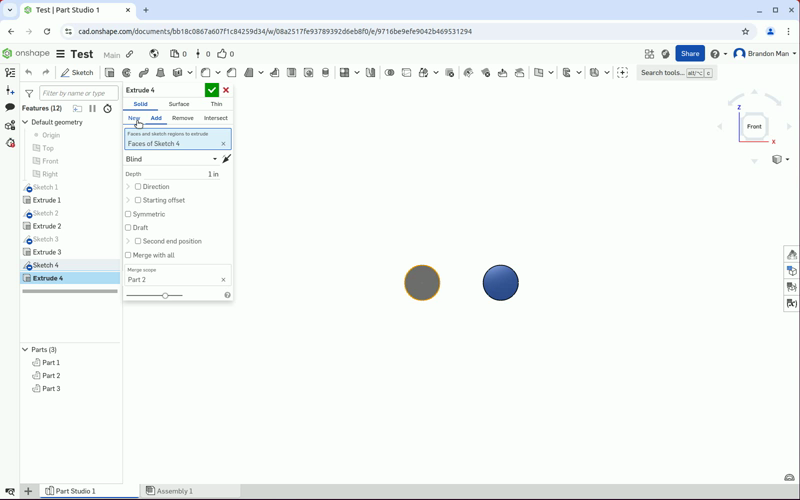
click(137, 120)
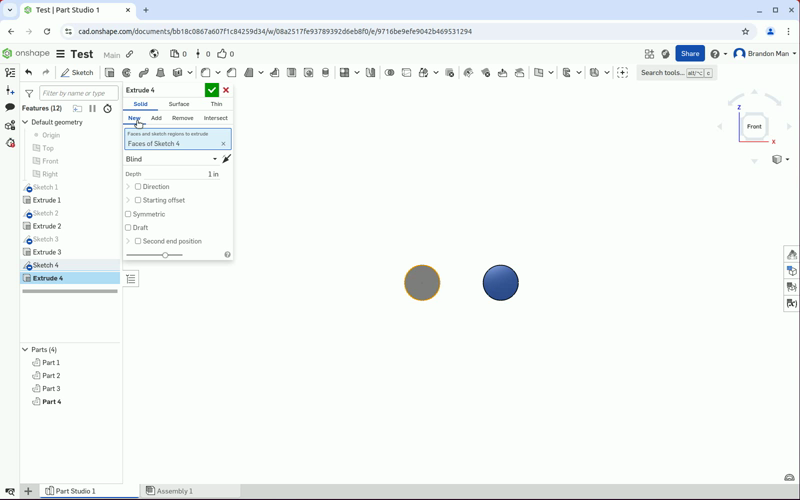
key(tab, 4)
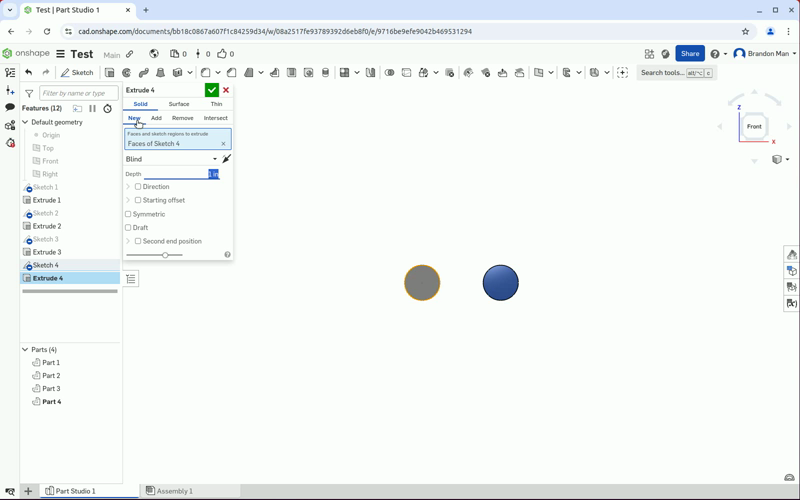
text(11.554)
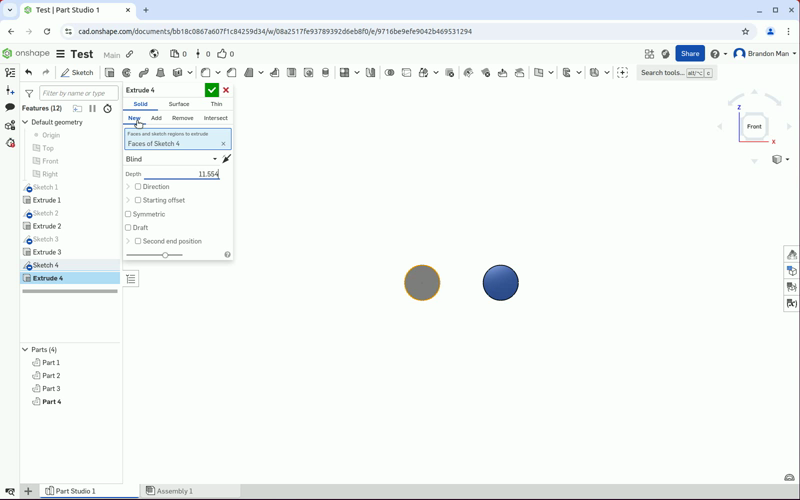
key(enter)
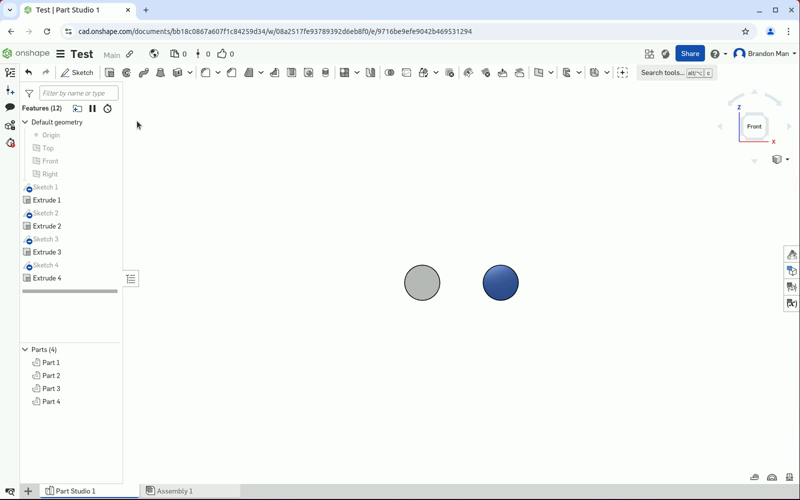
key(shift+h)
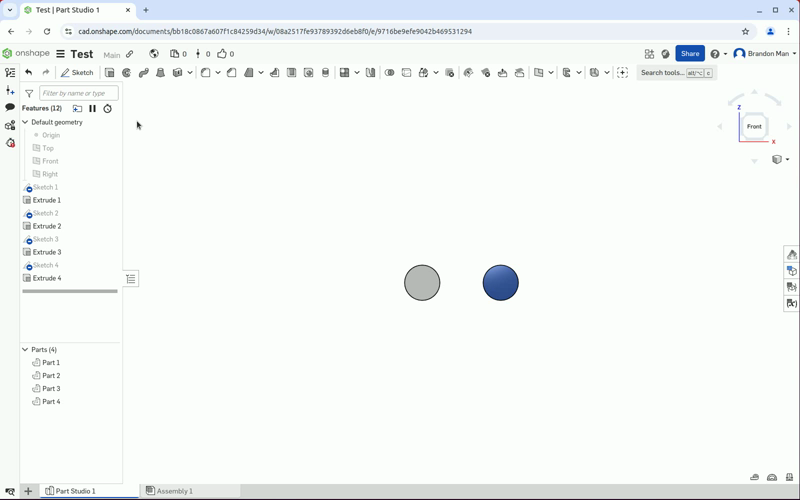
key(shift+h)
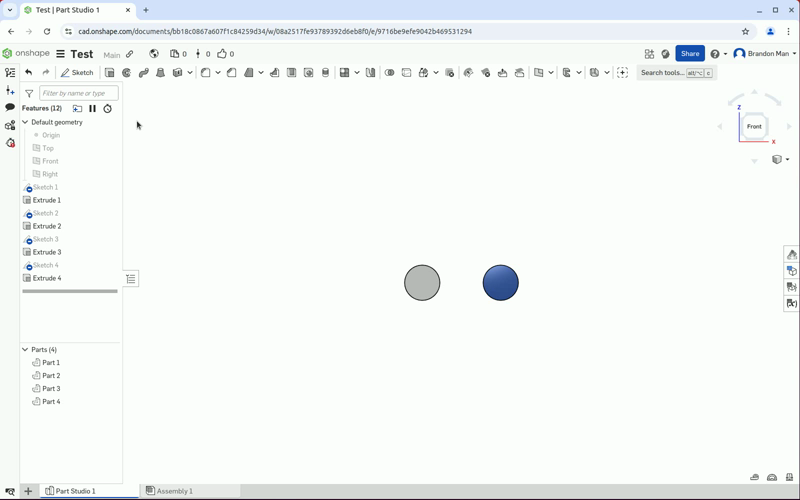
mouse_move(73, 189)
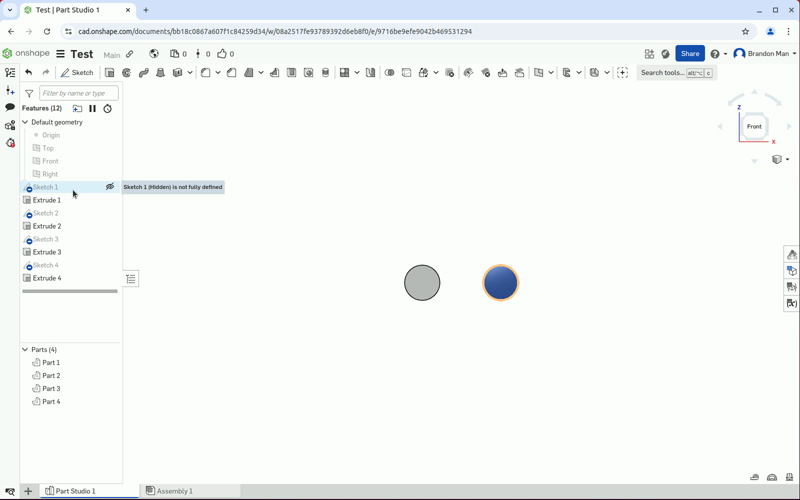
click(73, 189)
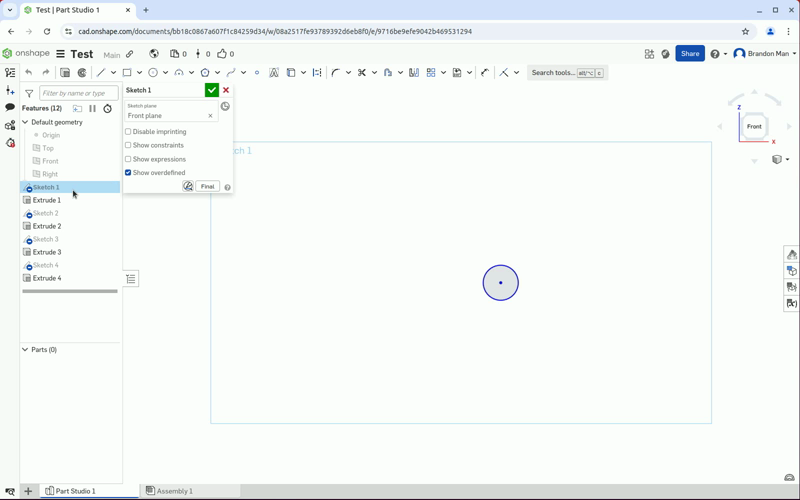
mouse_move(229, 92)
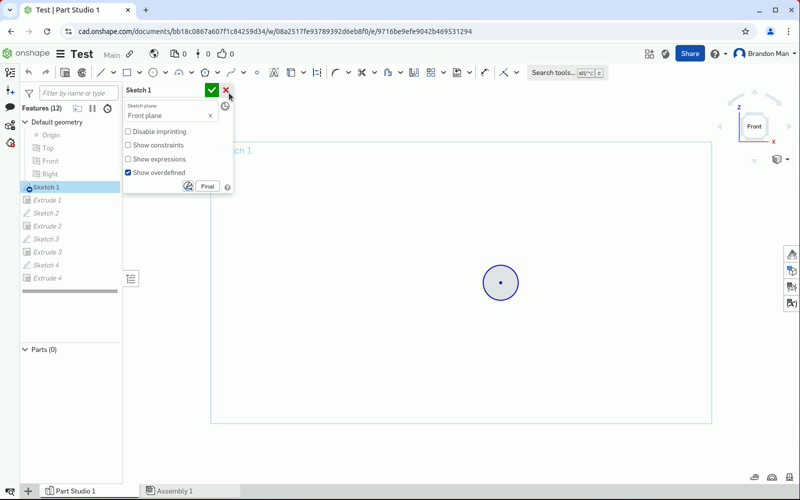
click(229, 92)
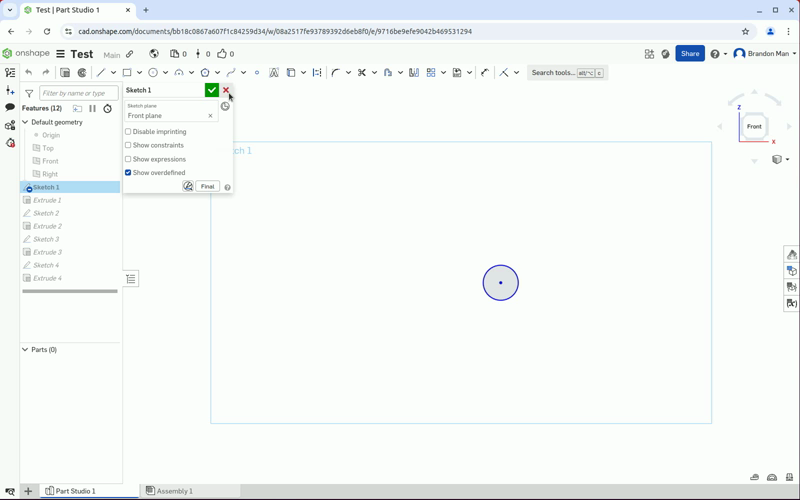
key(shift+s)
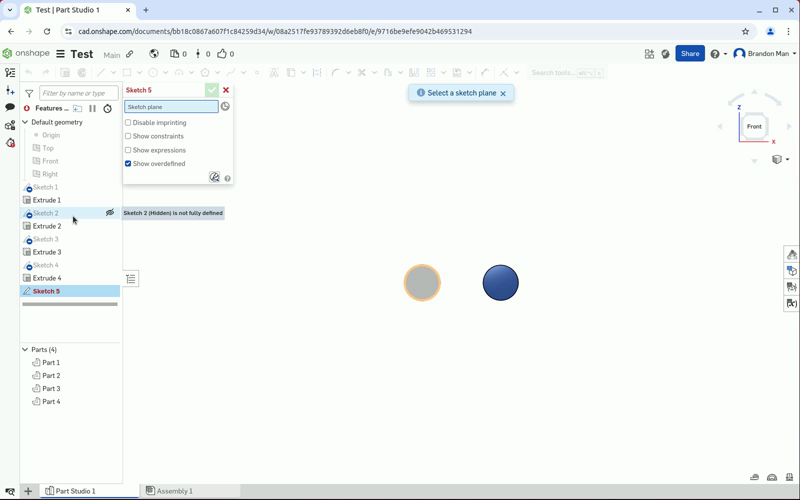
scroll(3)
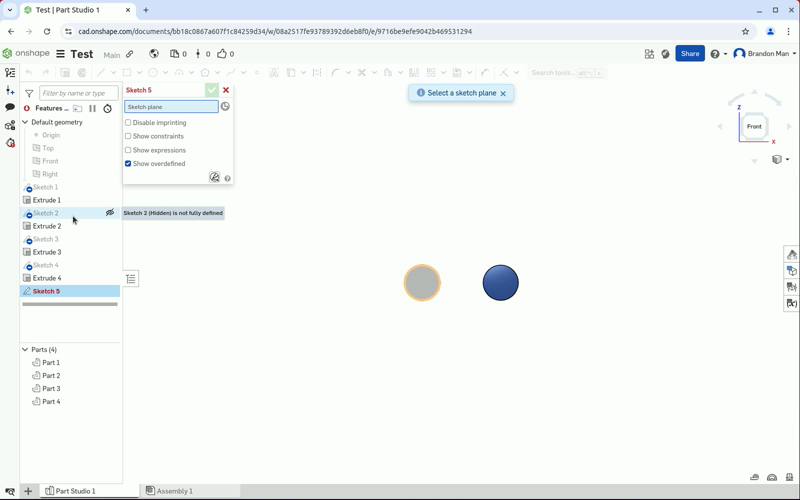
mouse_move(73, 163)
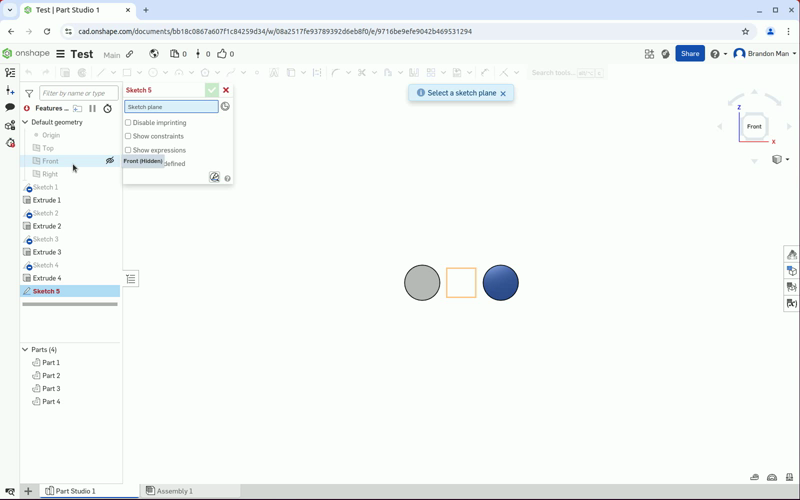
click(73, 163)
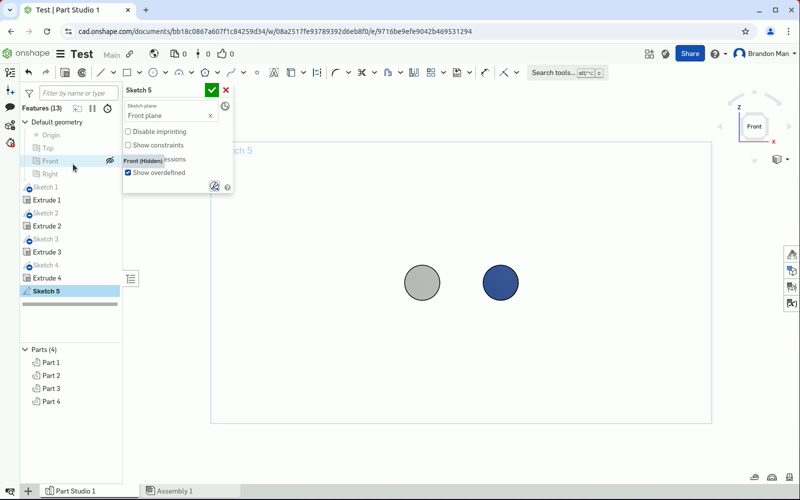
mouse_move(73, 352)
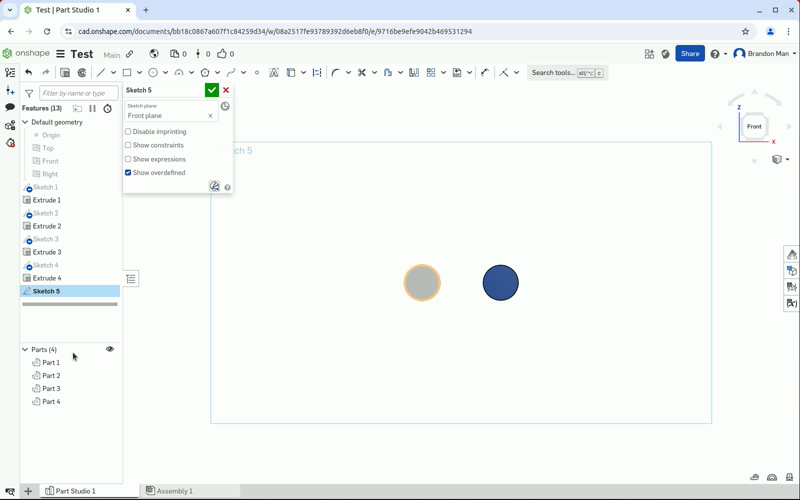
key(y)
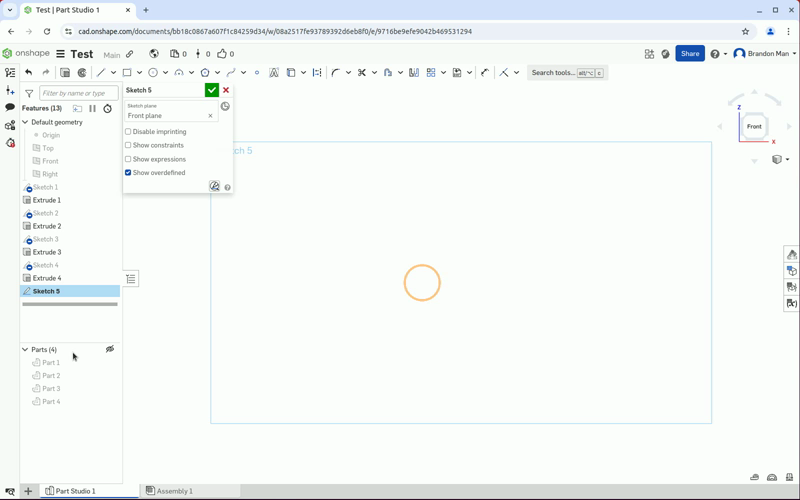
key(l)
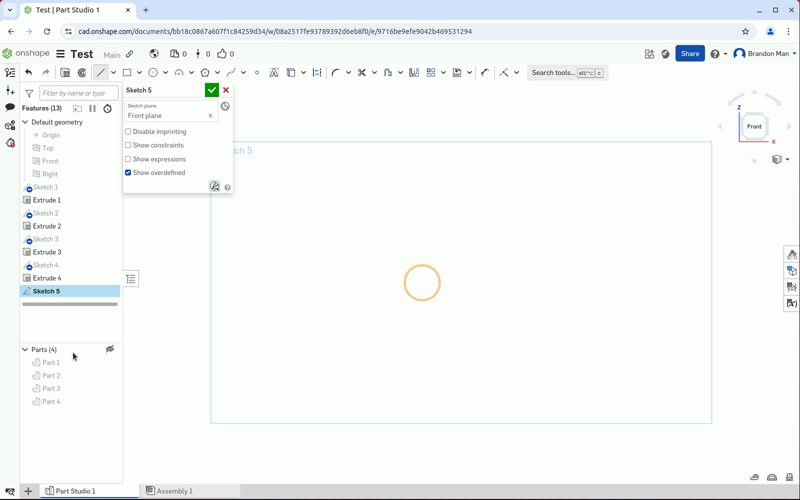
key_down(shift)
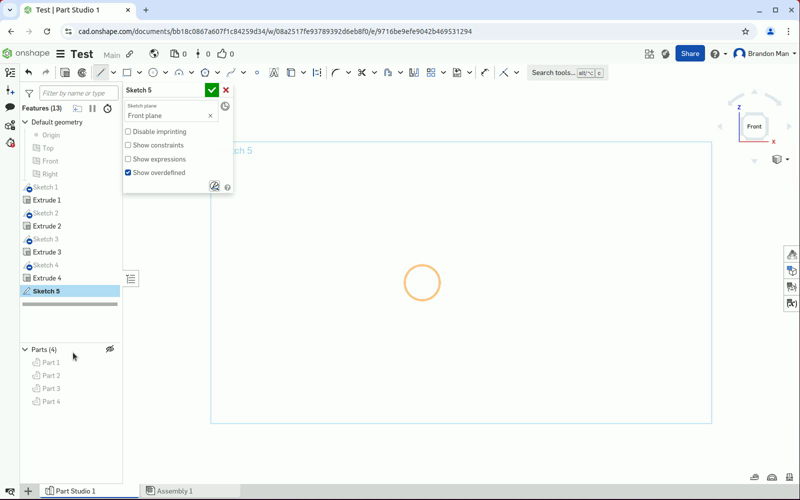
mouse_move(404, 339)
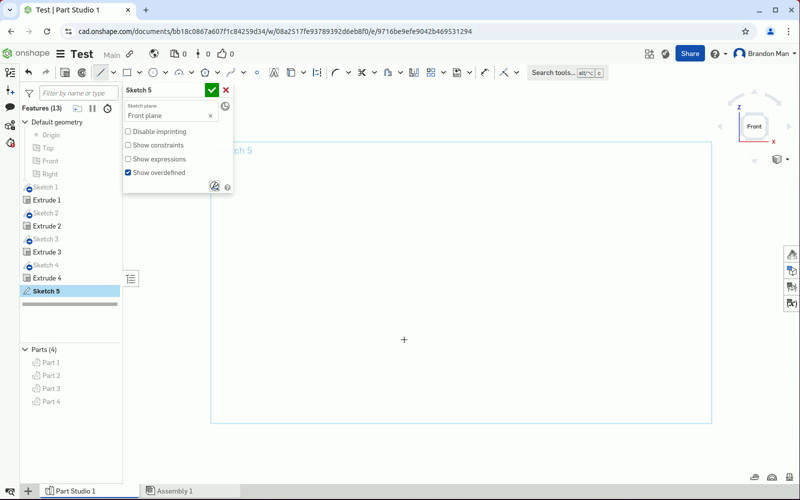
click(404, 339)
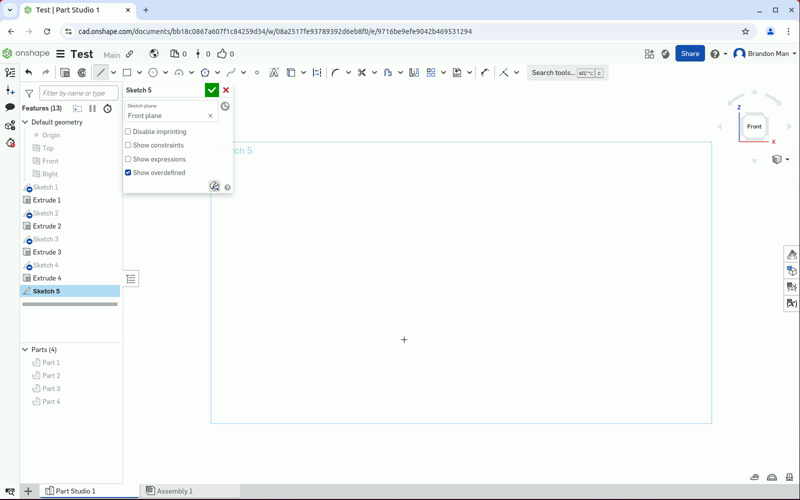
key_up(shift)
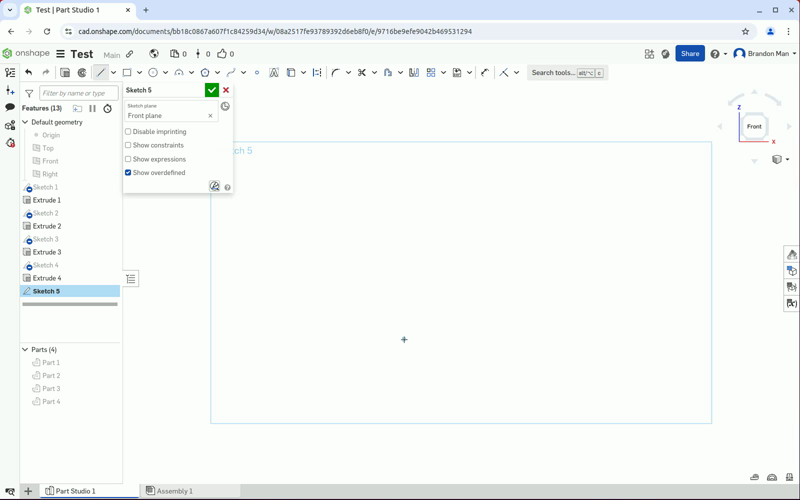
key_down(shift)
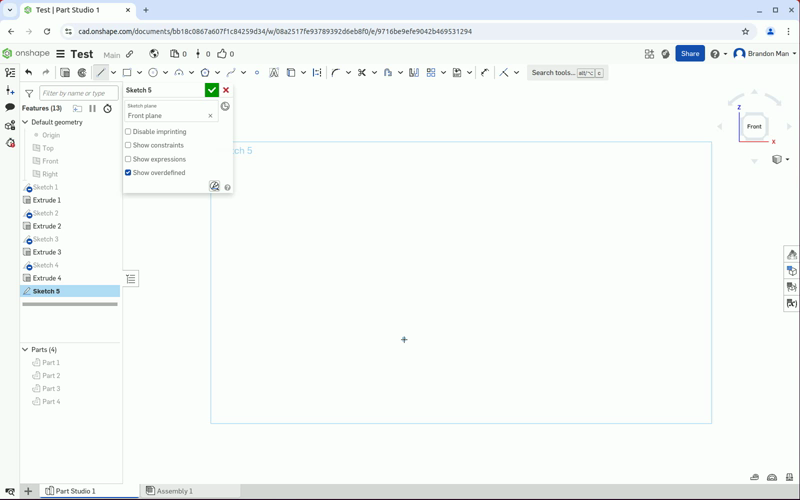
mouse_move(434, 339)
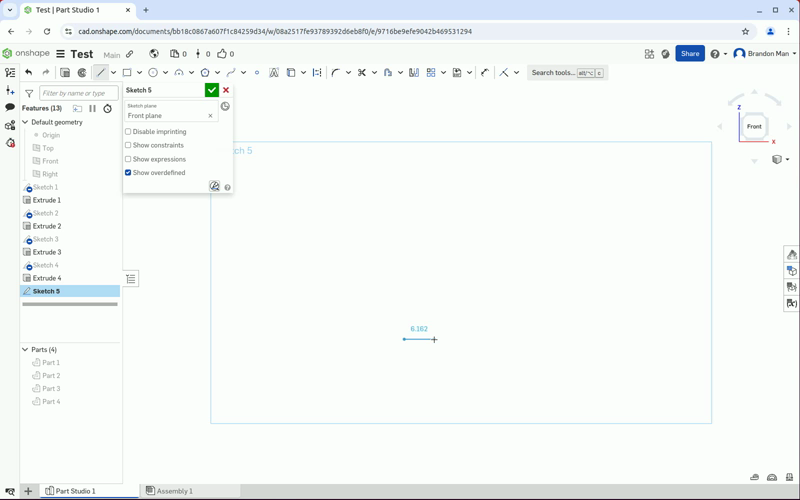
mouse_move(461, 339)
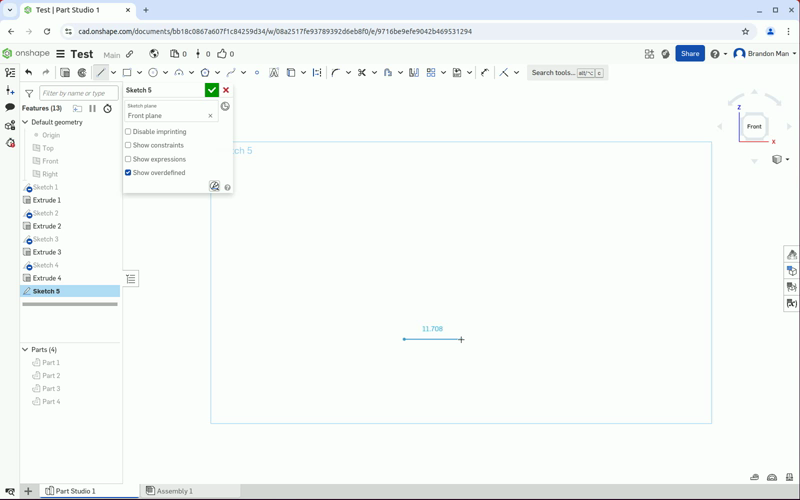
click(461, 339)
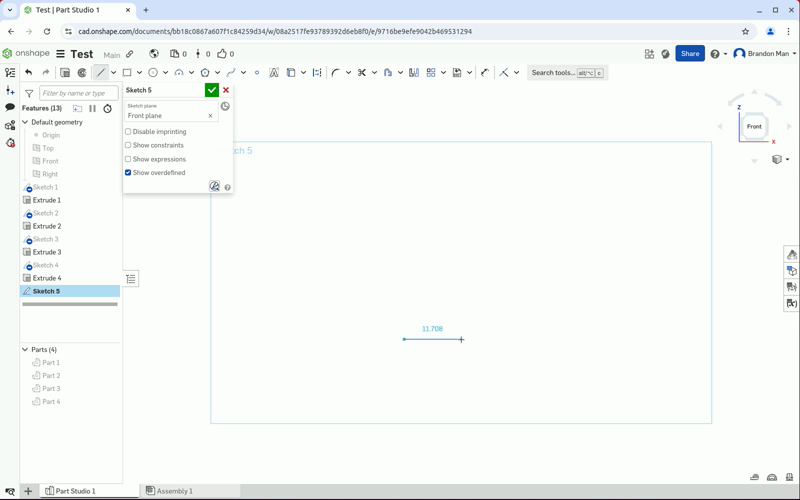
key_up(shift)
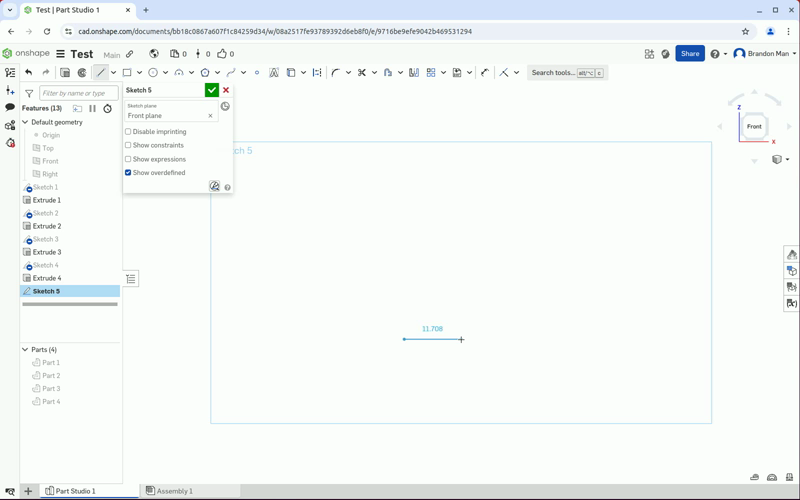
key_down(shift)
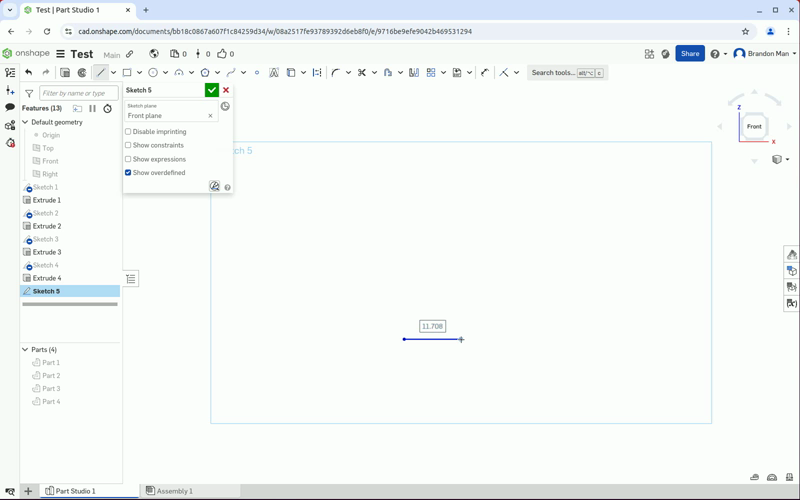
mouse_move(491, 339)
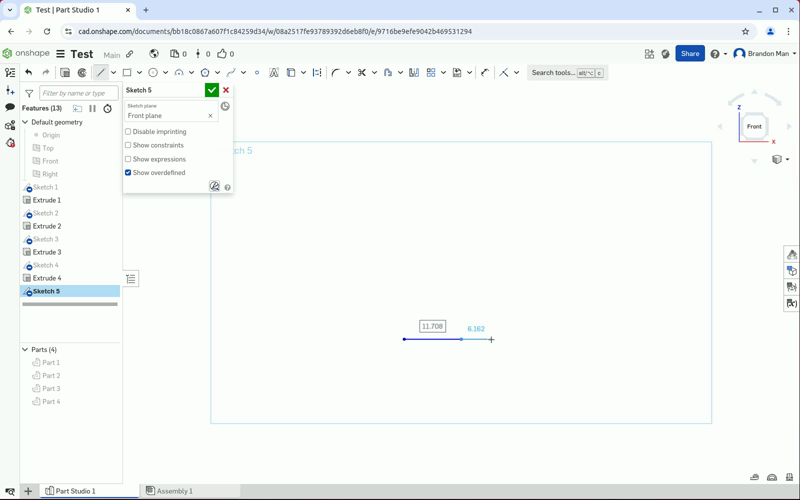
mouse_move(516, 339)
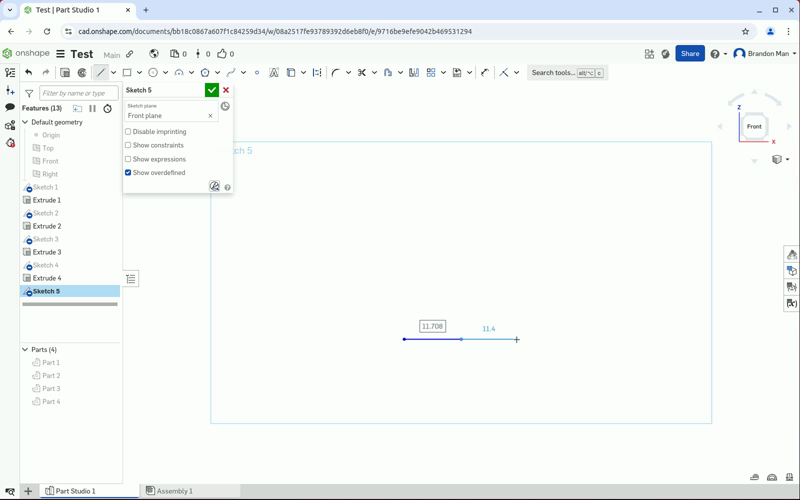
click(516, 339)
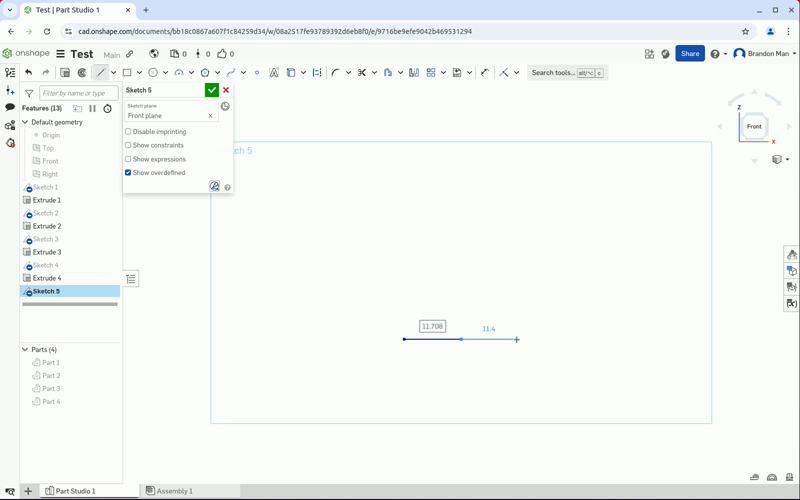
key_up(shift)
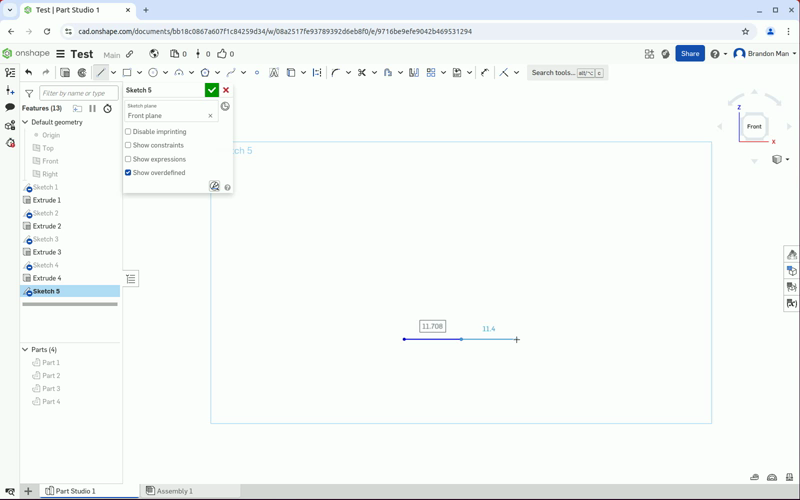
key_down(shift)
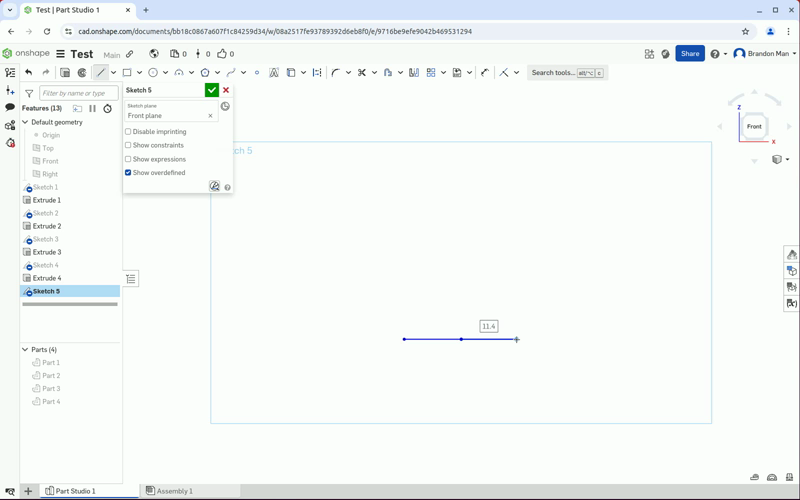
mouse_move(546, 339)
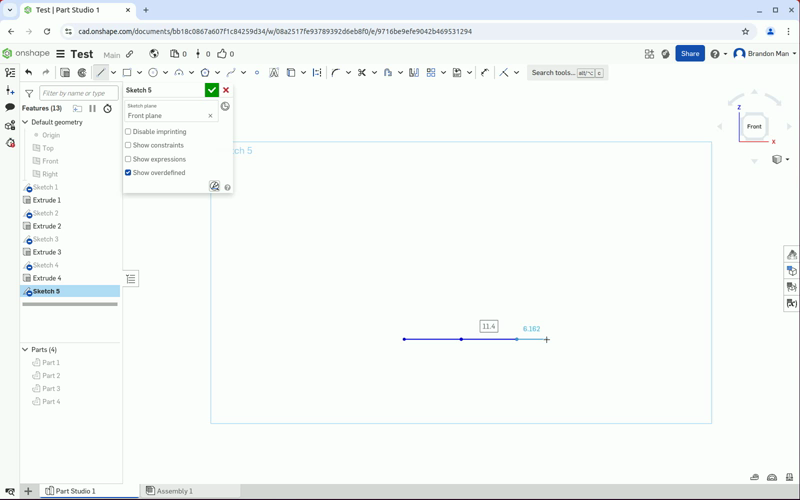
mouse_move(516, 282)
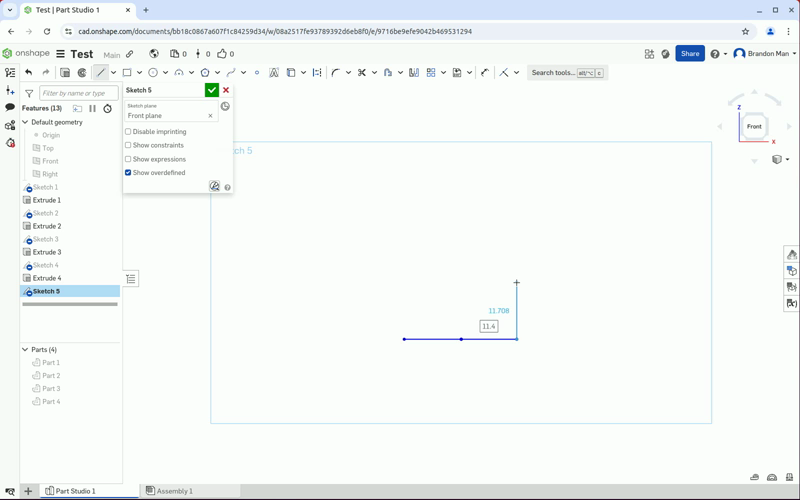
click(516, 282)
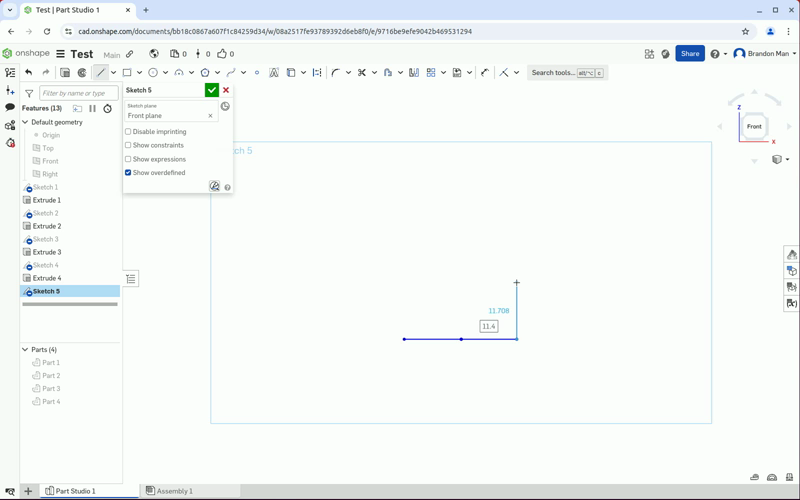
key_up(shift)
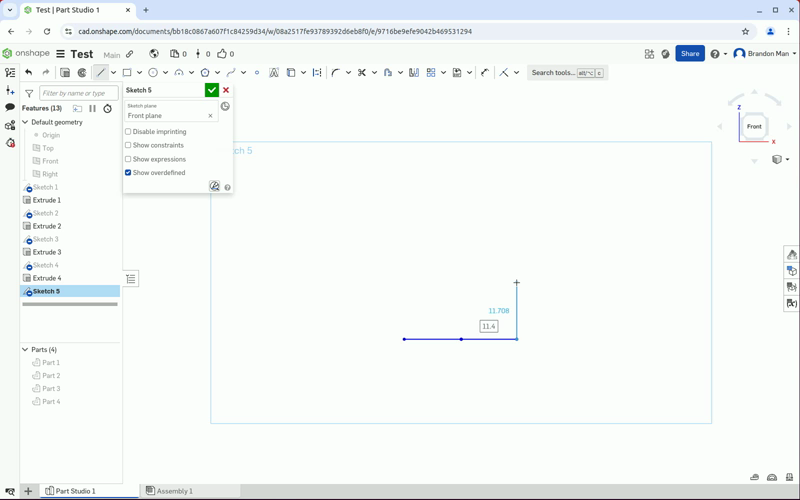
key_down(shift)
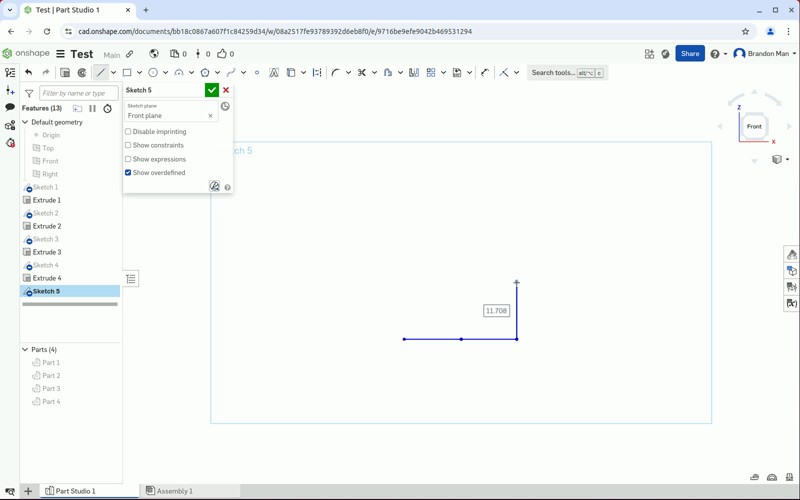
mouse_move(546, 282)
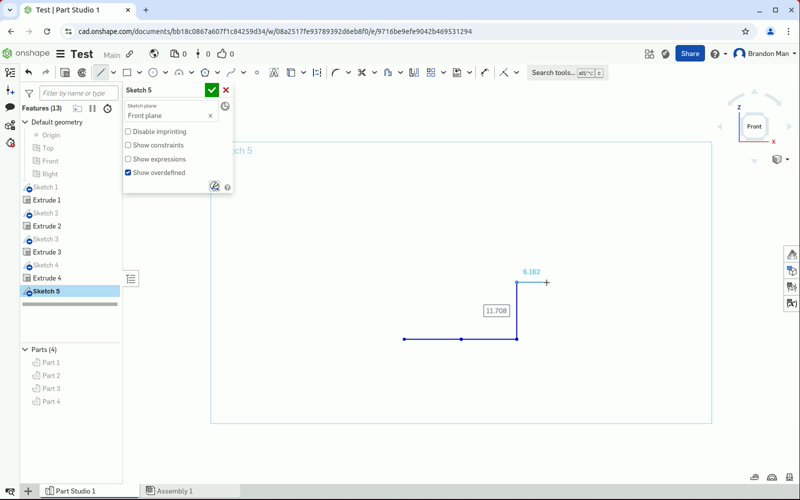
mouse_move(516, 226)
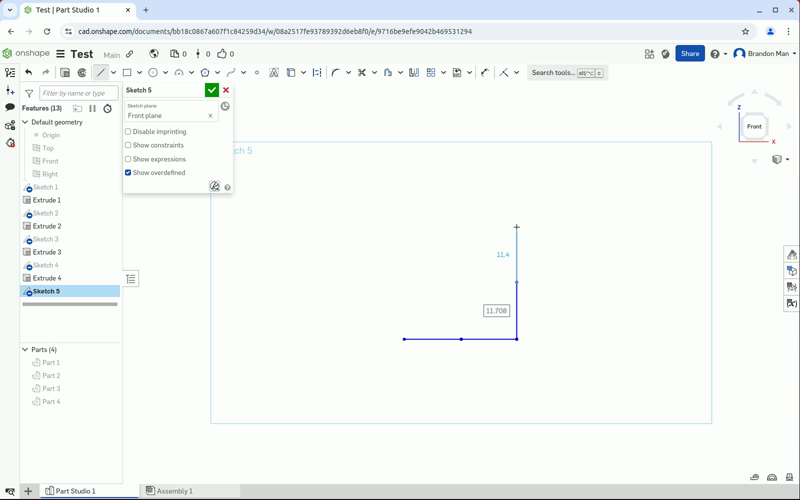
click(516, 226)
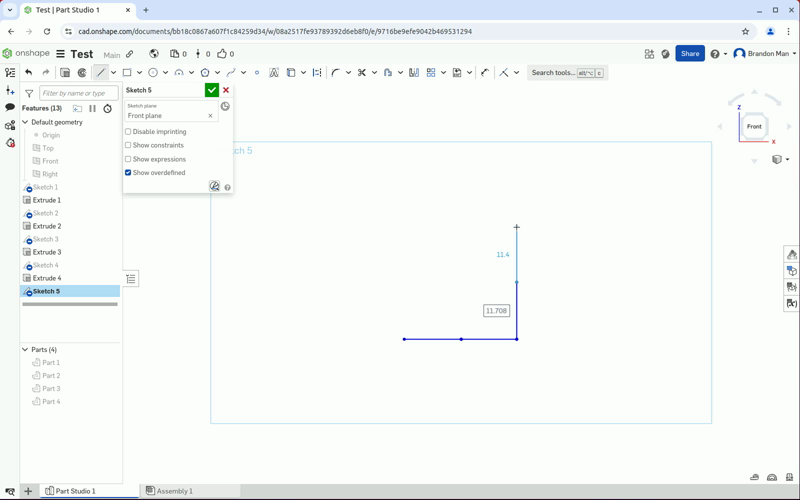
key_up(shift)
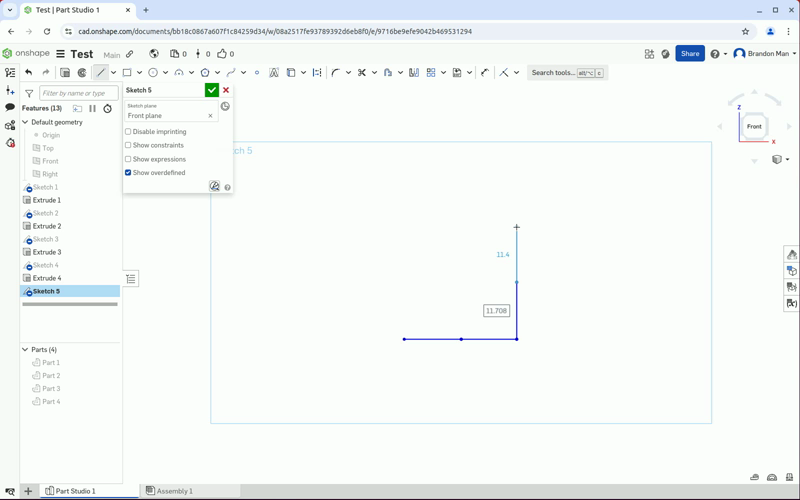
key_down(shift)
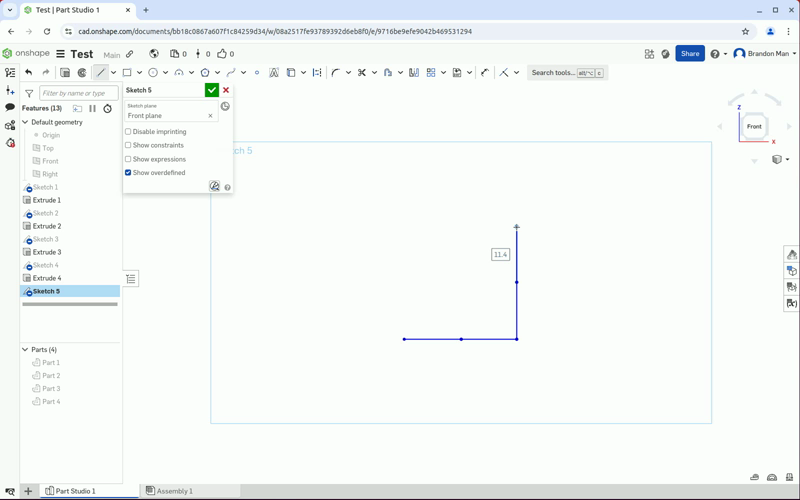
mouse_move(546, 226)
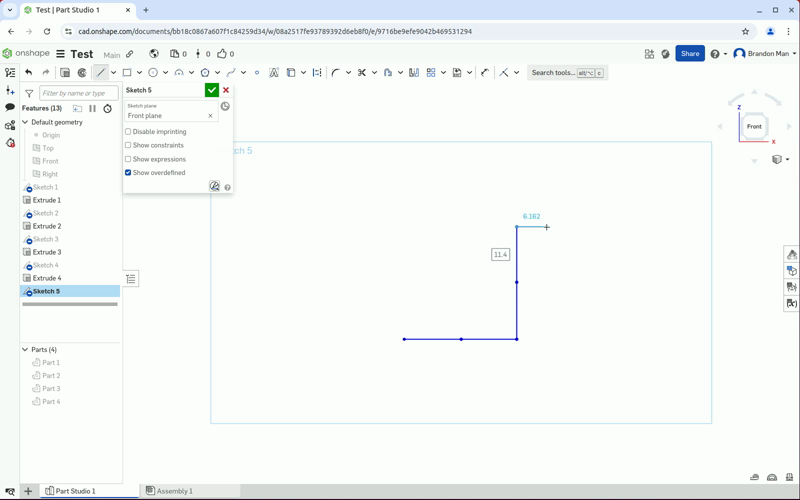
mouse_move(461, 226)
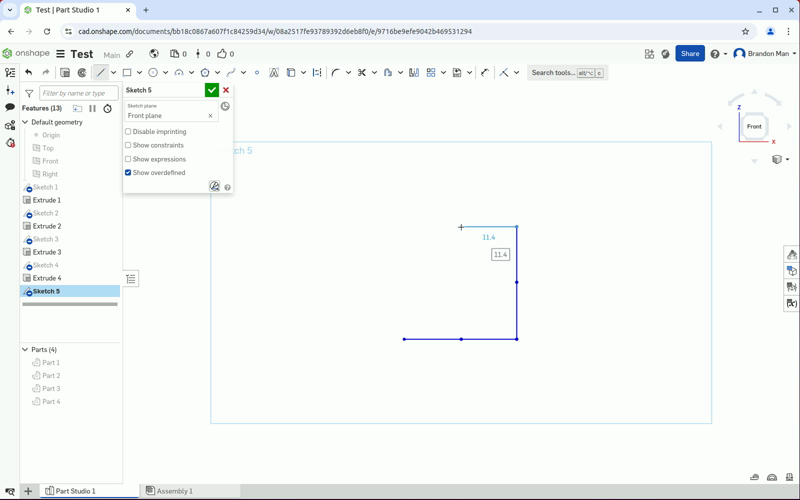
click(461, 226)
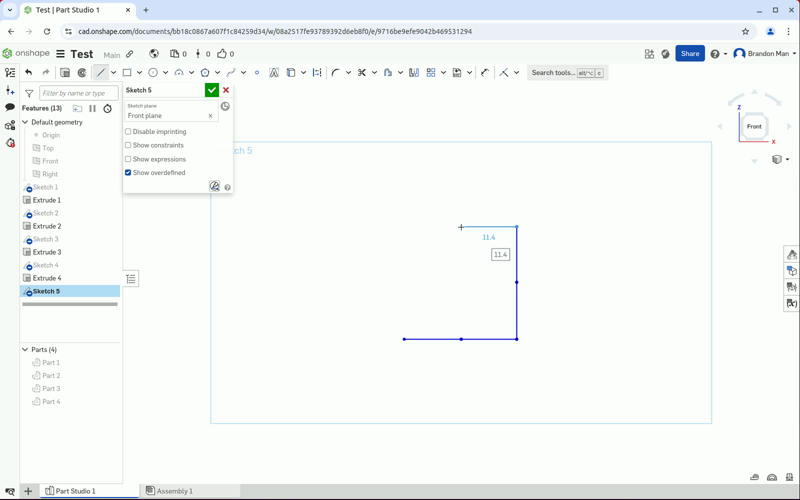
key_up(shift)
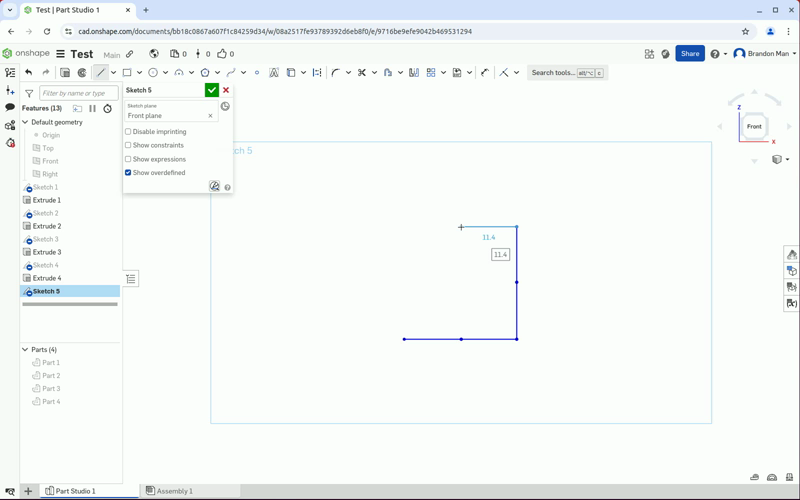
key_down(shift)
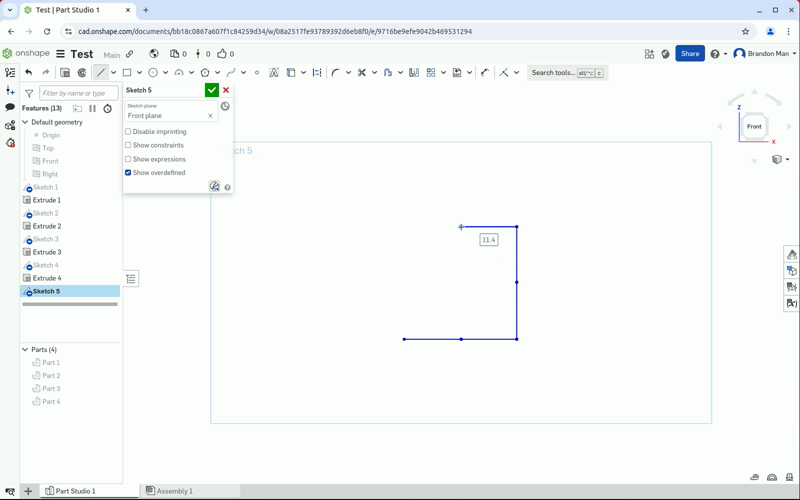
mouse_move(491, 226)
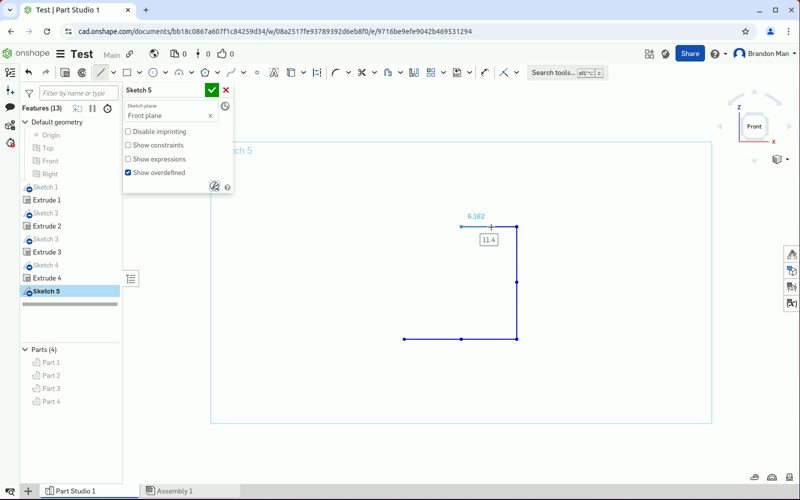
mouse_move(404, 226)
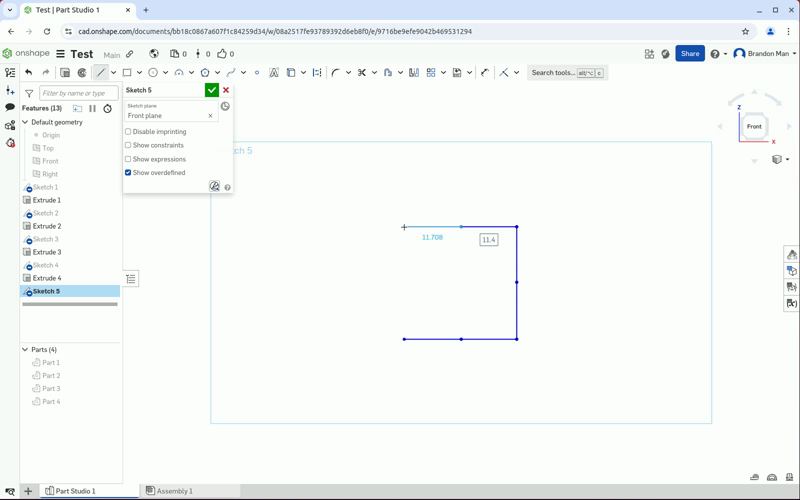
click(404, 226)
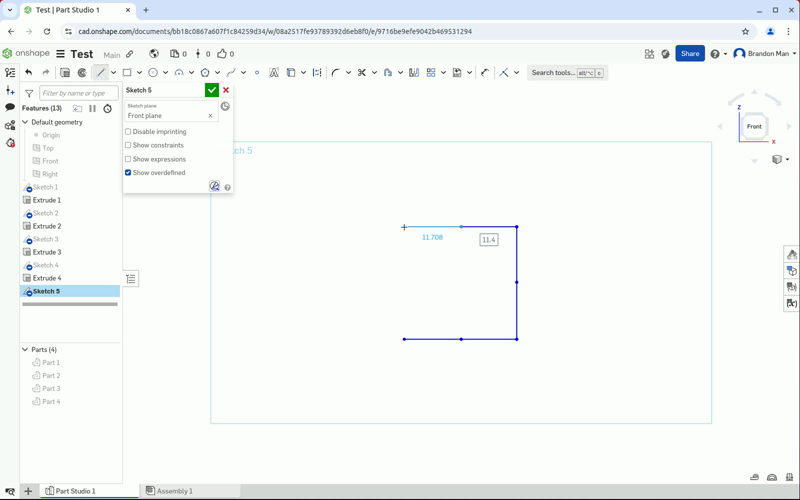
key_up(shift)
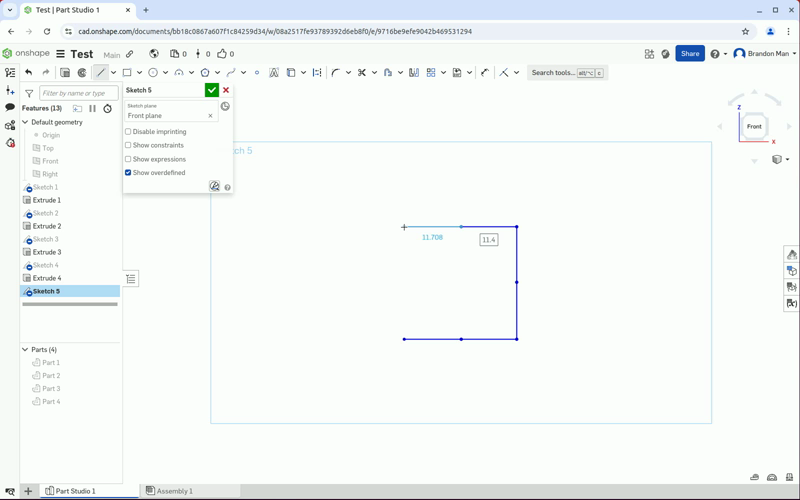
key_down(shift)
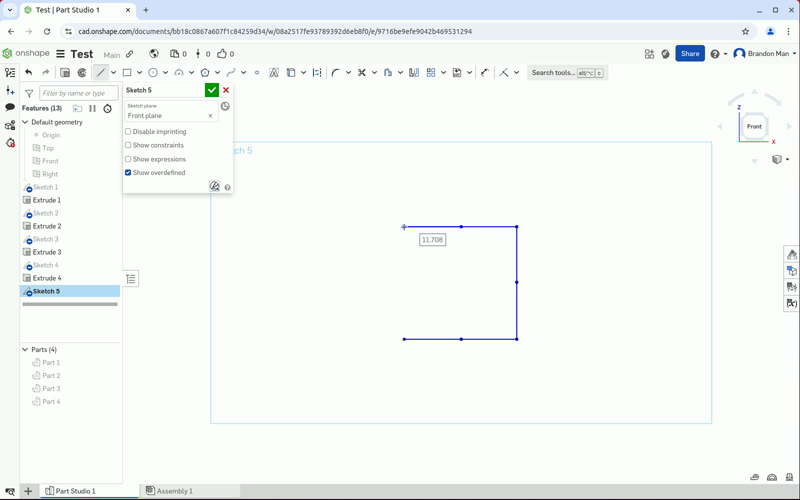
mouse_move(434, 226)
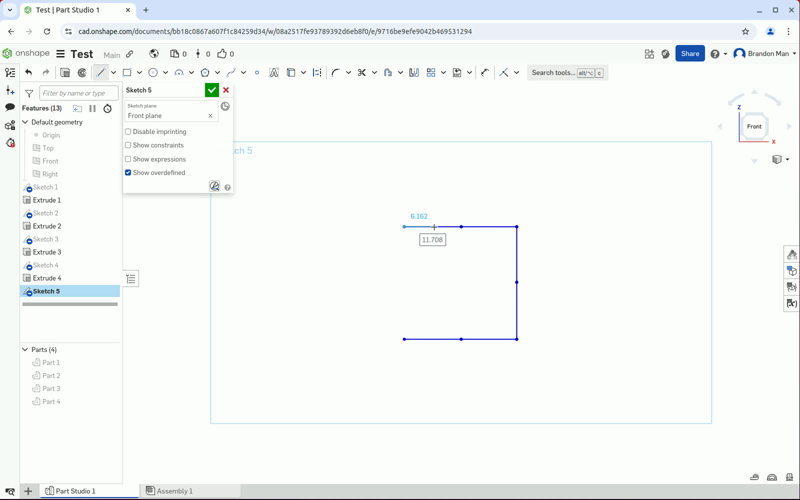
mouse_move(404, 282)
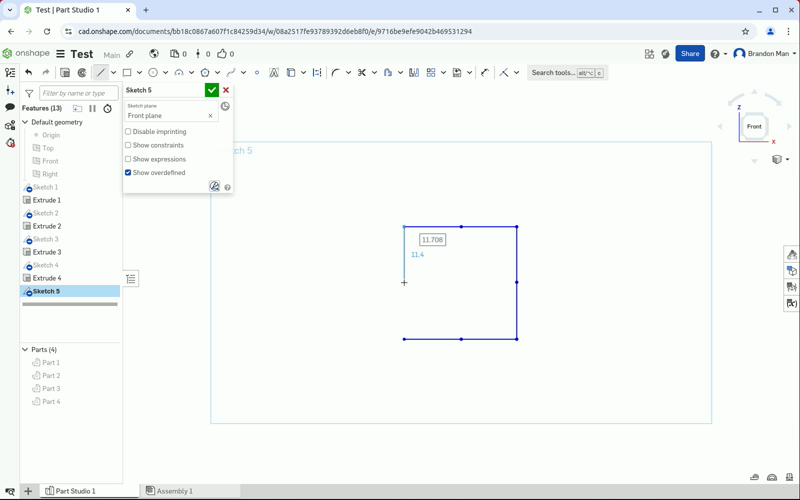
click(404, 282)
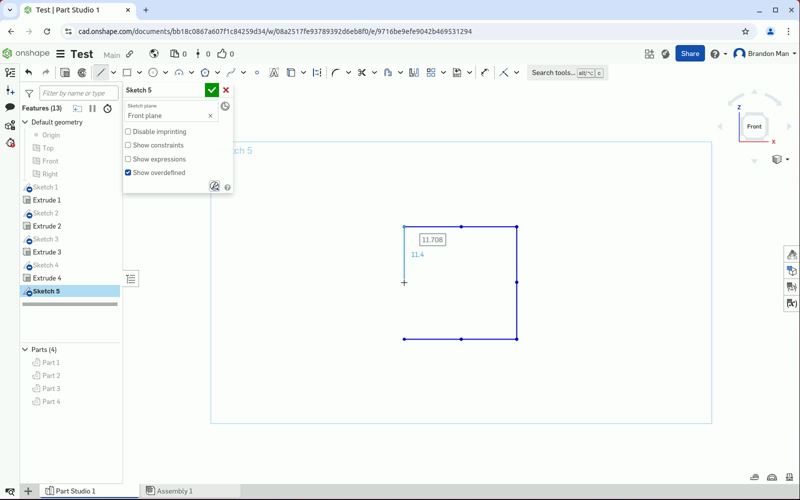
key_up(shift)
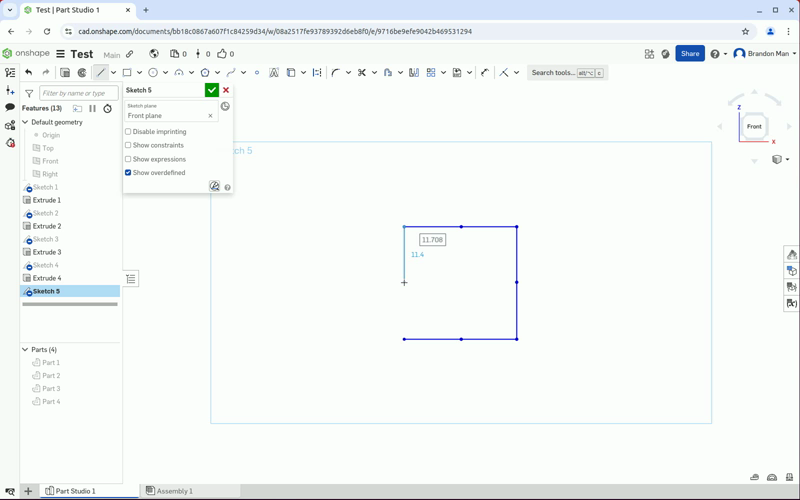
mouse_move(434, 282)
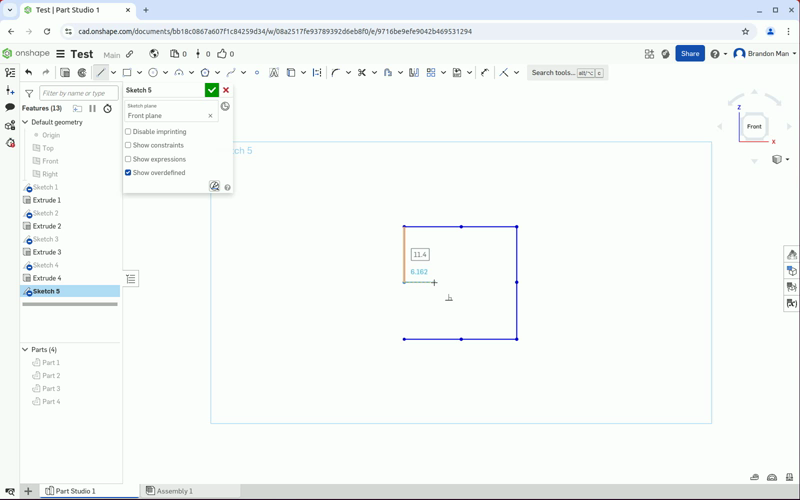
key_down(shift)
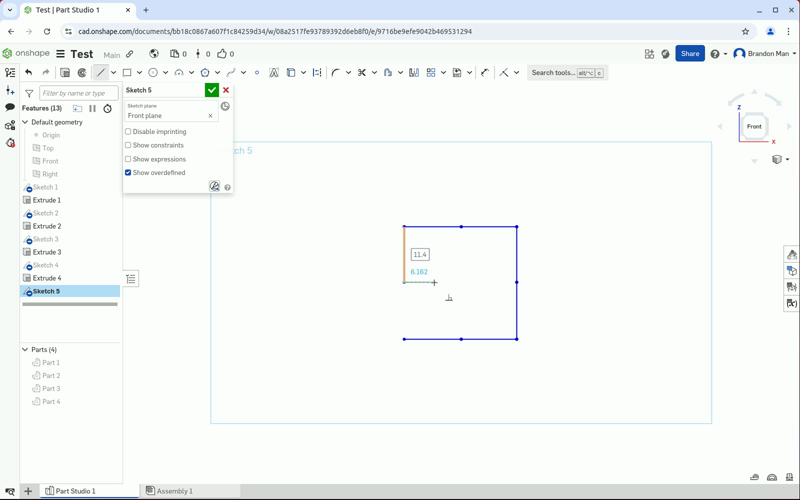
mouse_move(404, 339)
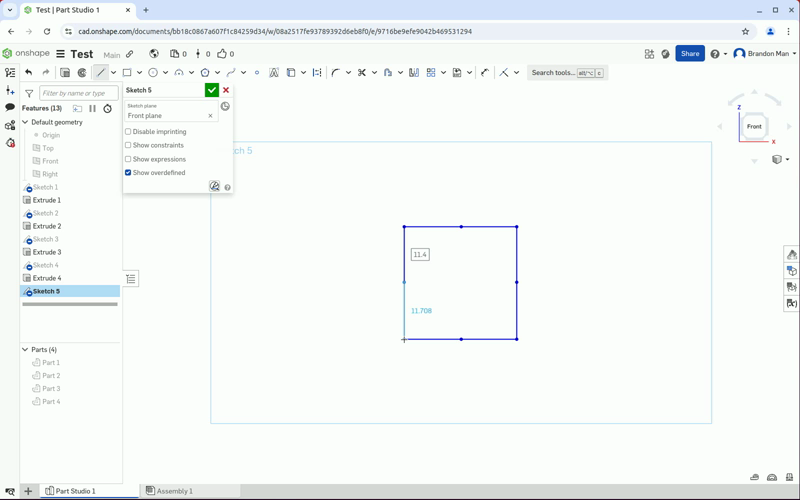
key_up(shift)
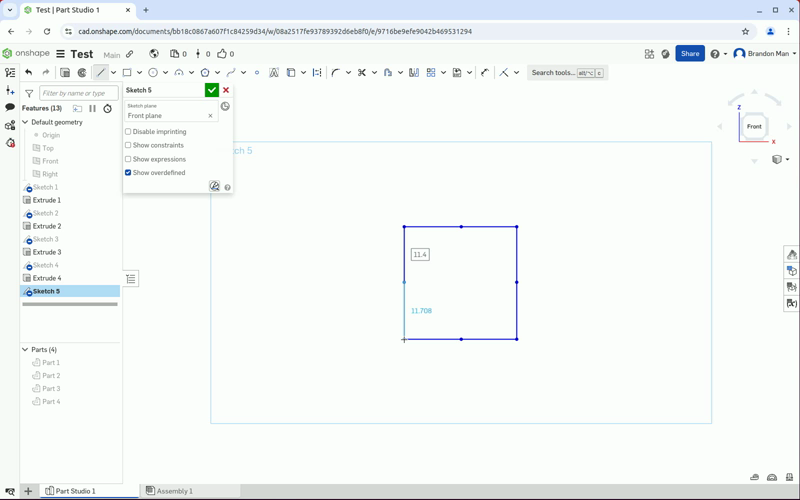
click(404, 339)
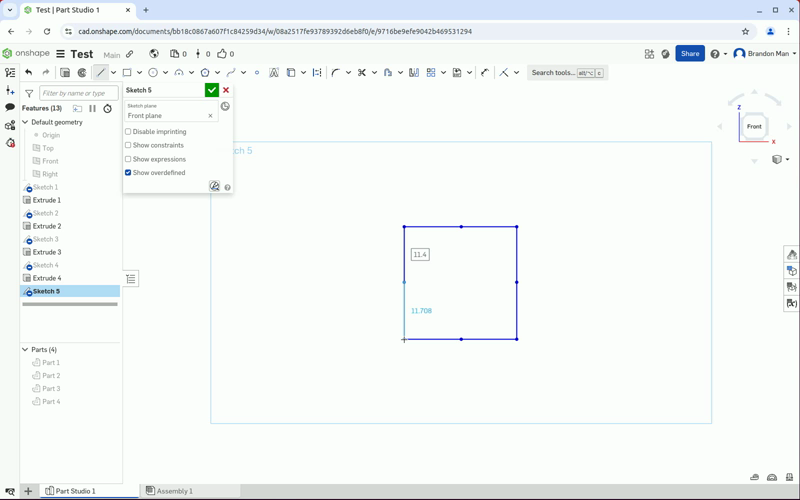
key(esc)
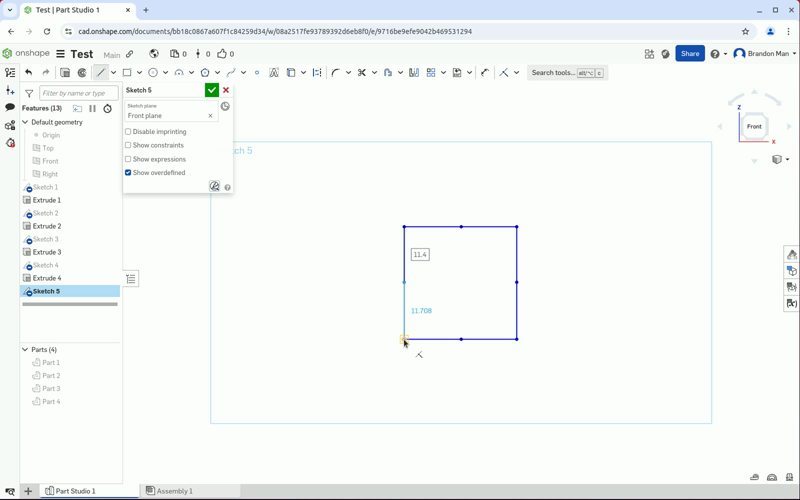
key(c)
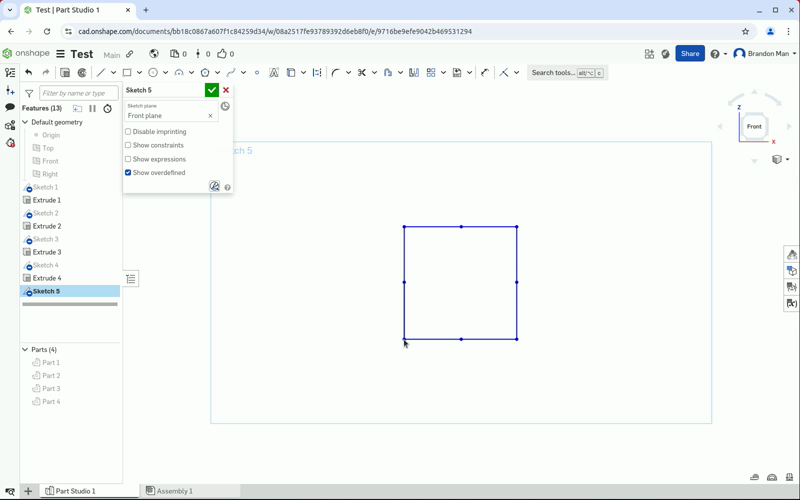
key_down(shift)
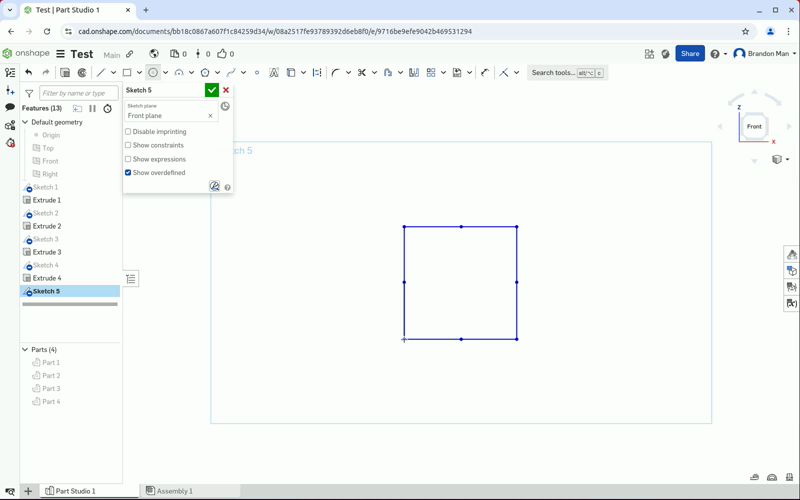
mouse_move(421, 282)
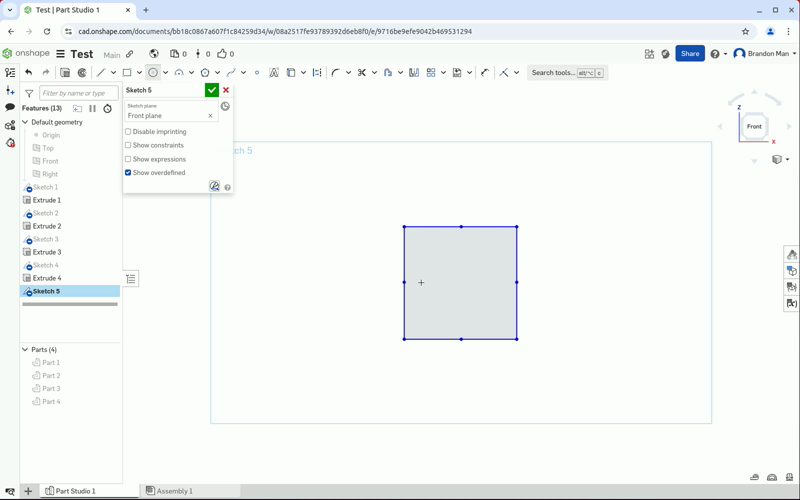
click(421, 282)
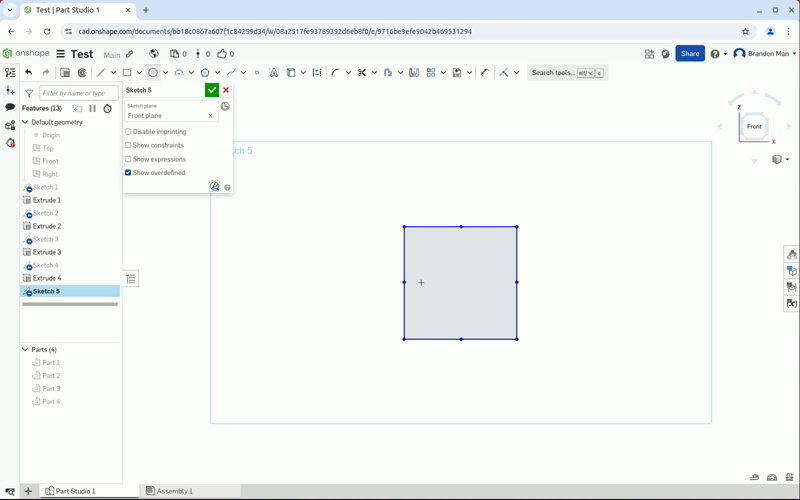
key_up(shift)
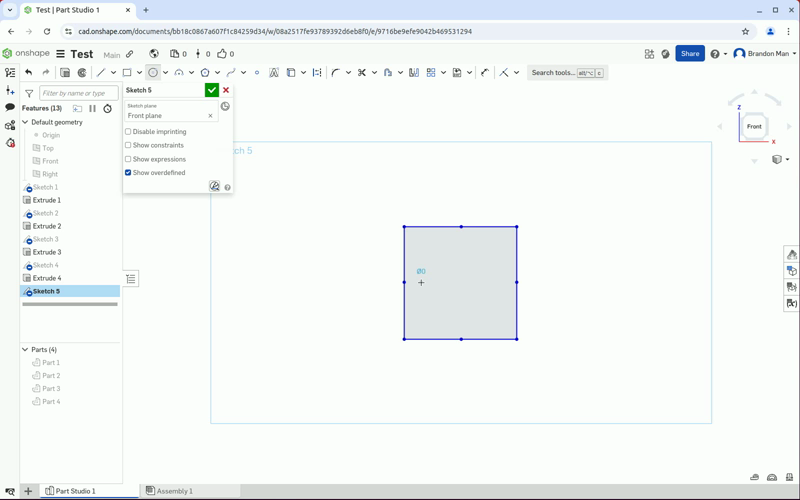
mouse_move(437, 282)
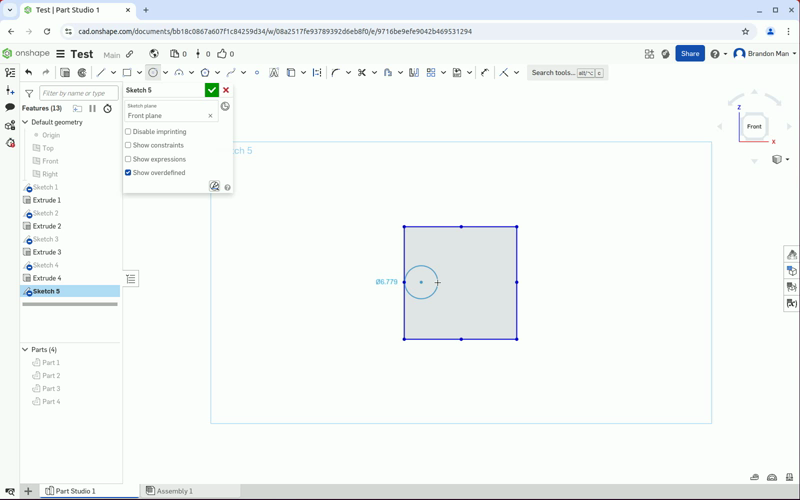
click(437, 282)
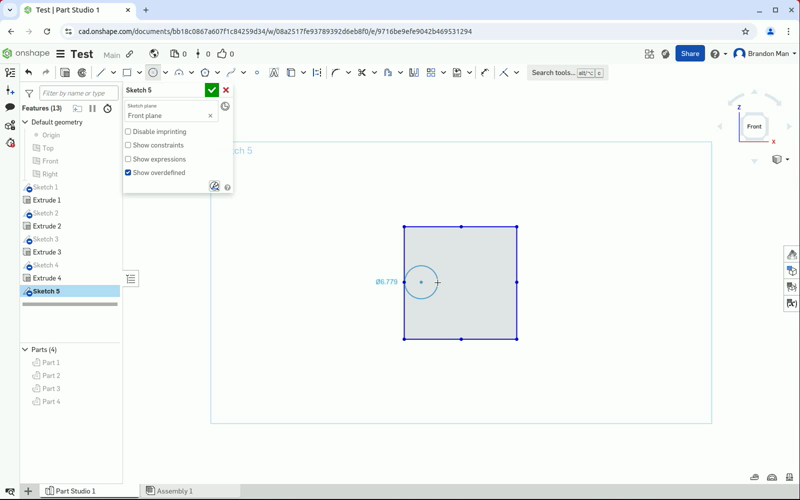
key(esc)
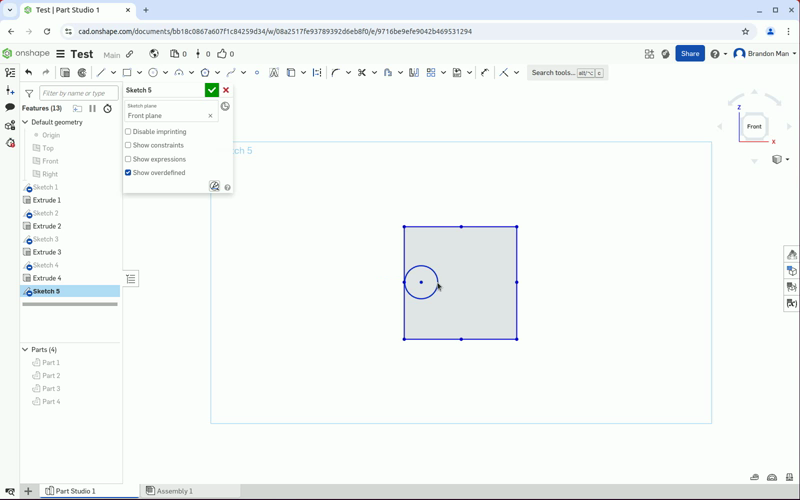
key(c)
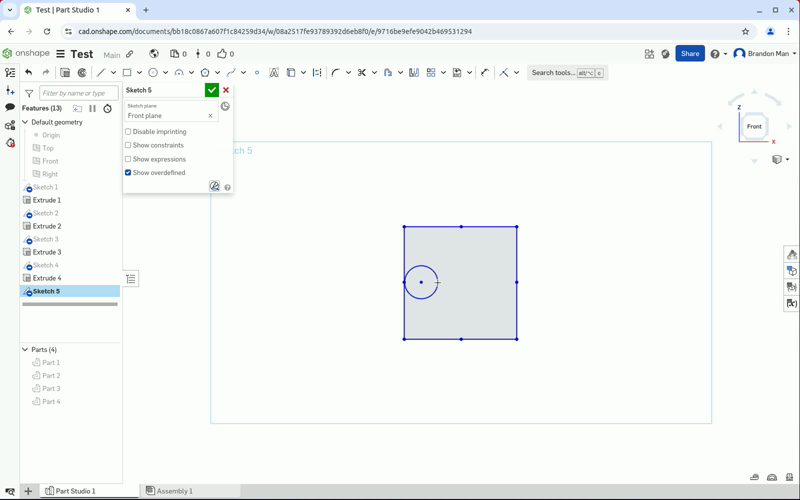
key_down(shift)
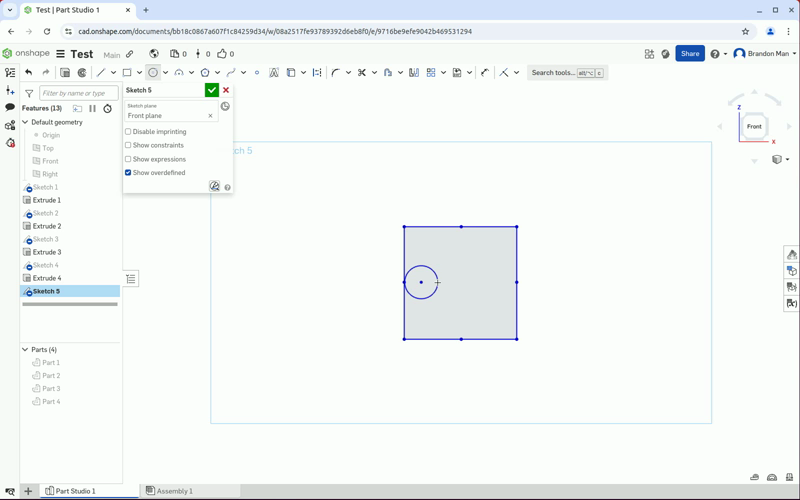
mouse_move(500, 282)
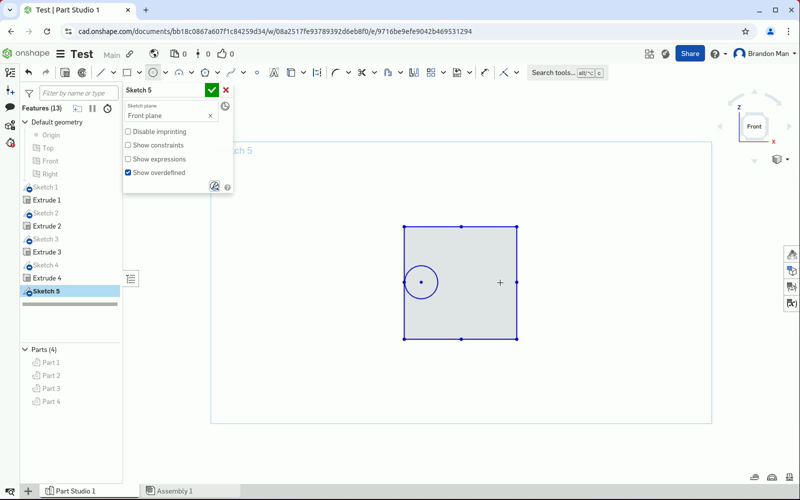
click(500, 282)
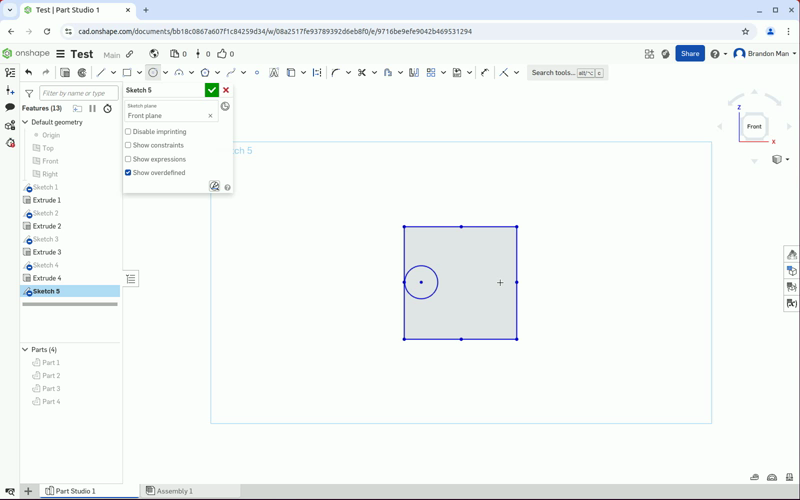
key_up(shift)
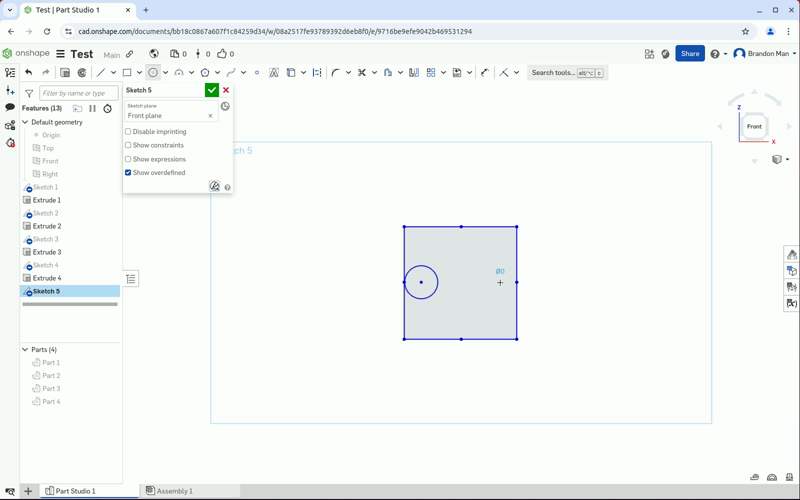
mouse_move(516, 282)
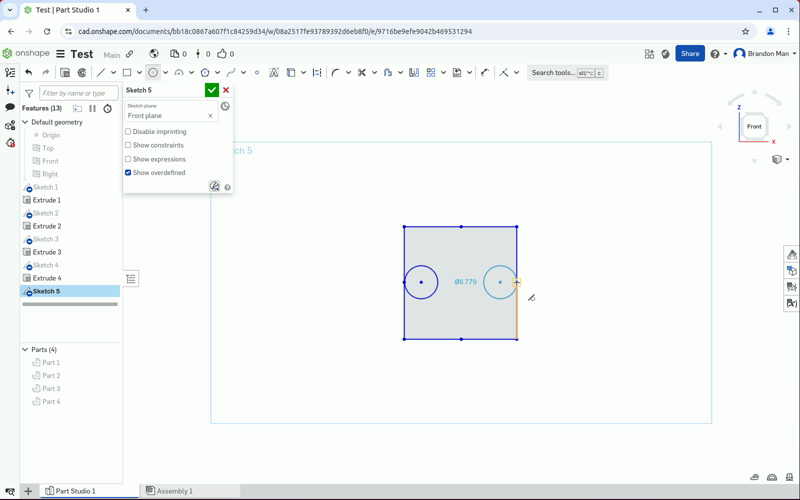
click(516, 282)
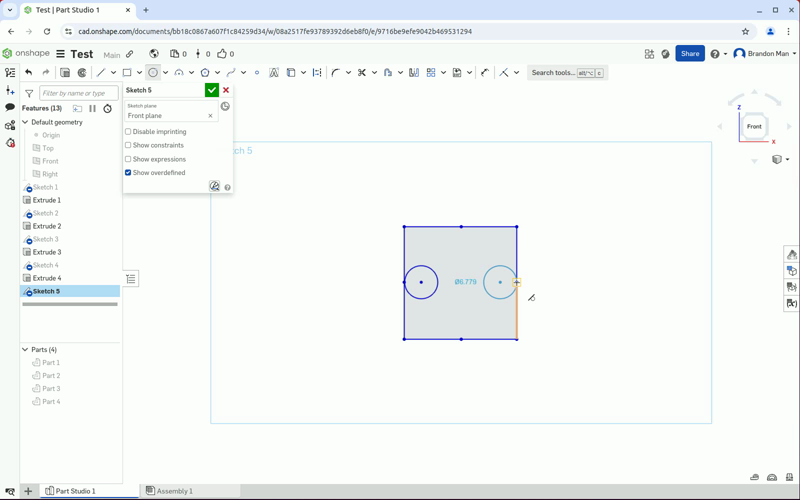
key(esc)
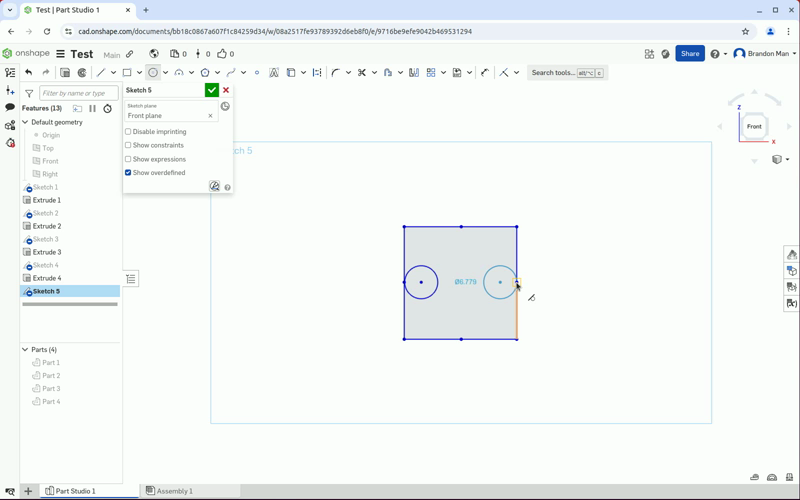
mouse_move(494, 310)
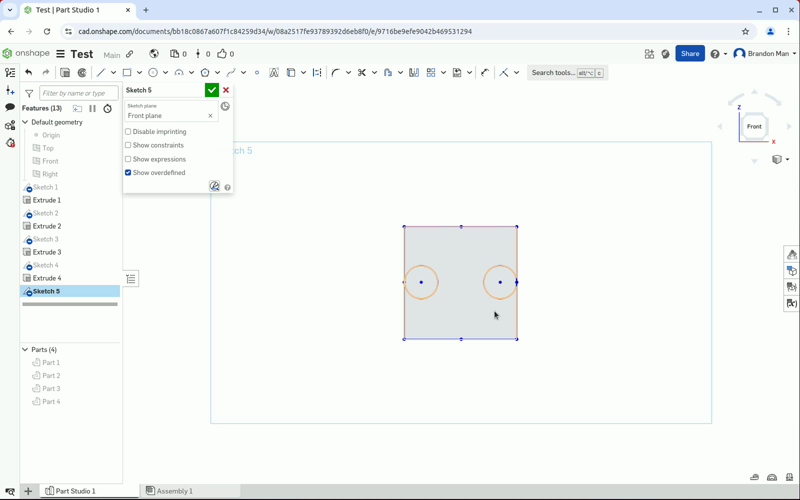
click(494, 310)
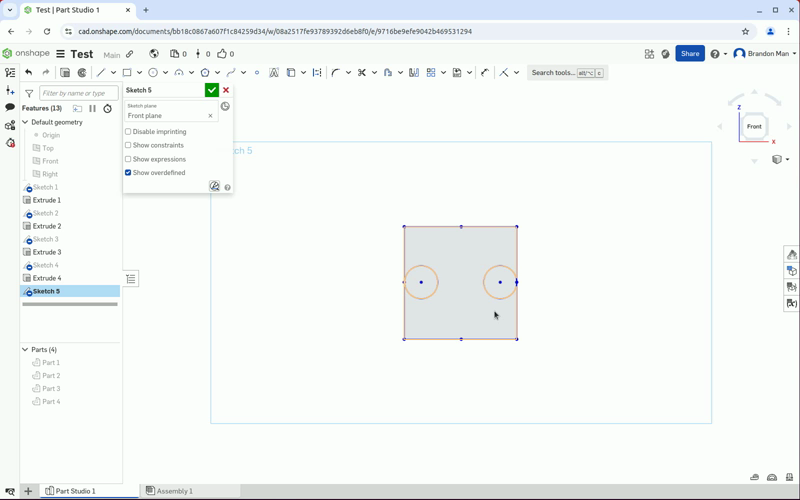
mouse_move(73, 352)
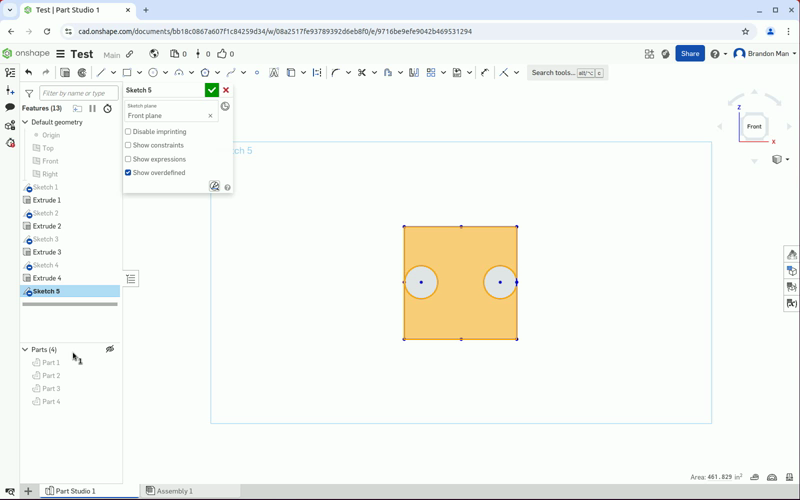
key(shift+y)
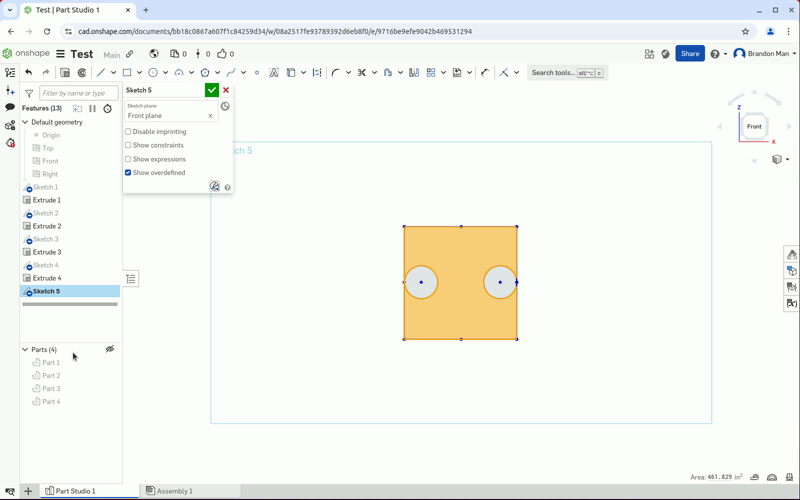
key(shift+e)
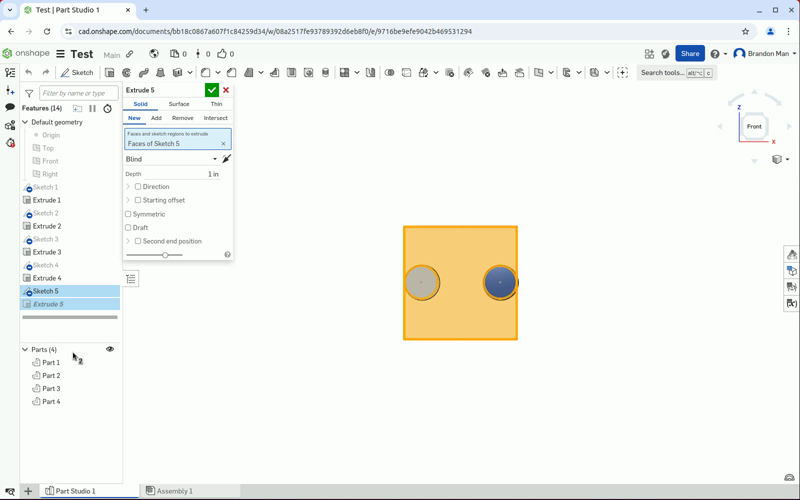
mouse_move(143, 106)
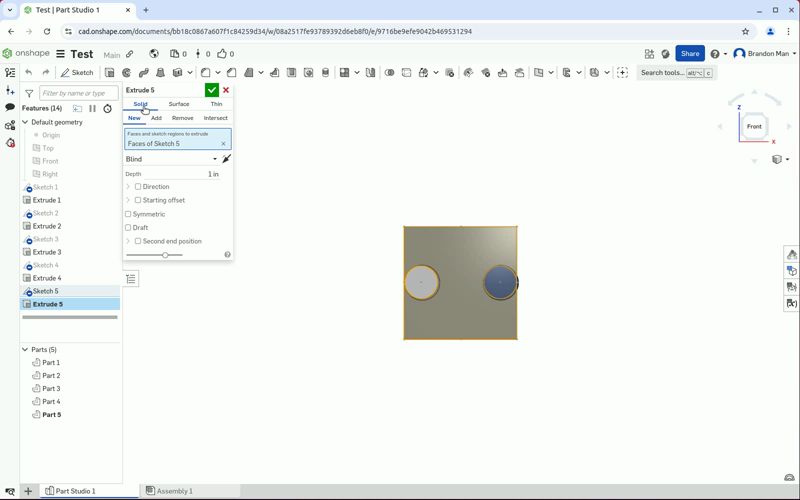
click(143, 106)
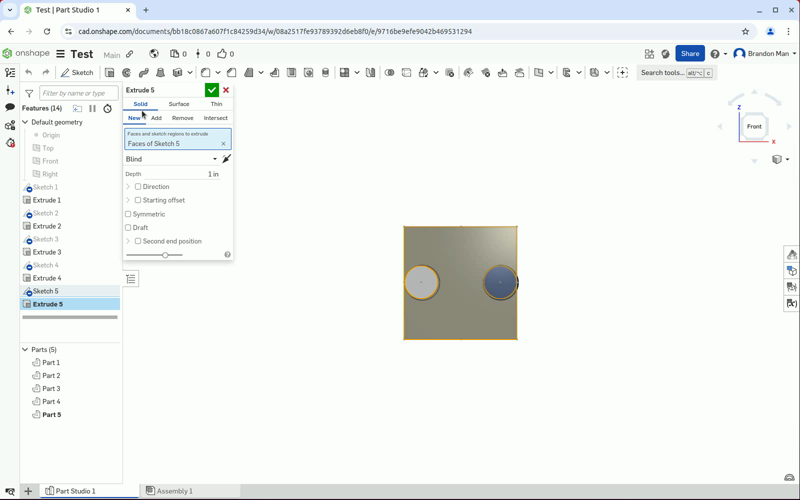
mouse_move(137, 120)
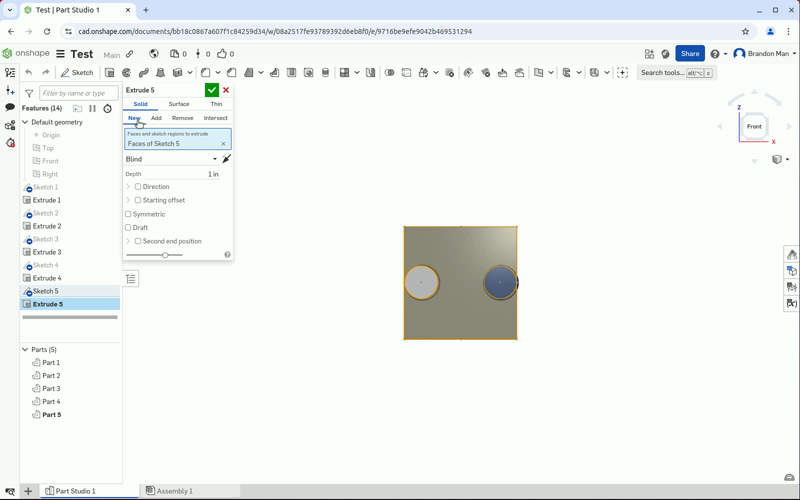
click(137, 120)
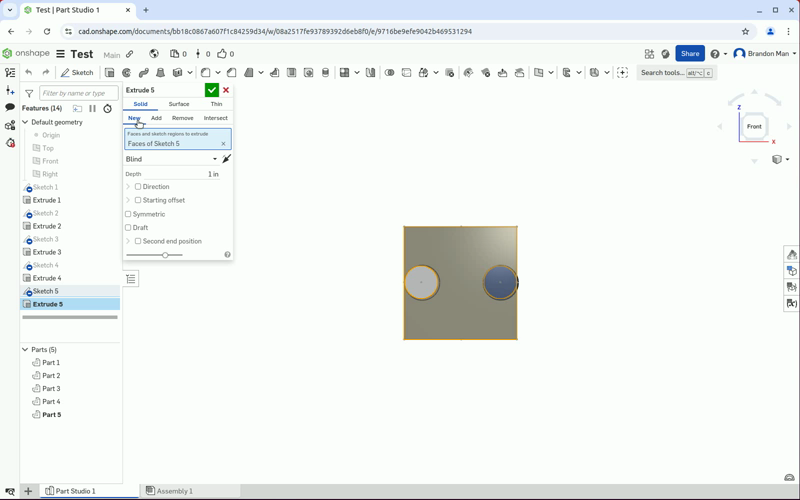
key(tab, 4)
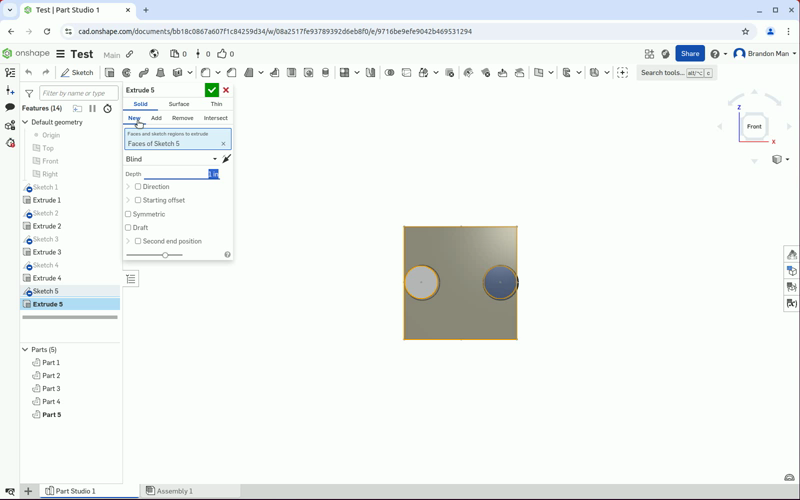
text(11.554)
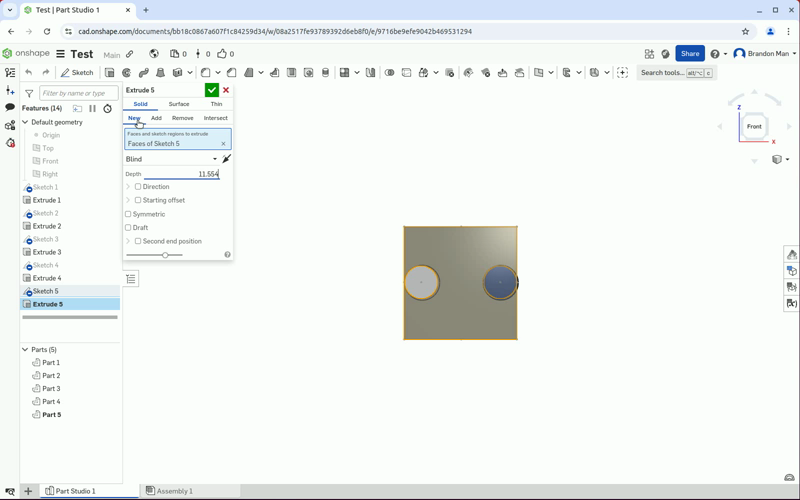
key(enter)
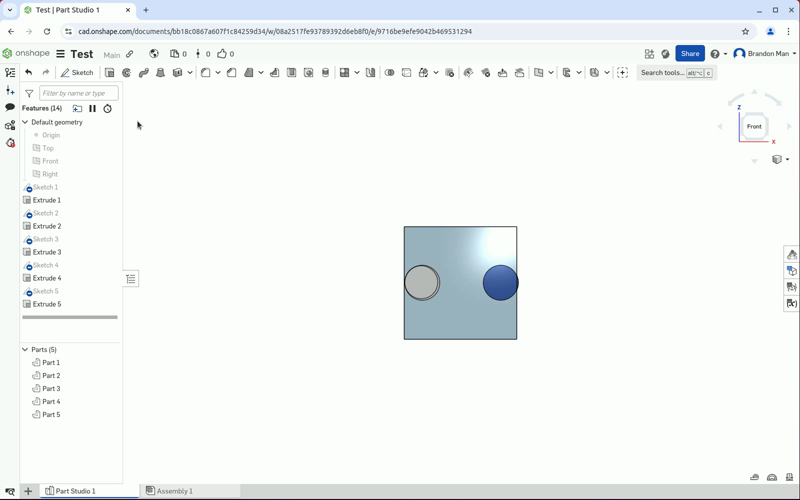
key(shift+h)
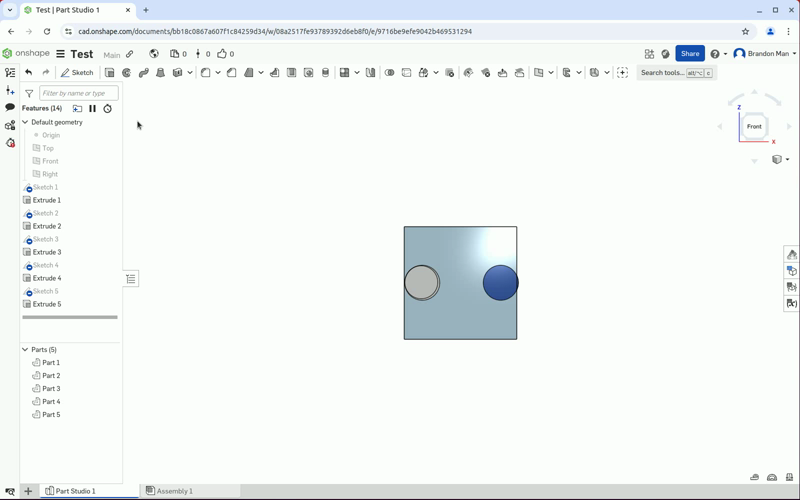
key(shift+h)
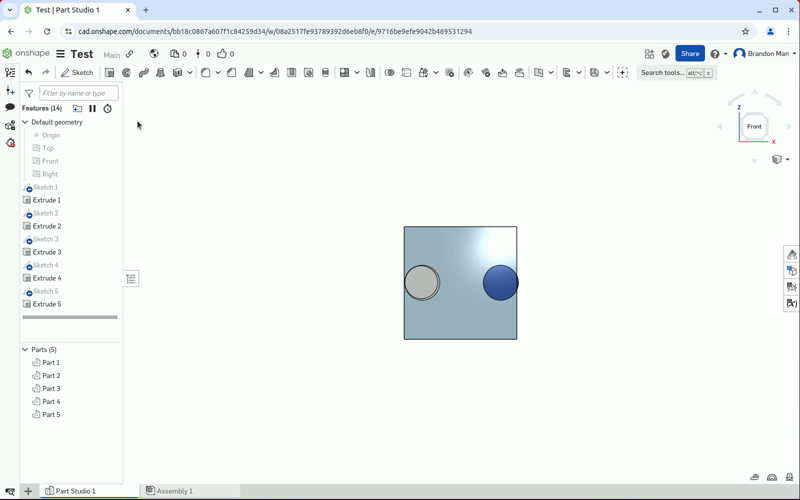
key(shift+7)
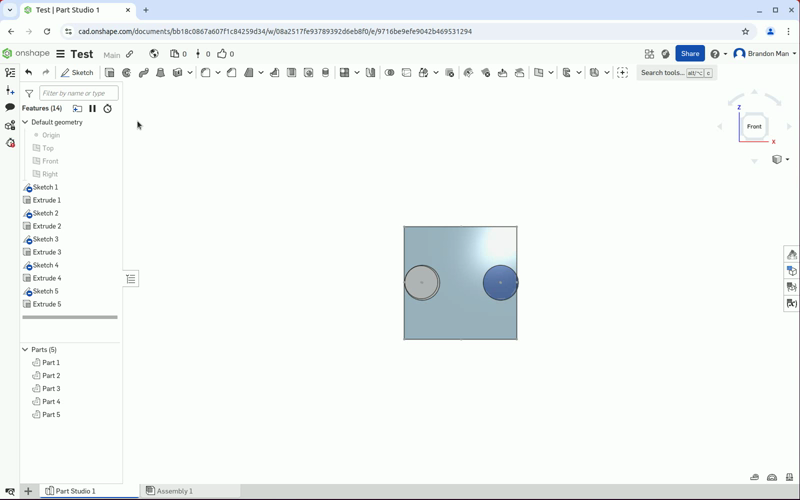
key(left, 2)
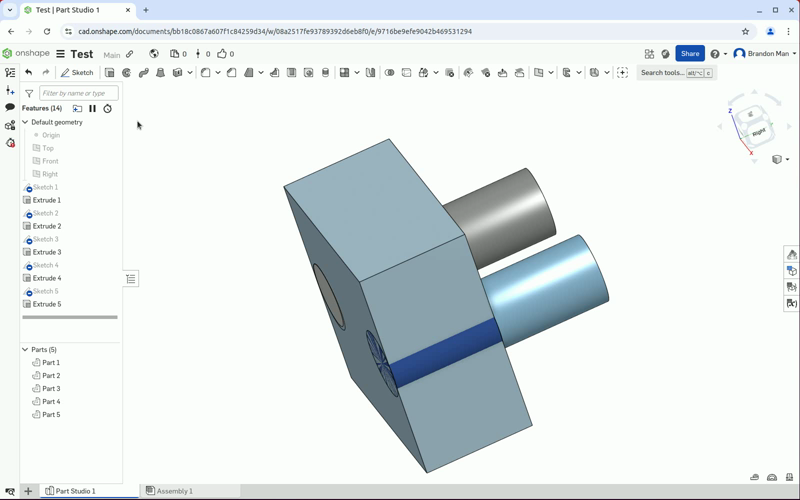
key(down, 2)
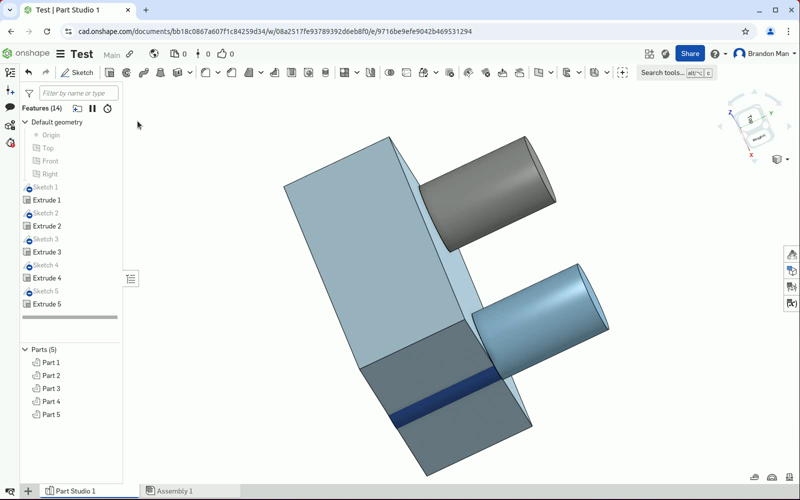
key(up, 2)
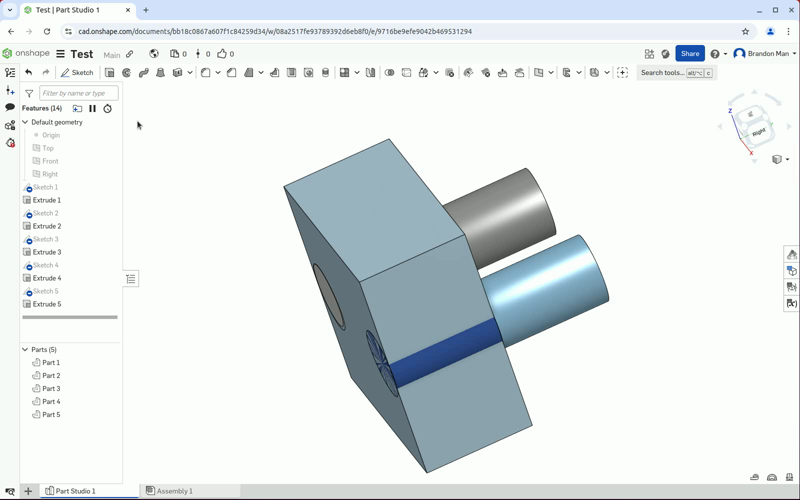
key(right, 2)
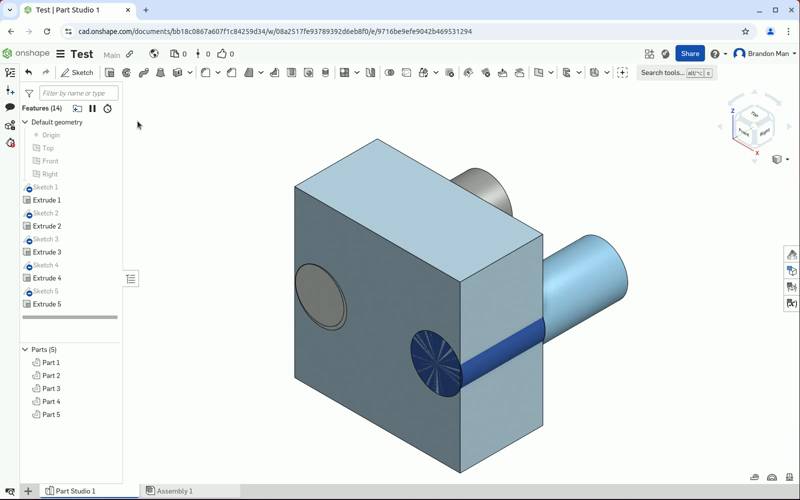
mouse_move(73, 189)
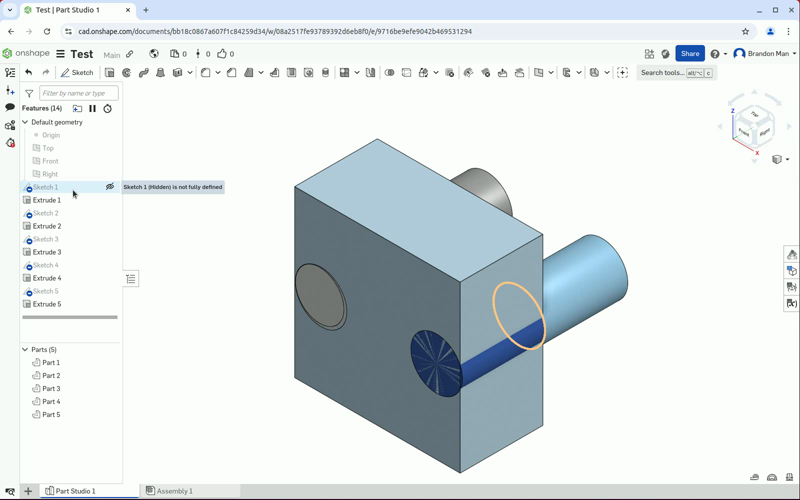
click(73, 189)